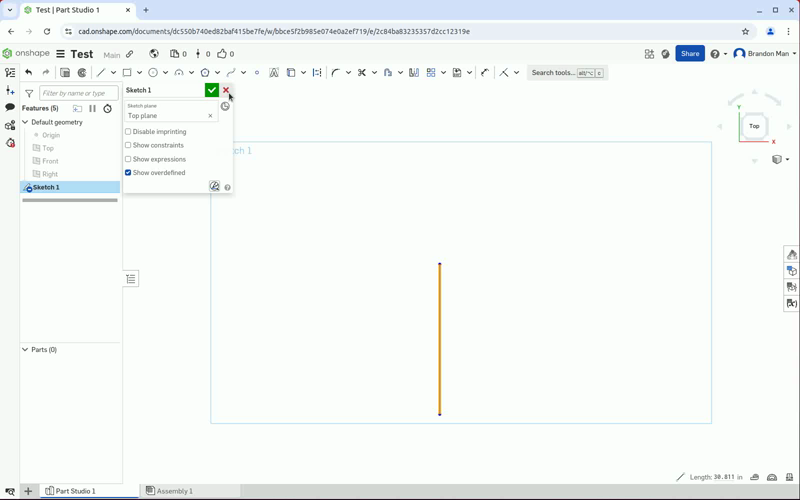
key(shift+h)
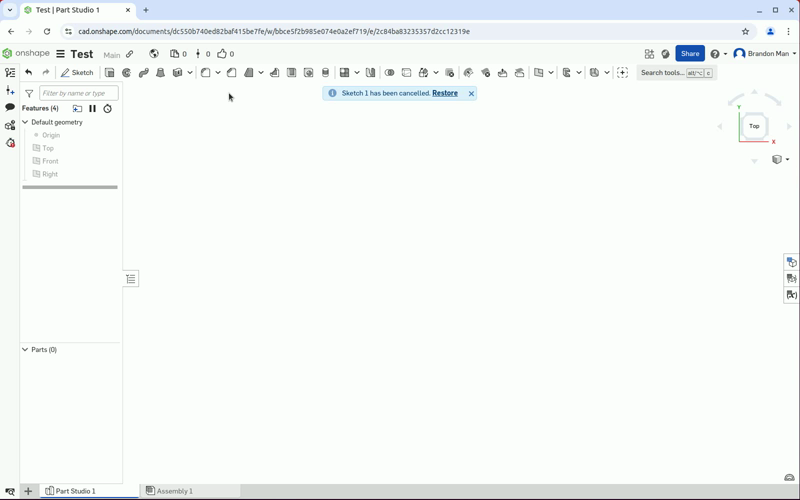
mouse_move(73, 352)
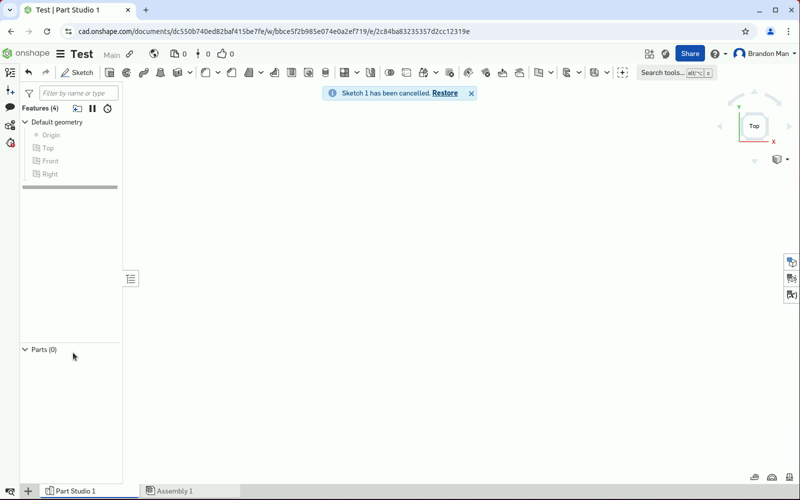
key(y)
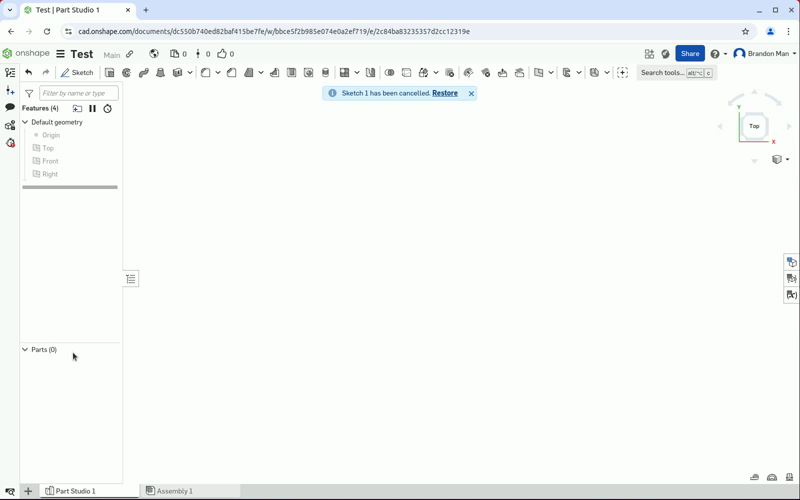
key(shift+p)
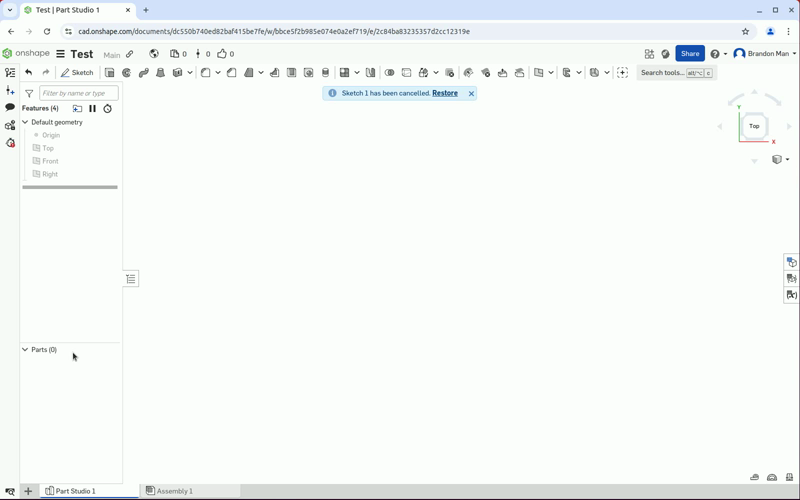
key(space)
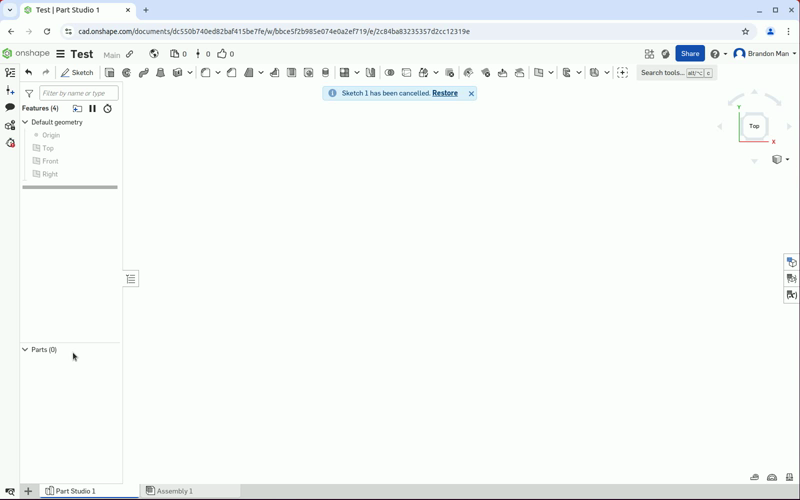
key_down(shift)
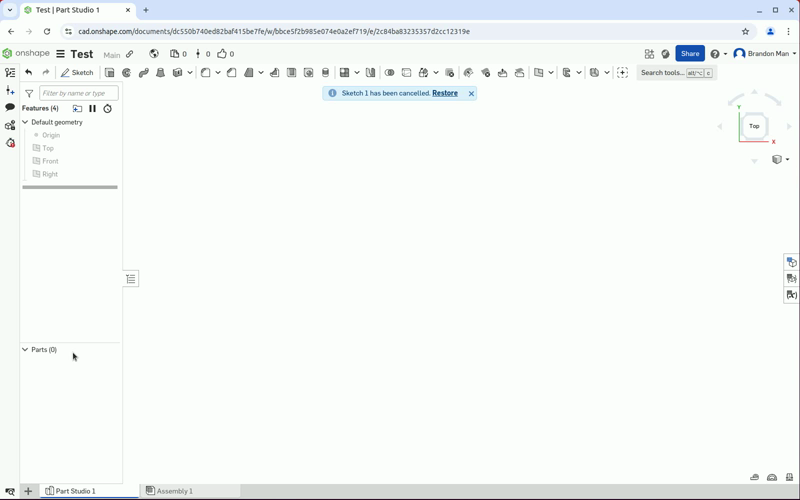
key(up)
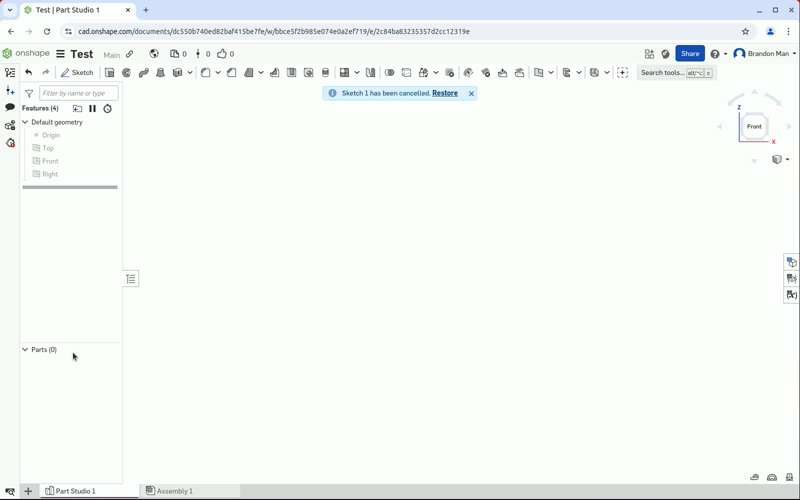
key_up(shift)
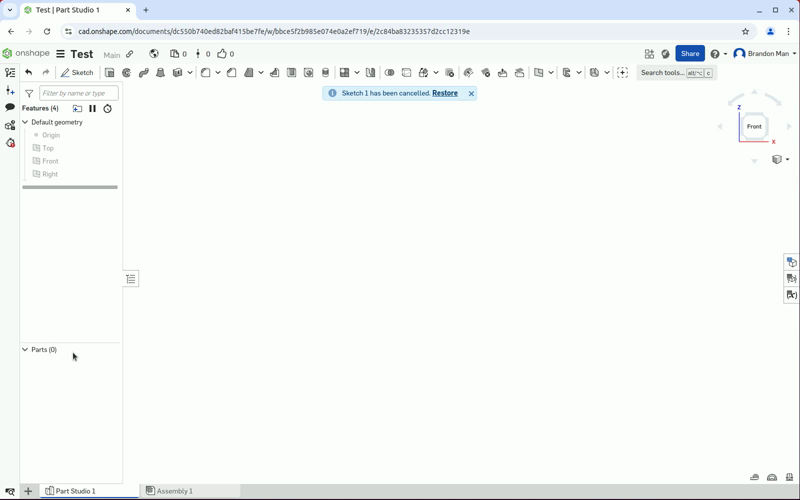
mouse_move(73, 352)
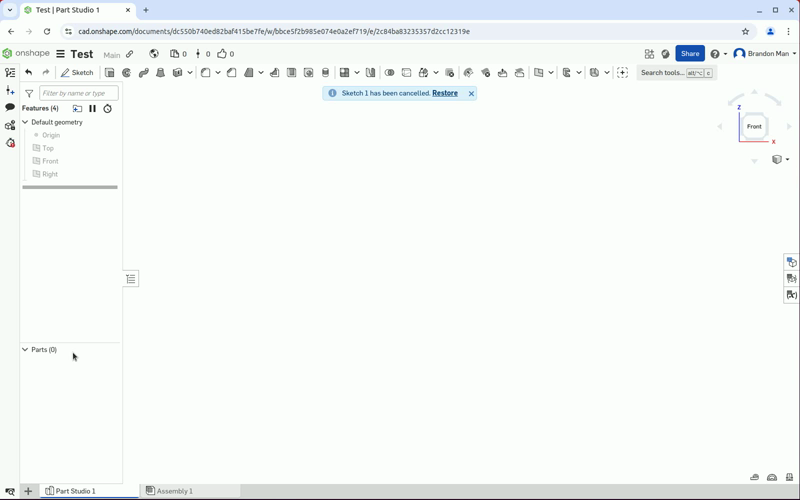
key(shift+y)
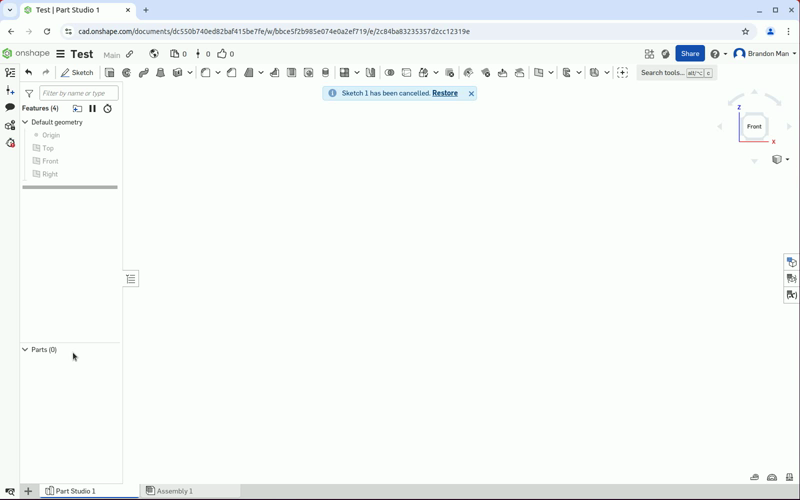
key(shift+s)
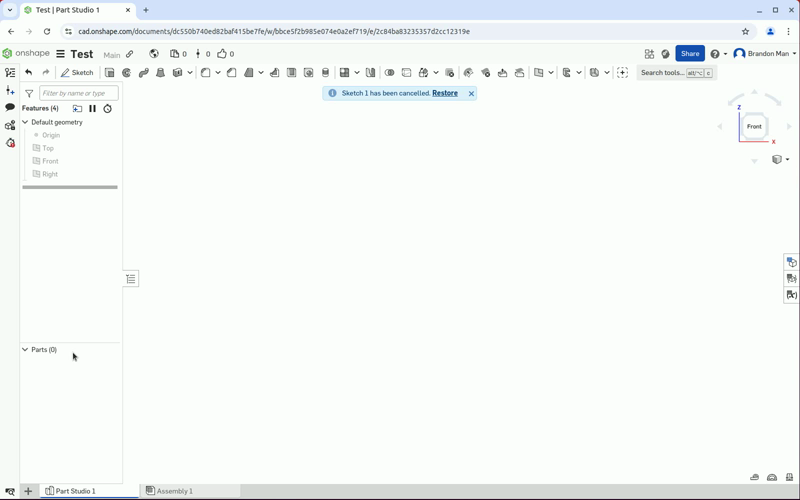
mouse_move(73, 163)
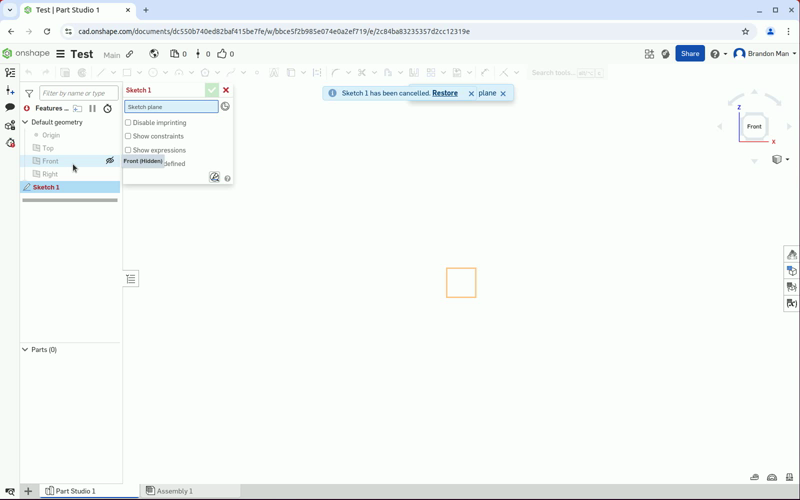
click(73, 163)
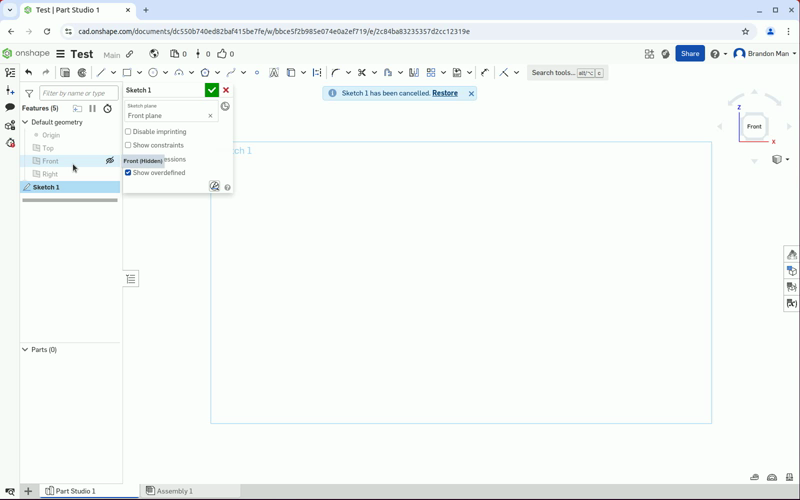
mouse_move(73, 352)
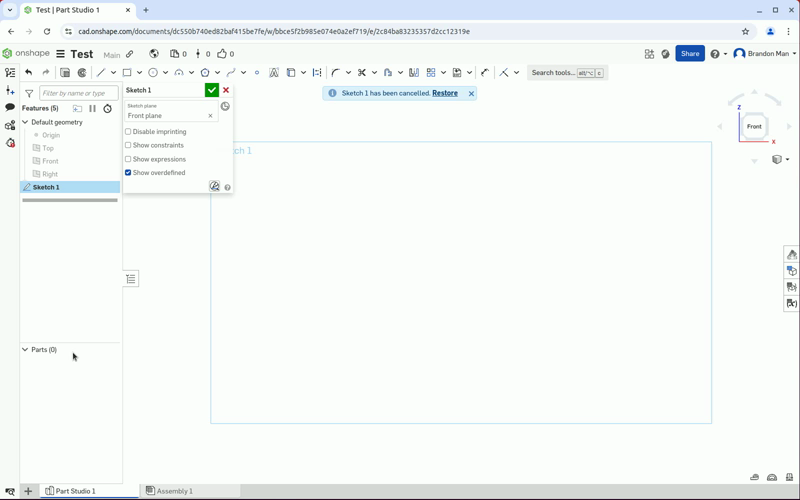
key(y)
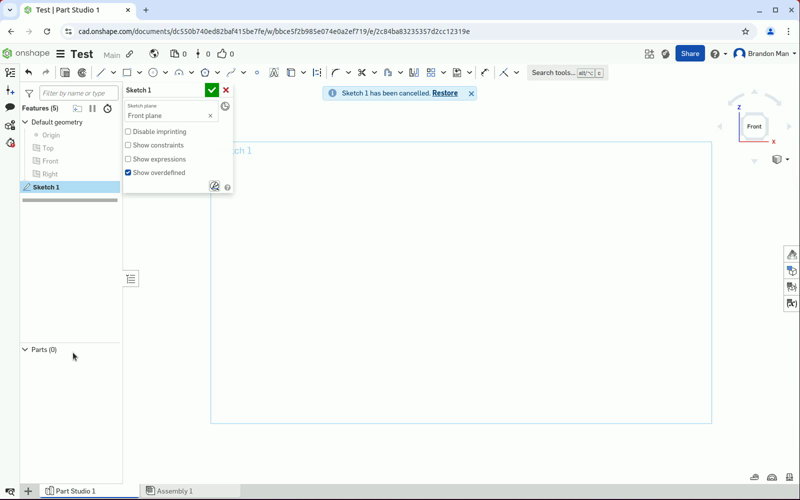
key(l)
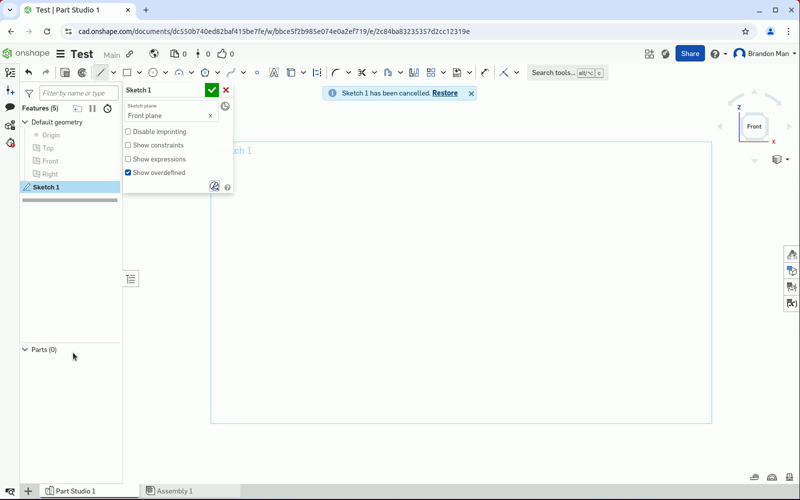
key_down(shift)
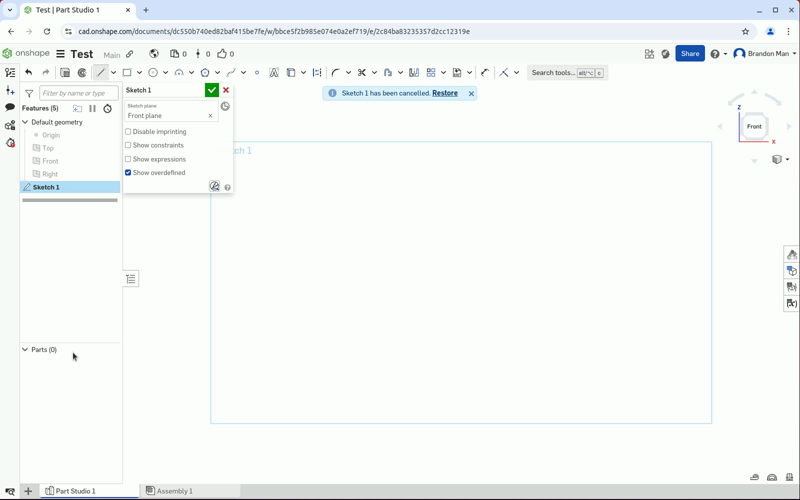
mouse_move(460, 282)
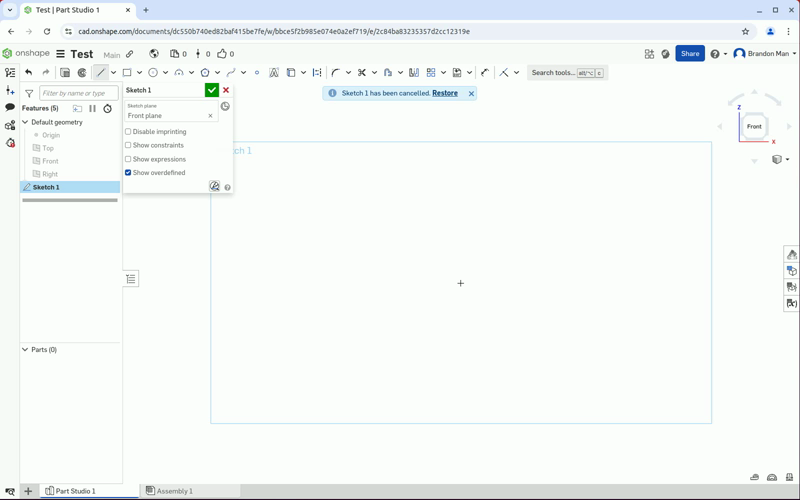
click(460, 282)
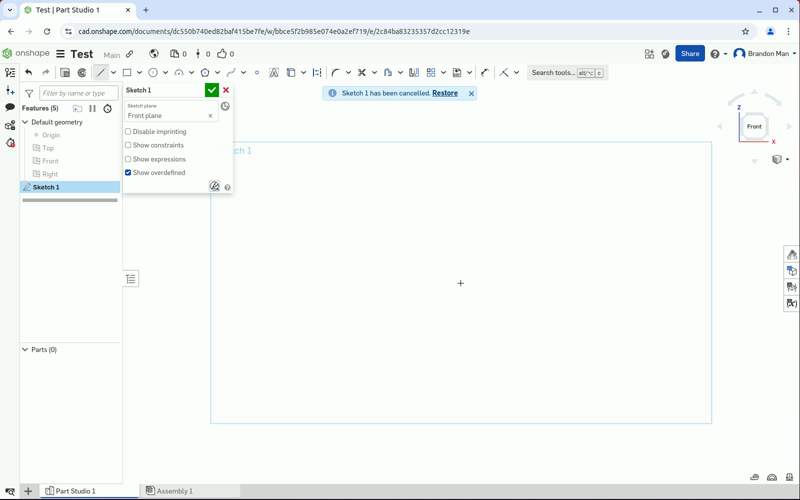
key_up(shift)
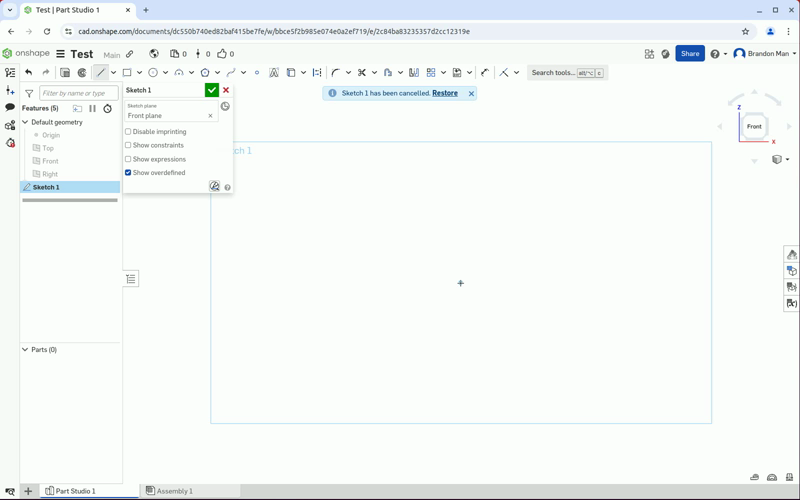
key_down(shift)
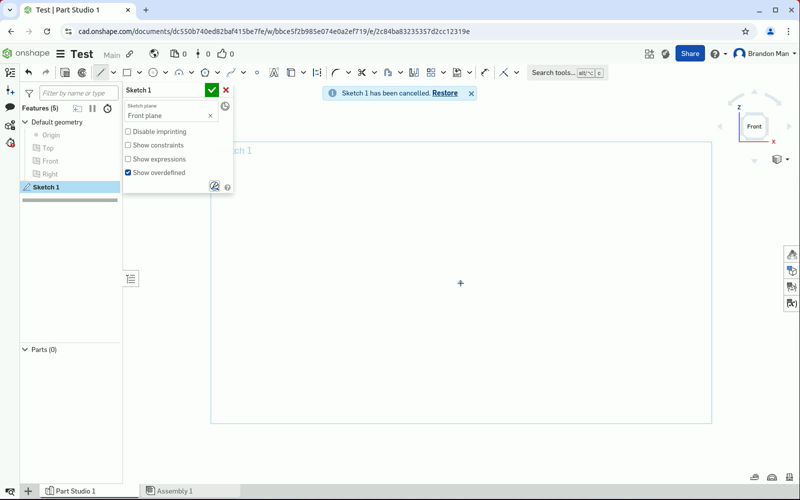
mouse_move(490, 282)
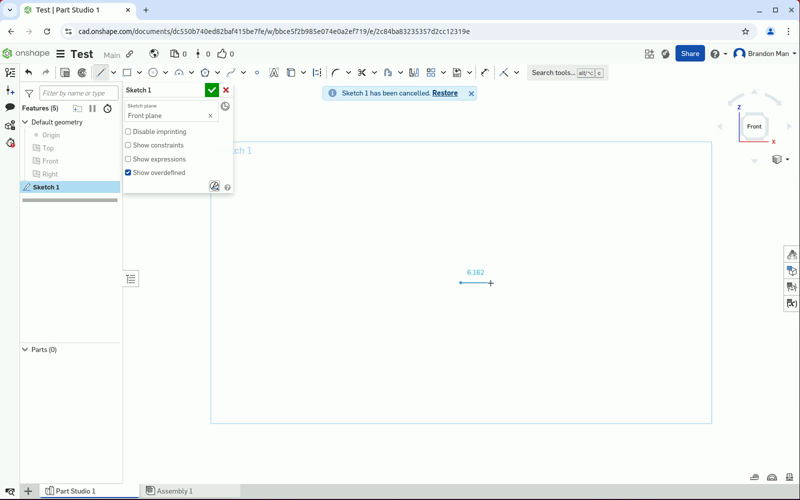
mouse_move(499, 282)
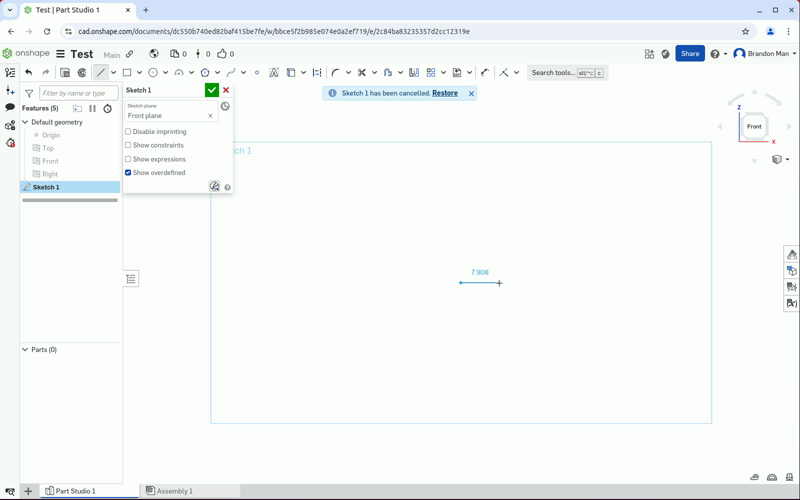
click(499, 282)
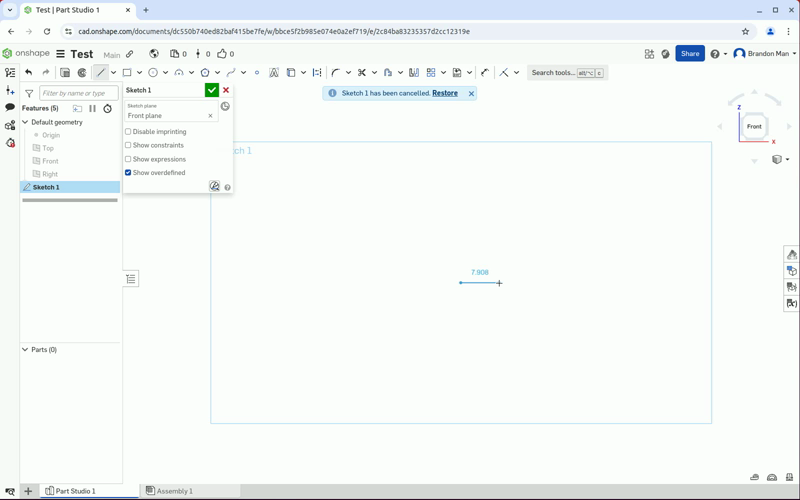
key_up(shift)
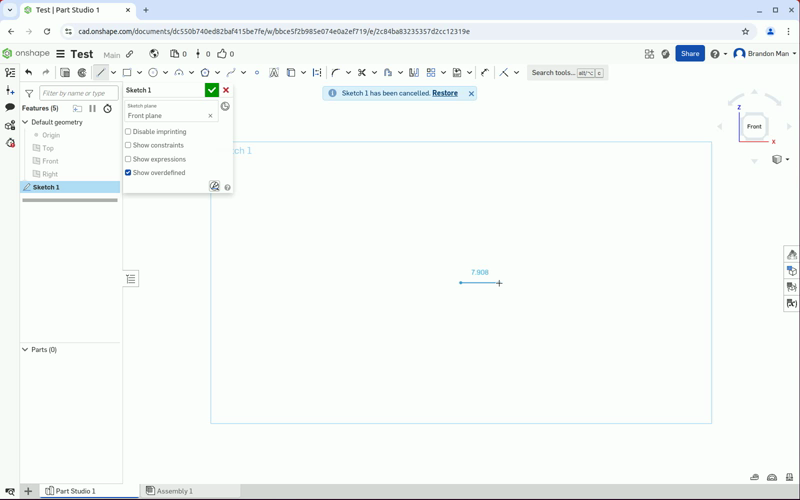
key_down(shift)
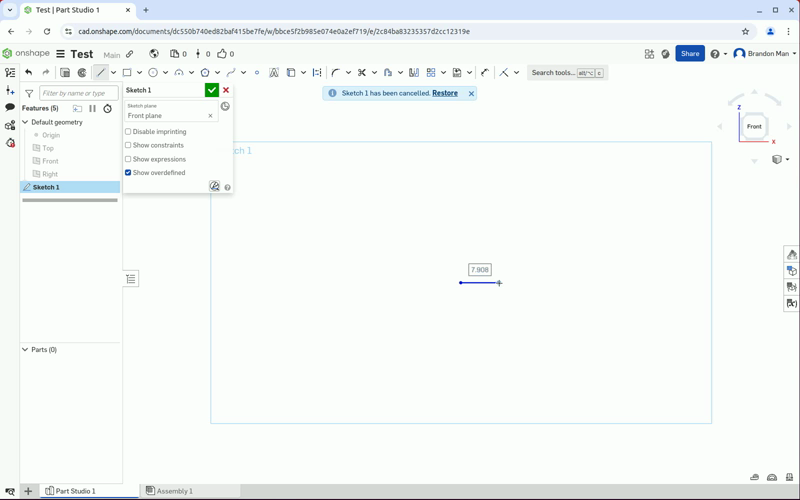
mouse_move(529, 282)
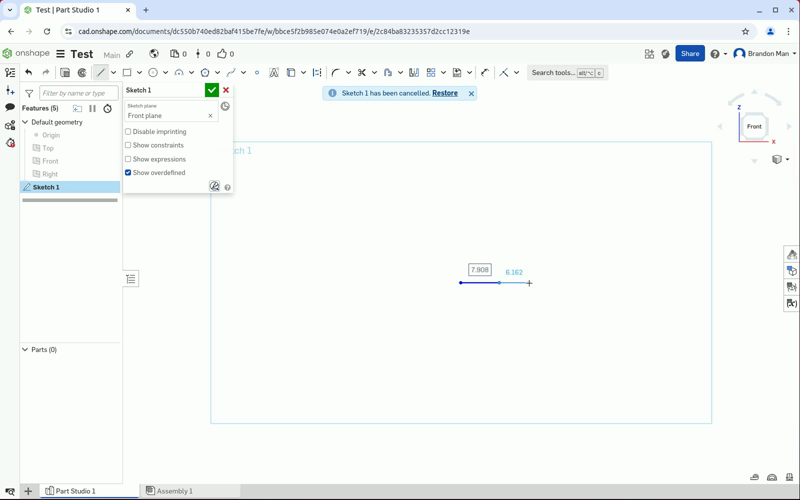
mouse_move(499, 263)
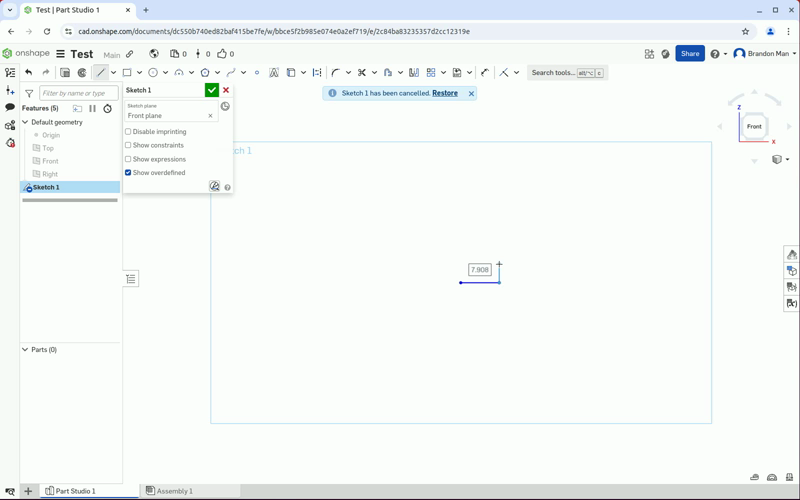
click(499, 263)
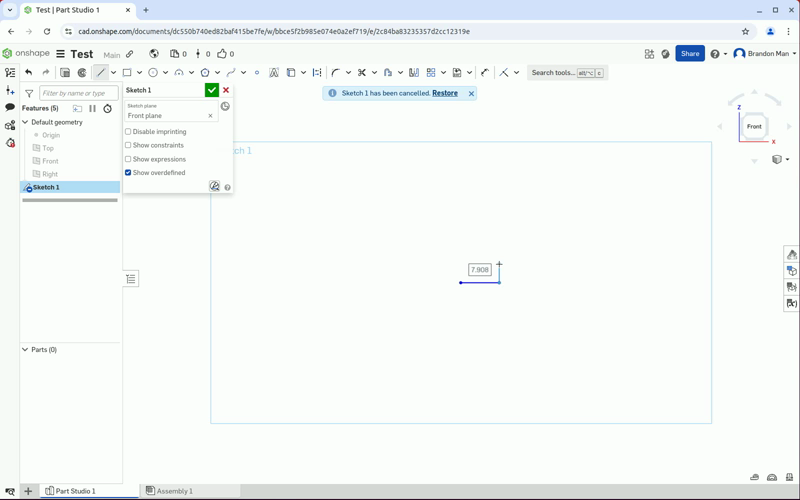
key_up(shift)
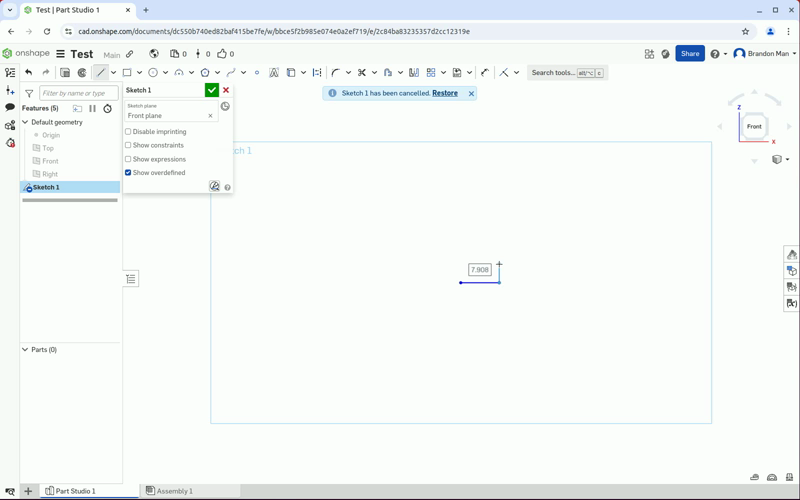
key_down(shift)
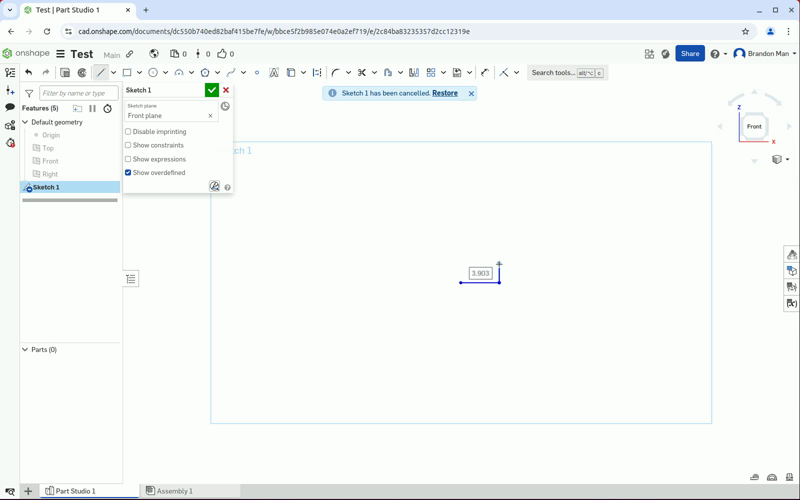
mouse_move(529, 263)
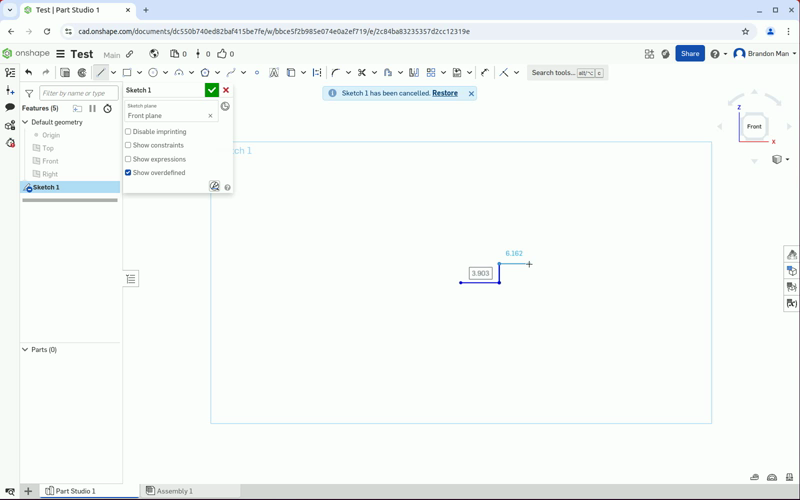
mouse_move(460, 263)
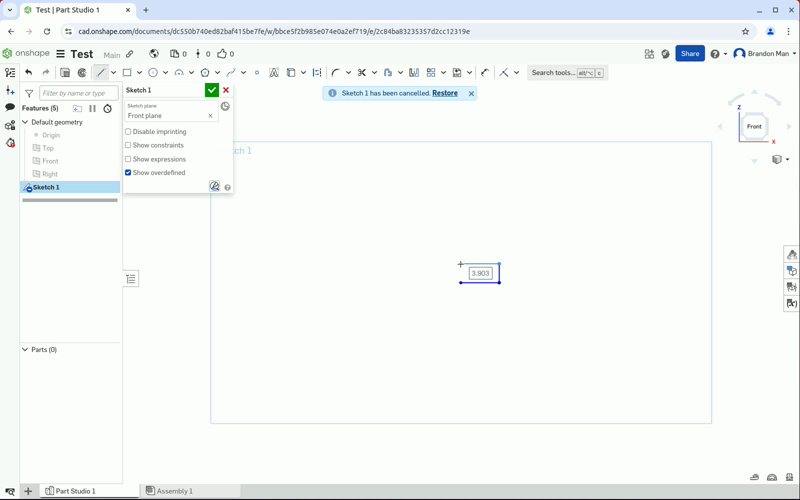
click(460, 263)
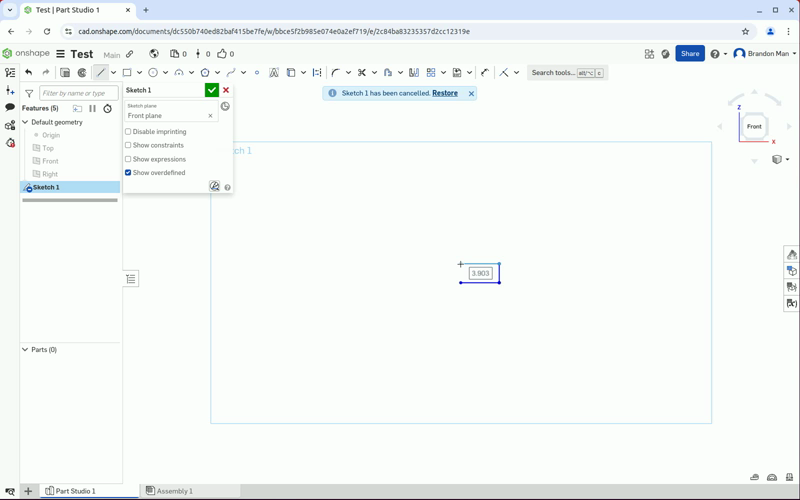
key_up(shift)
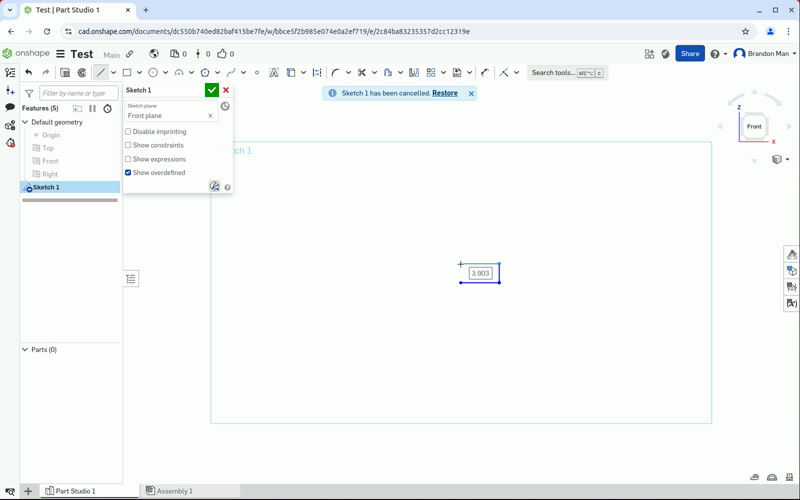
mouse_move(490, 263)
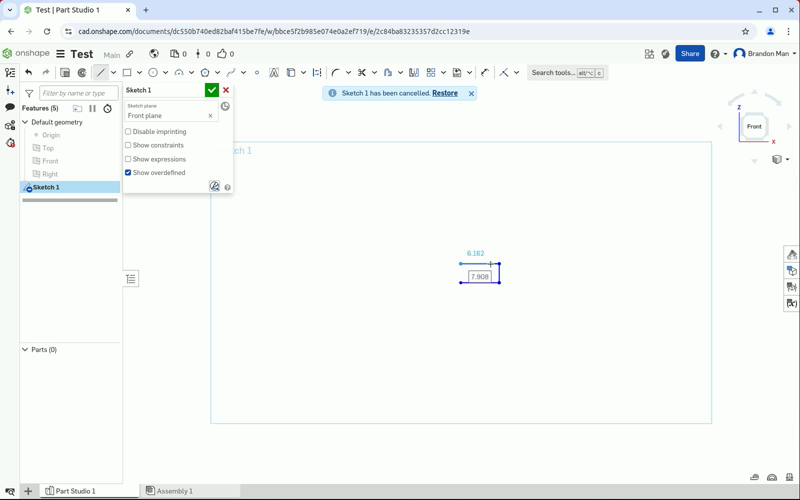
key_down(shift)
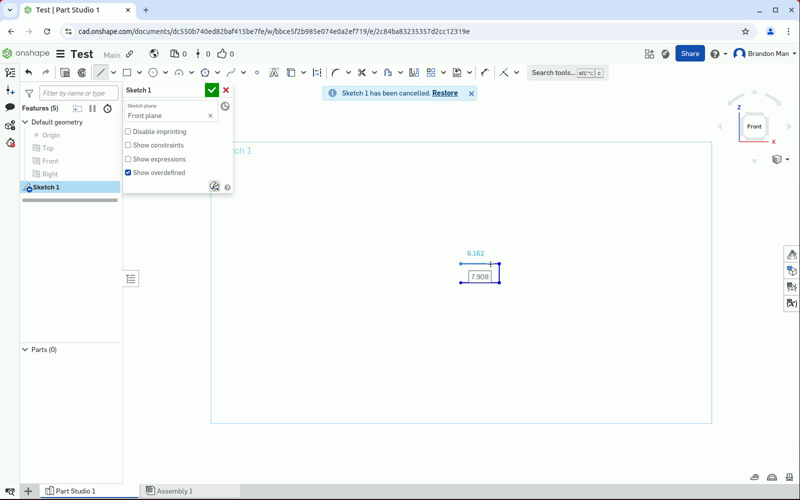
mouse_move(460, 282)
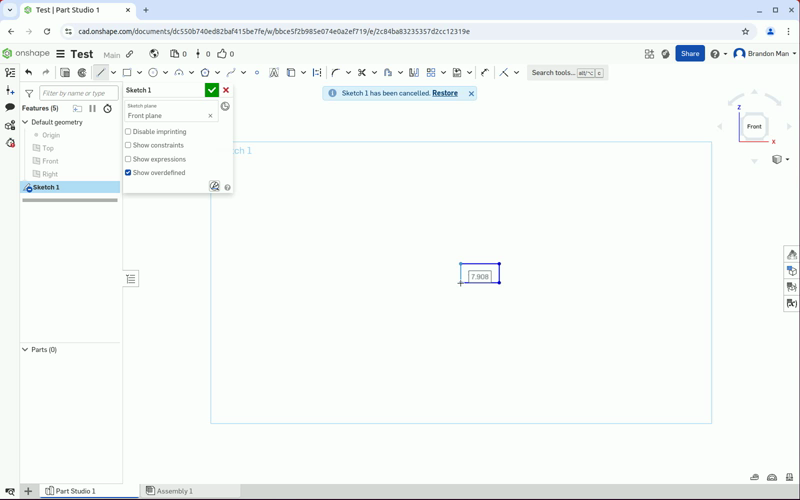
key_up(shift)
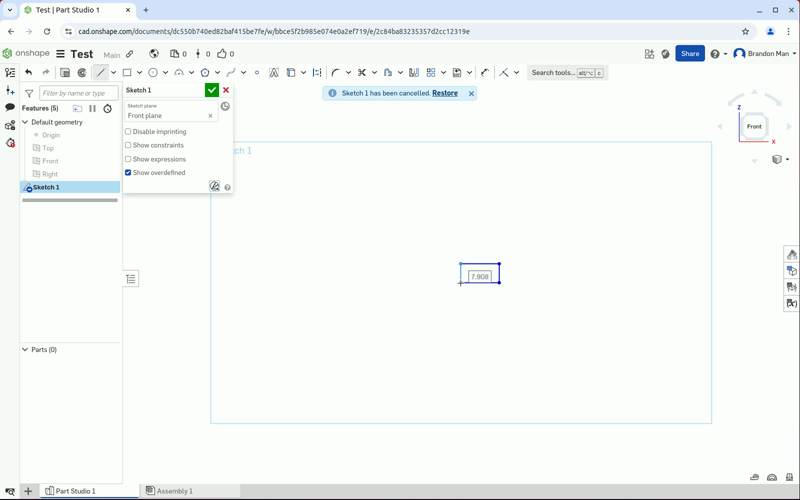
click(460, 282)
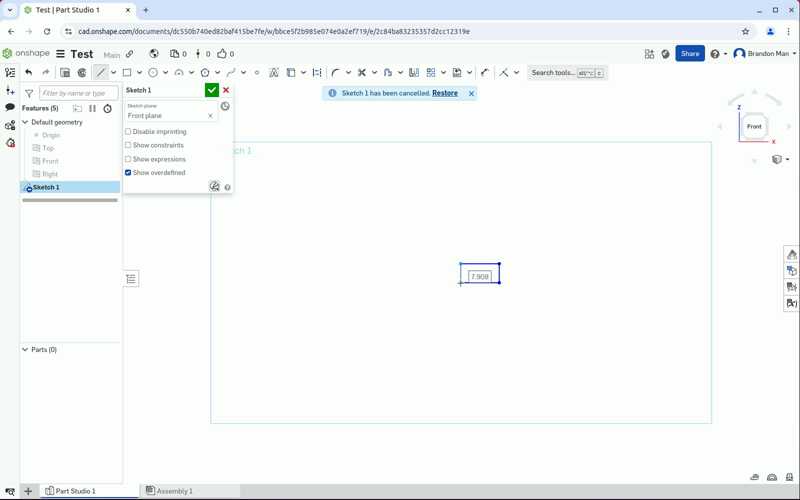
key(esc)
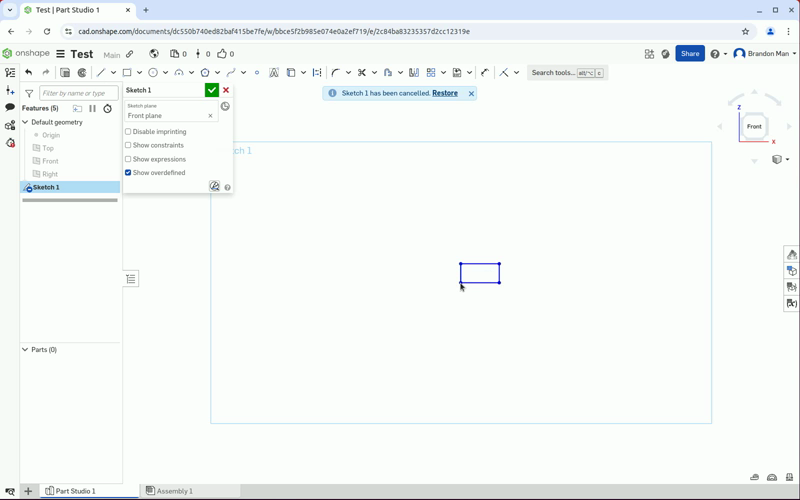
mouse_move(483, 264)
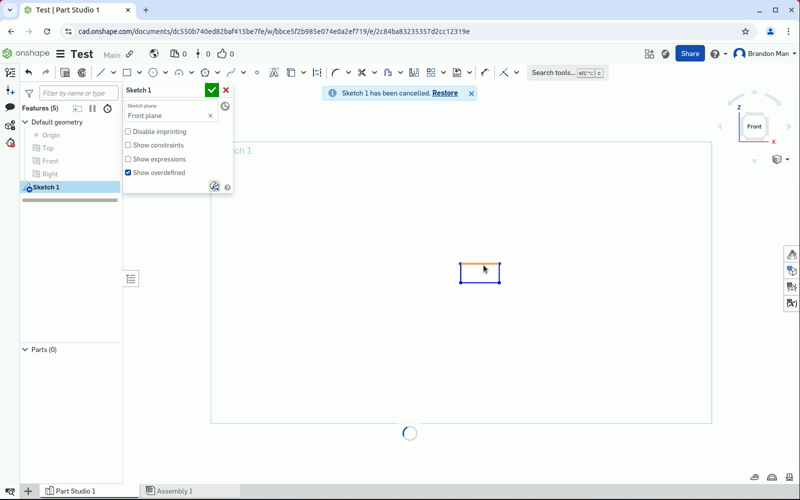
scroll(6)
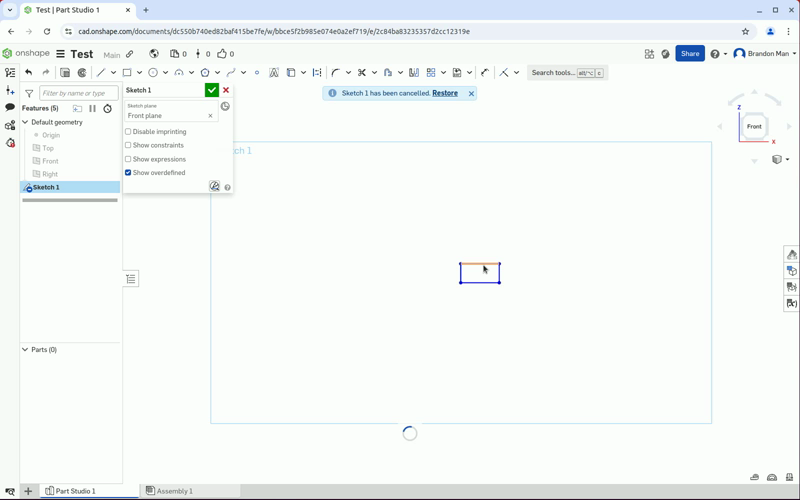
scroll(6)
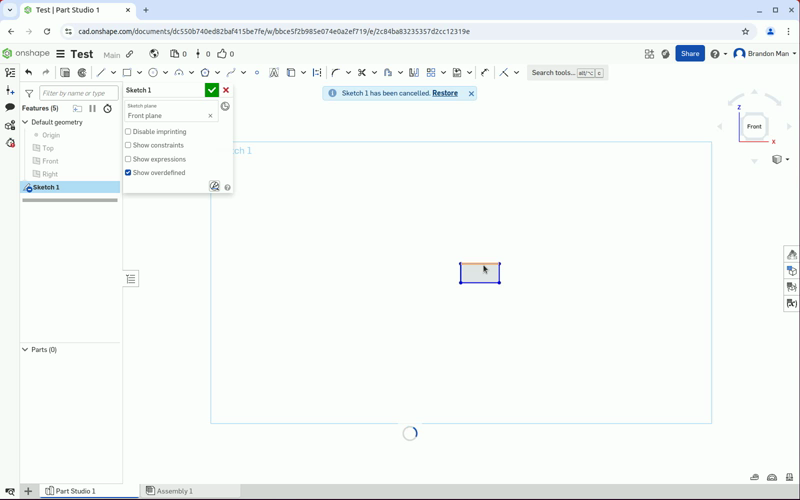
scroll(6)
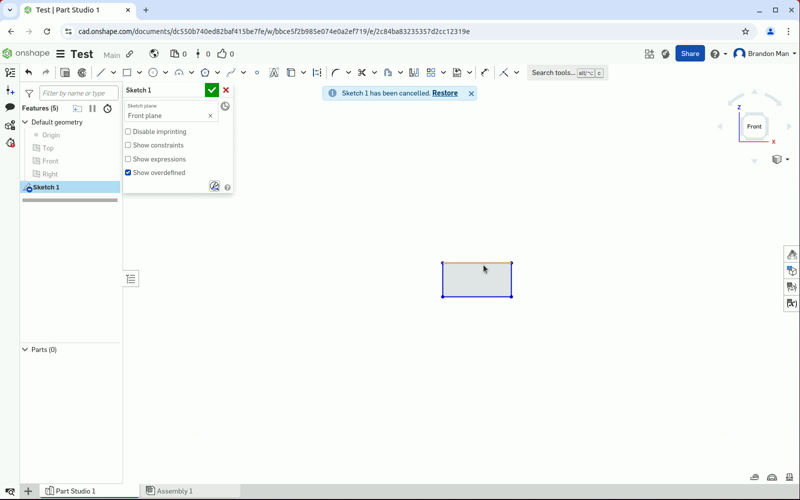
scroll(6)
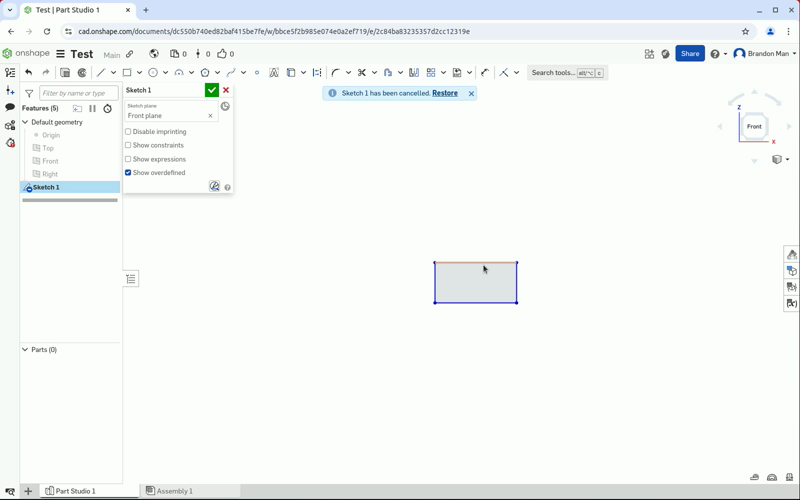
scroll(6)
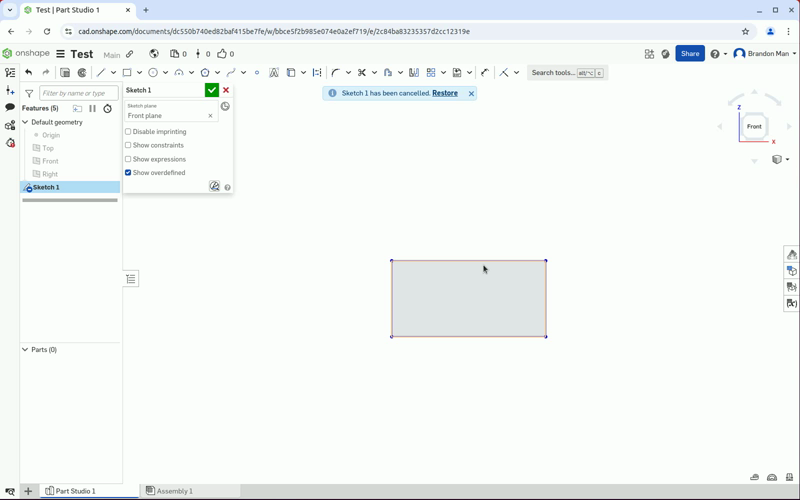
scroll(6)
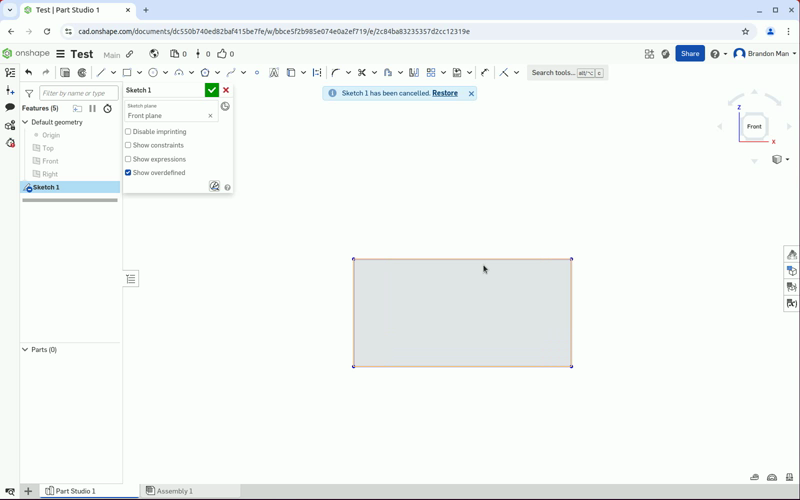
scroll(6)
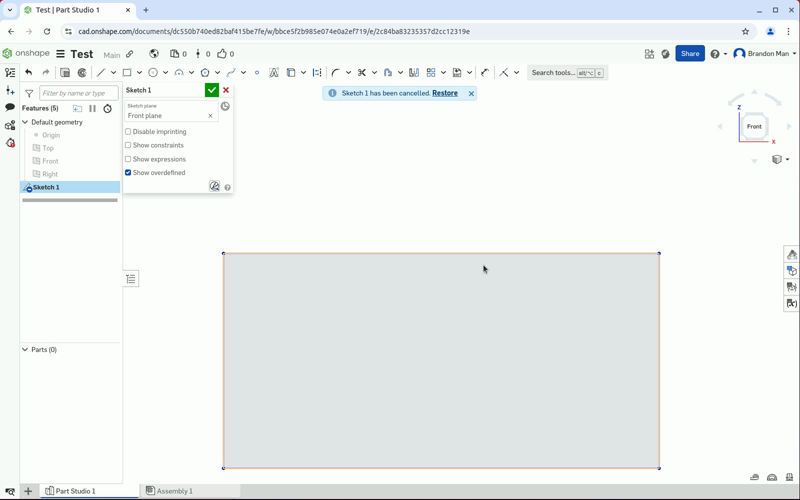
click(483, 264)
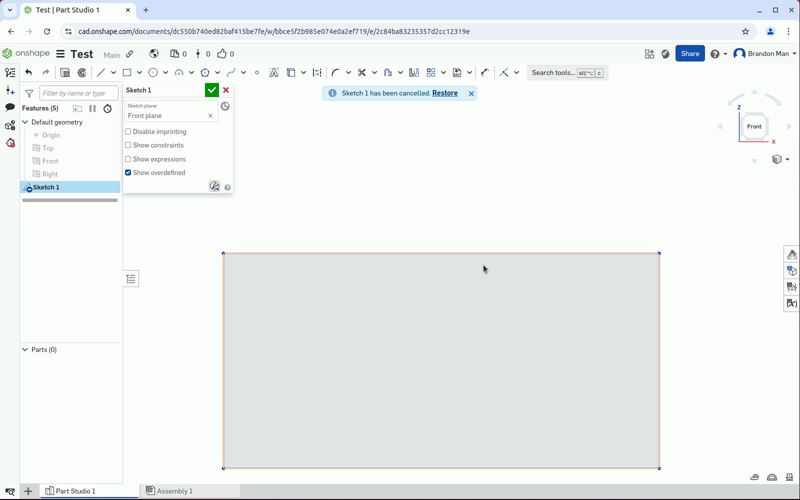
scroll(-6)
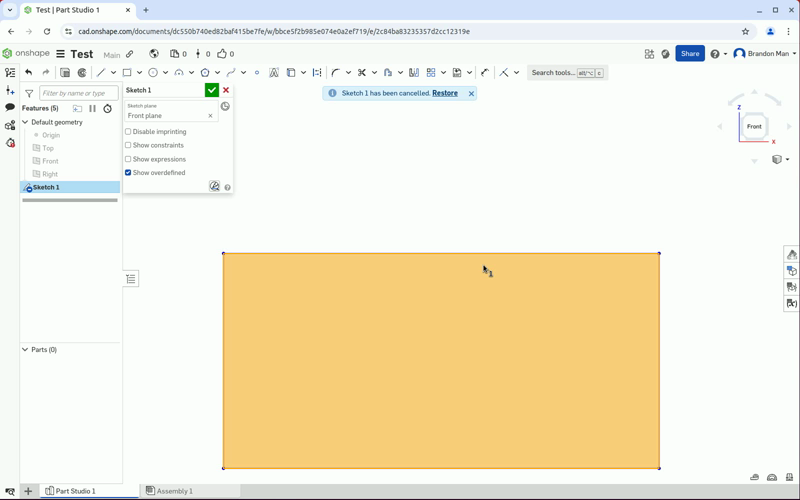
scroll(-6)
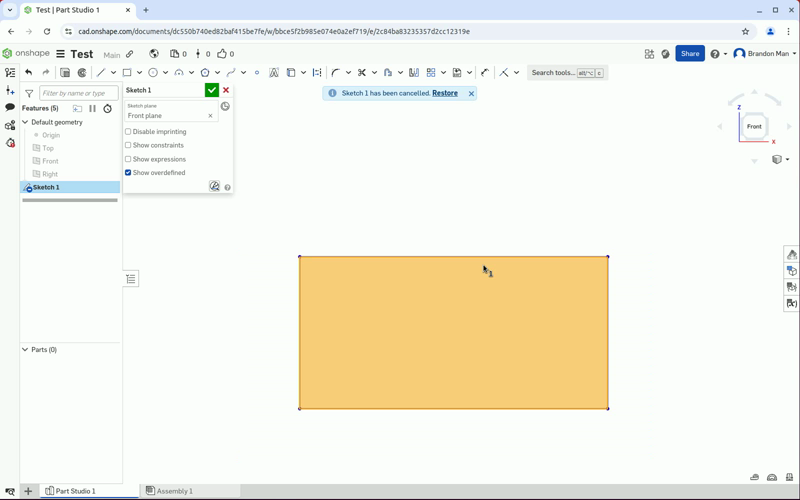
scroll(-6)
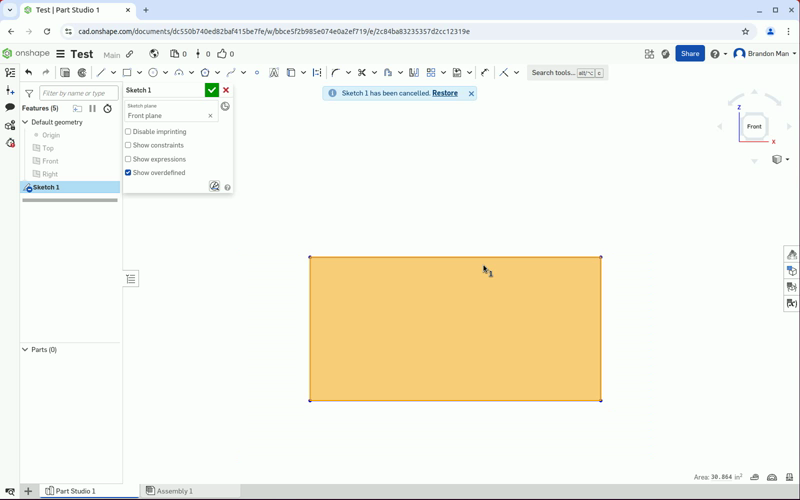
scroll(-6)
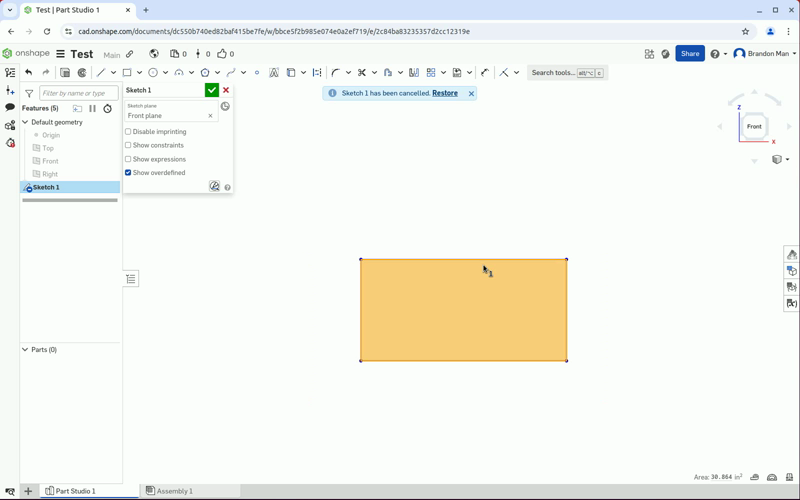
scroll(-6)
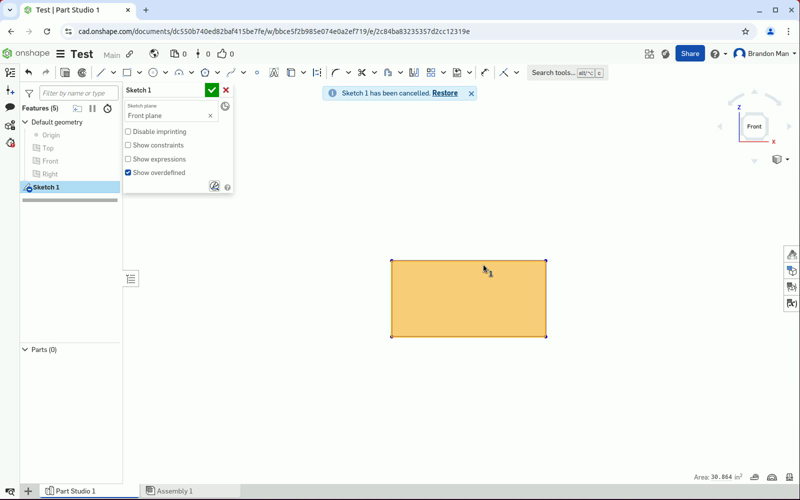
scroll(-6)
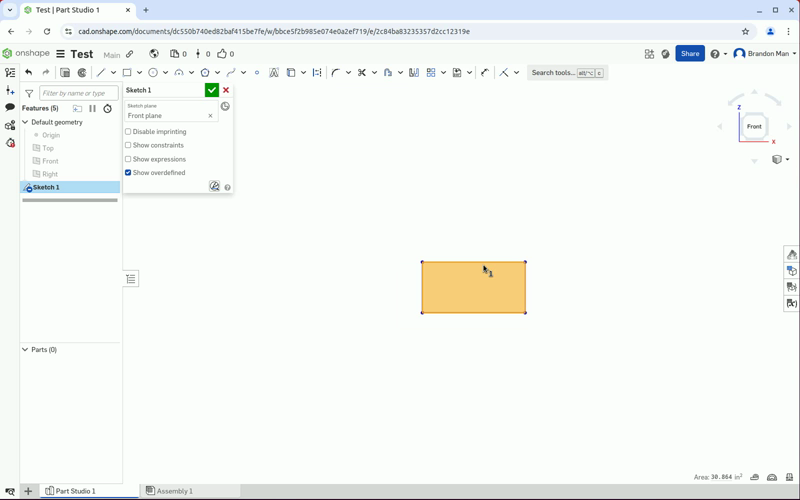
scroll(-6)
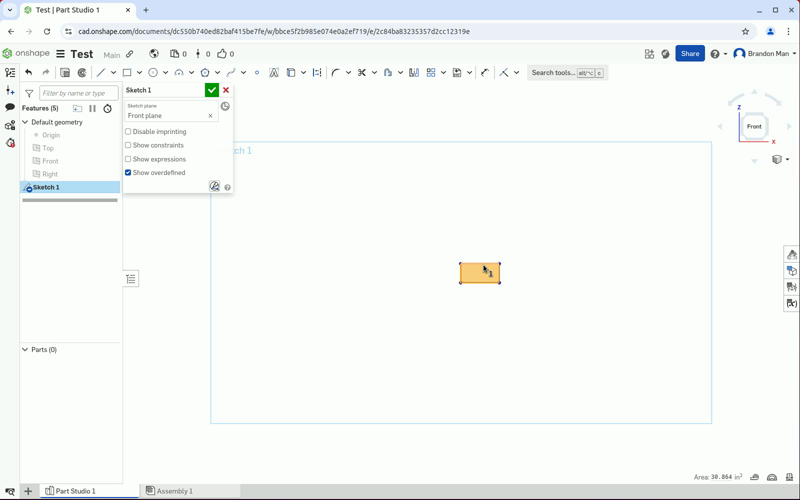
mouse_move(73, 352)
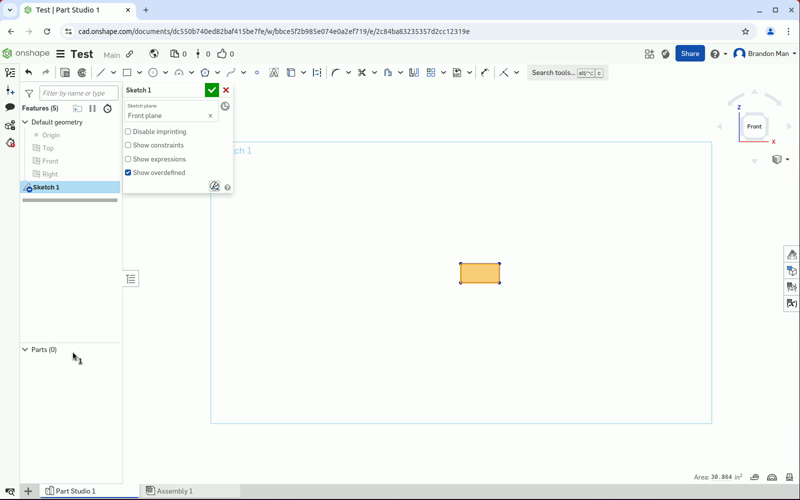
key(shift+y)
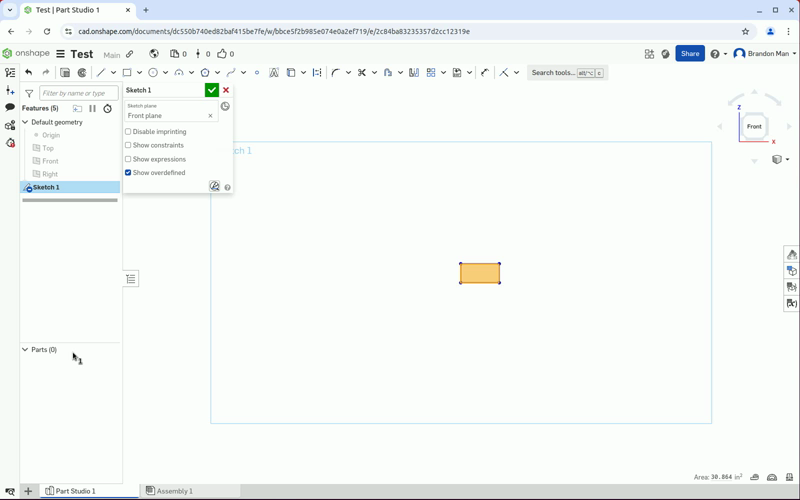
key(shift+e)
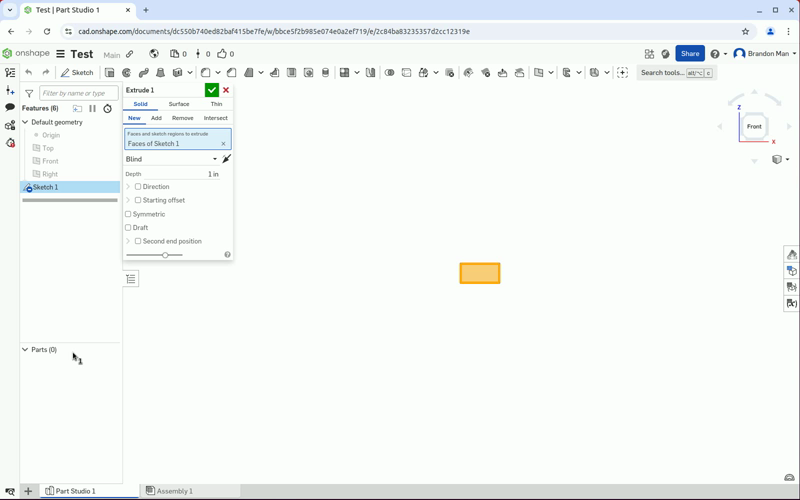
mouse_move(143, 106)
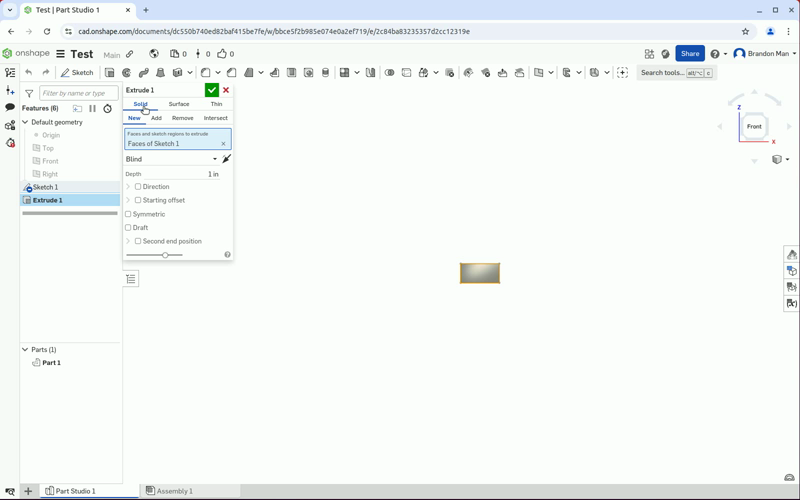
click(143, 106)
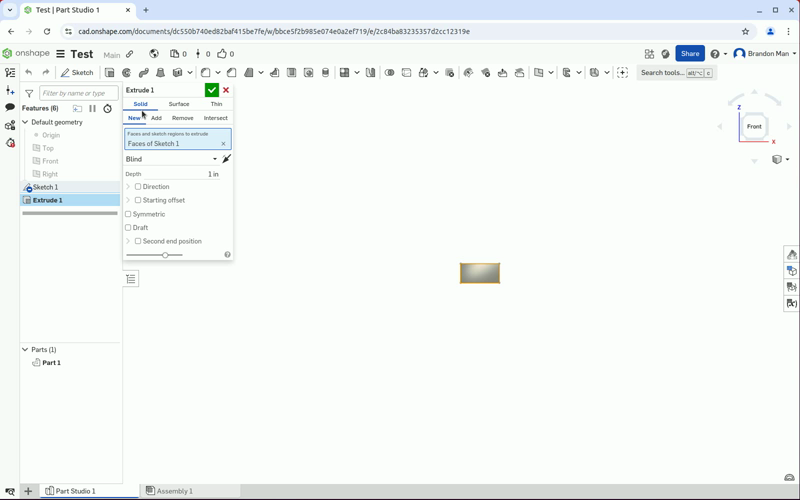
mouse_move(137, 120)
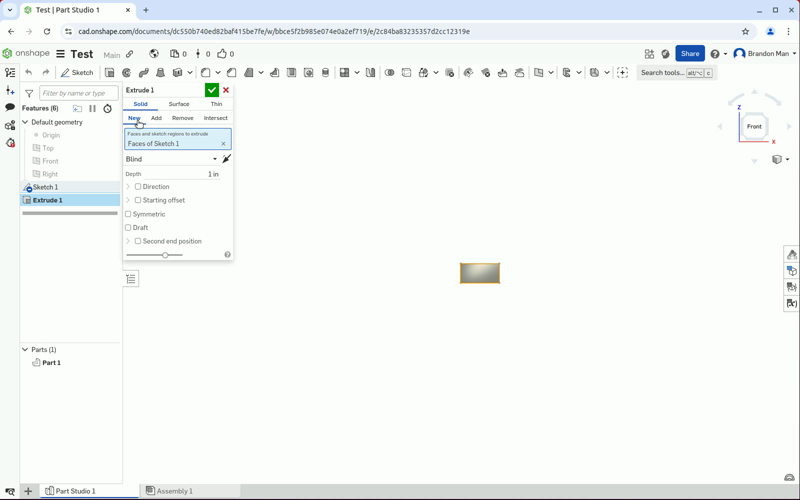
click(137, 120)
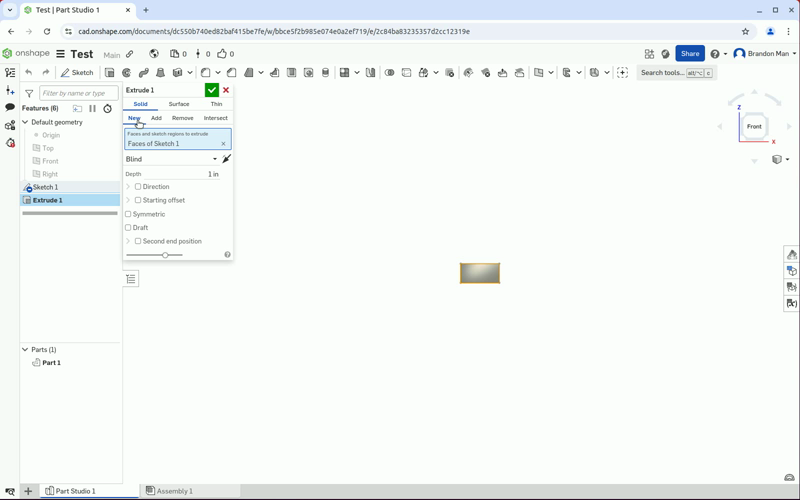
key(tab, 4)
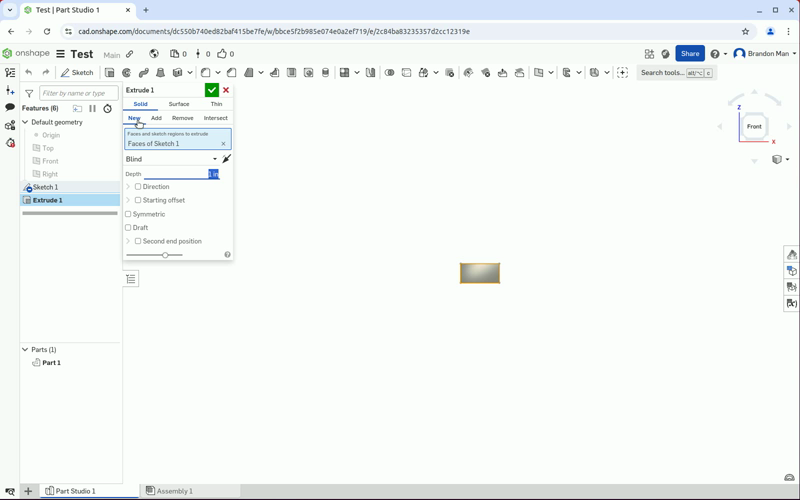
text(7.703)
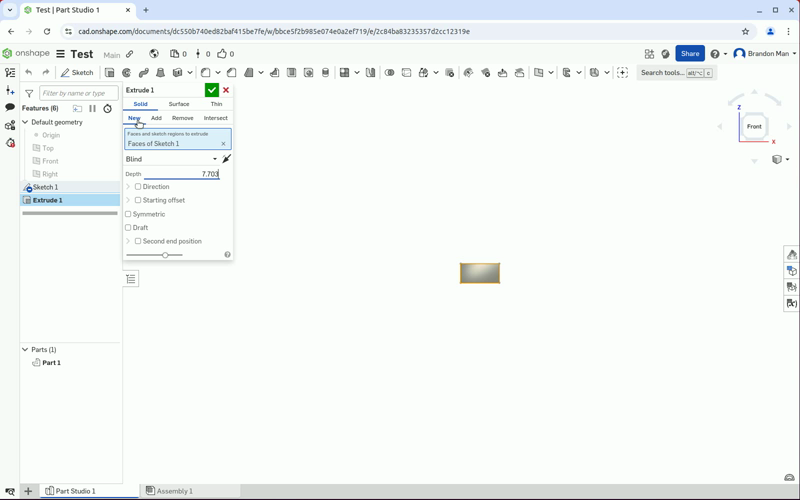
key(enter)
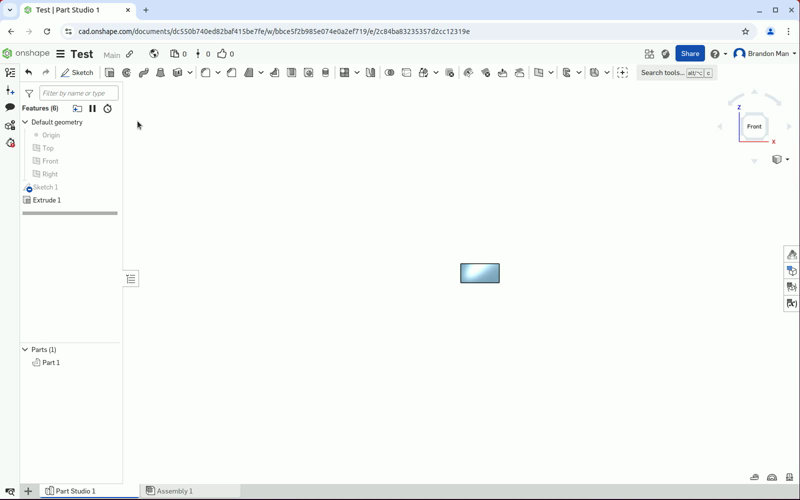
key(shift+h)
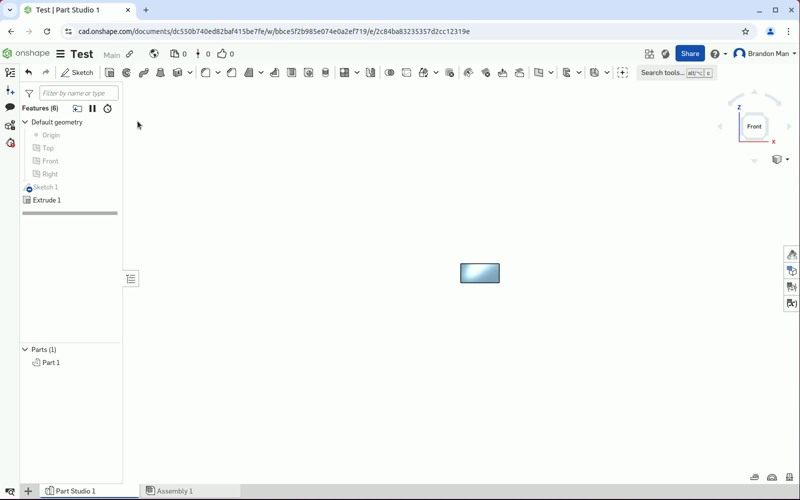
key(shift+h)
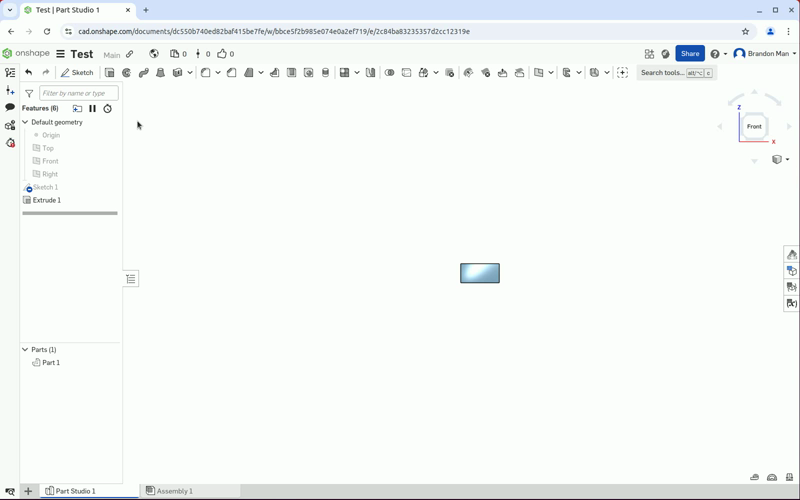
mouse_move(73, 189)
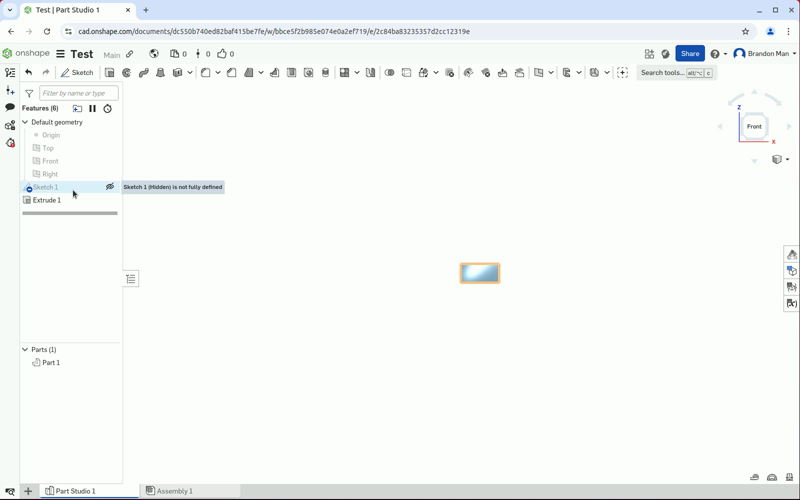
click(73, 189)
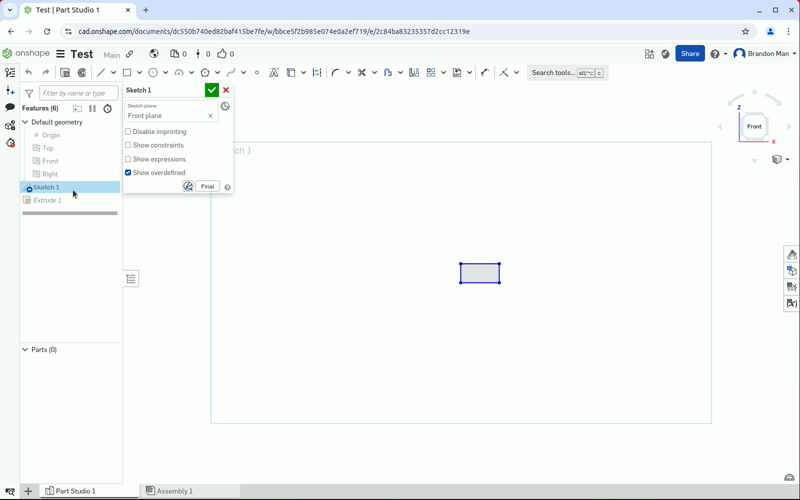
mouse_move(229, 92)
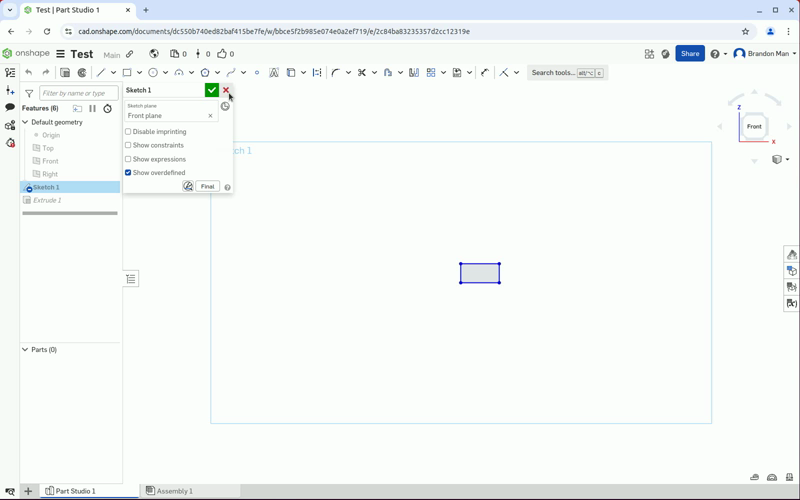
click(229, 92)
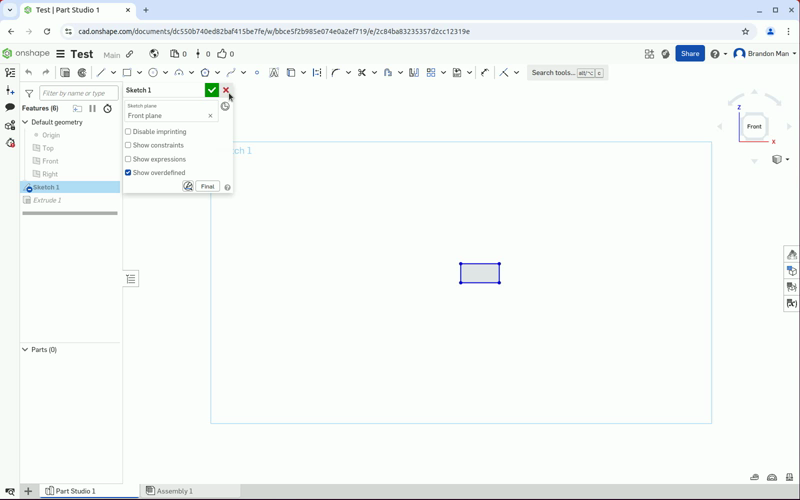
key(shift+s)
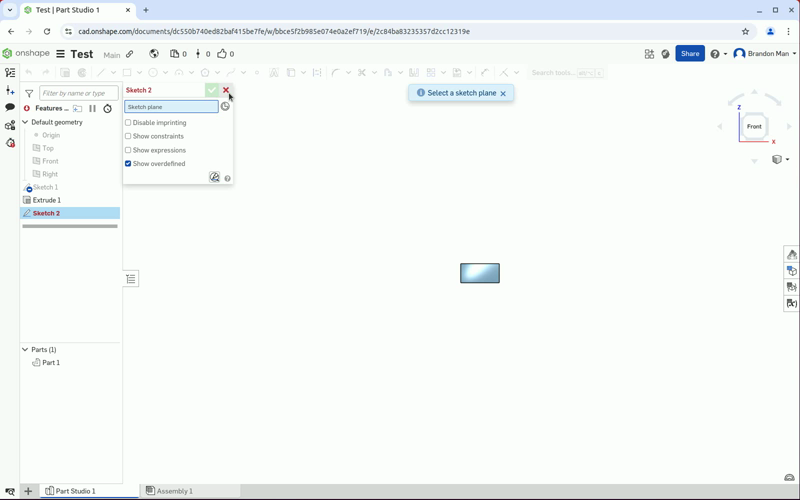
mouse_move(73, 163)
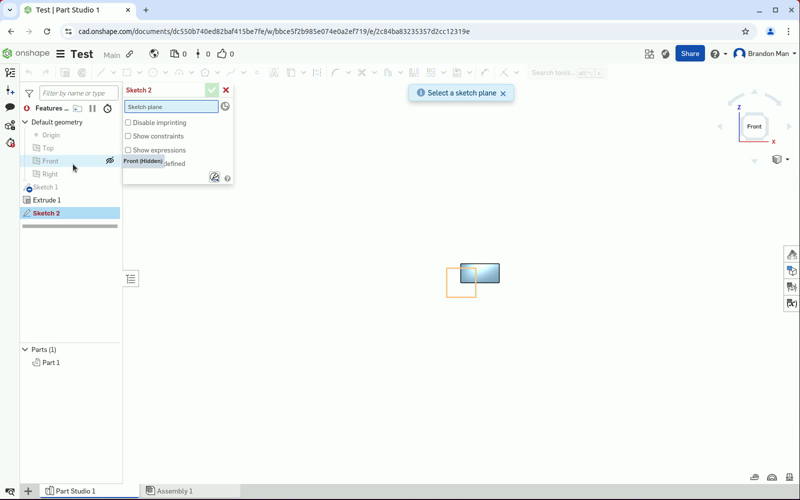
click(73, 163)
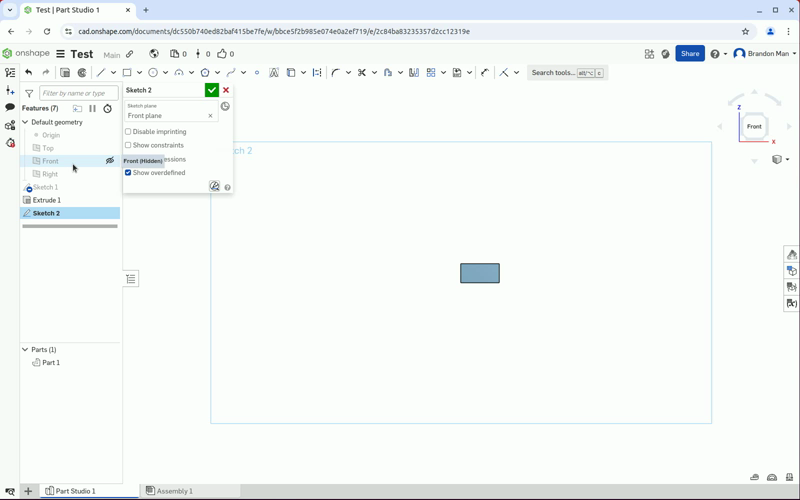
mouse_move(73, 352)
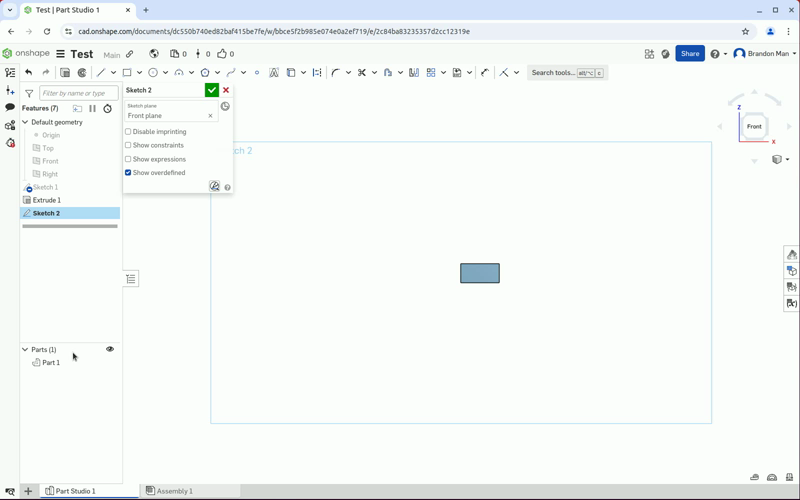
key(y)
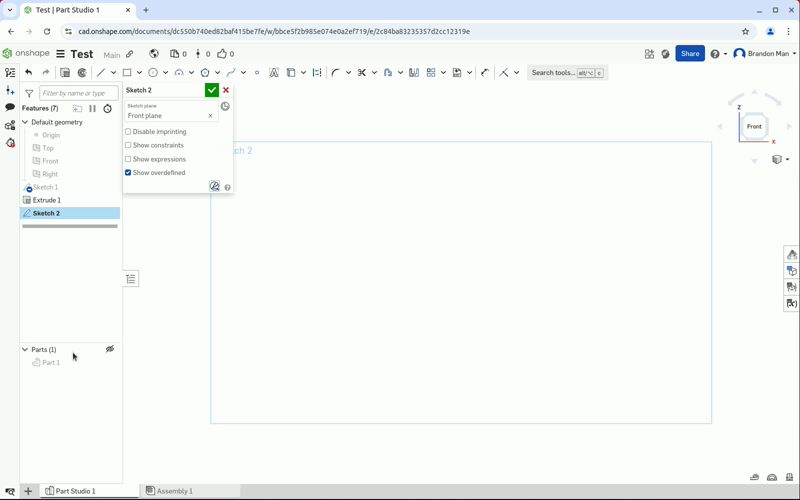
key(l)
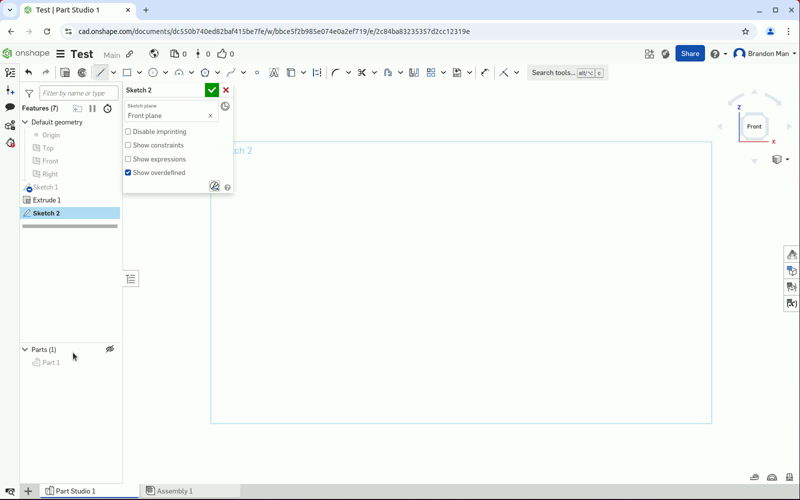
key_down(shift)
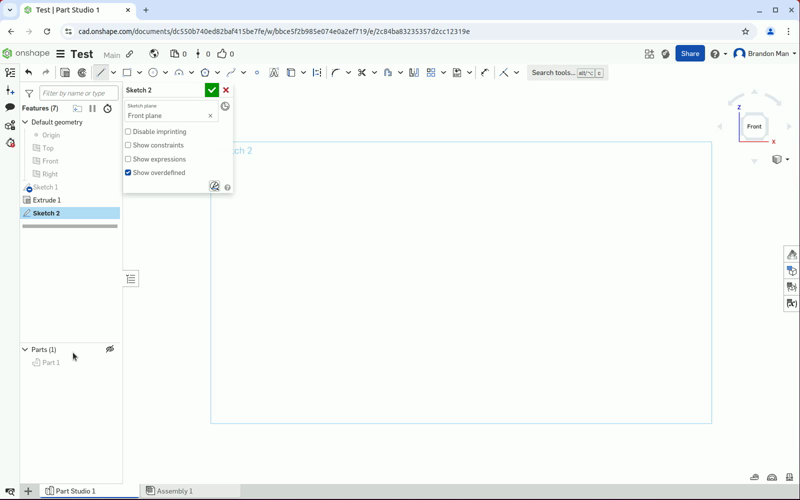
mouse_move(498, 282)
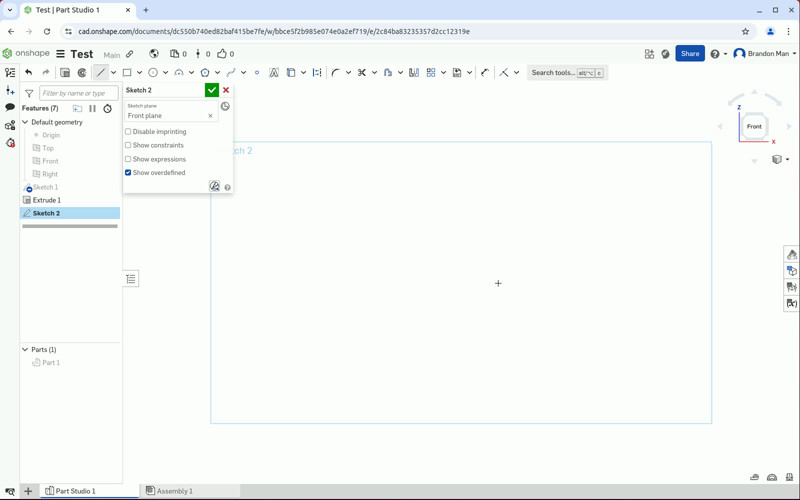
click(498, 282)
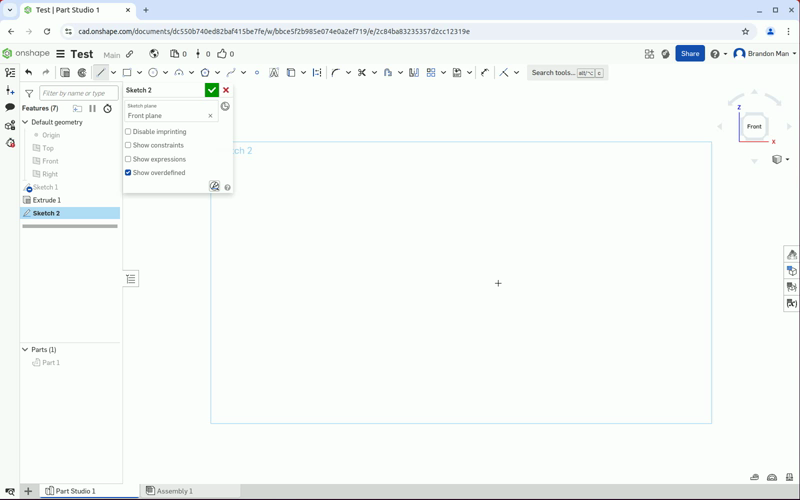
key_up(shift)
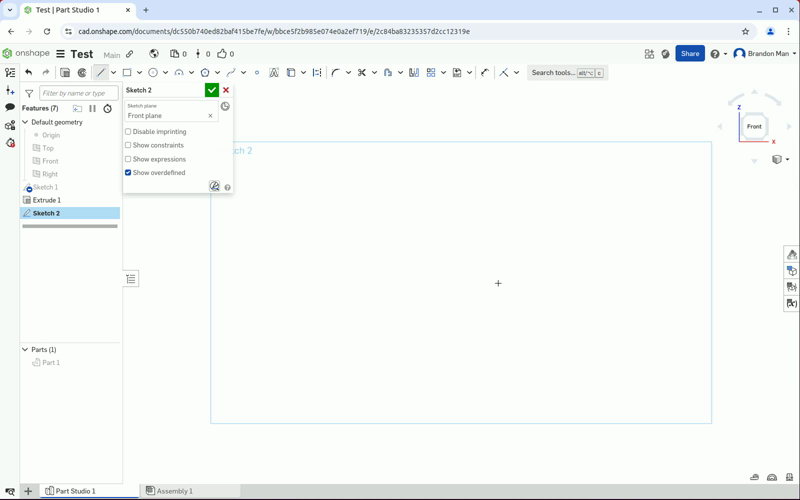
key_down(shift)
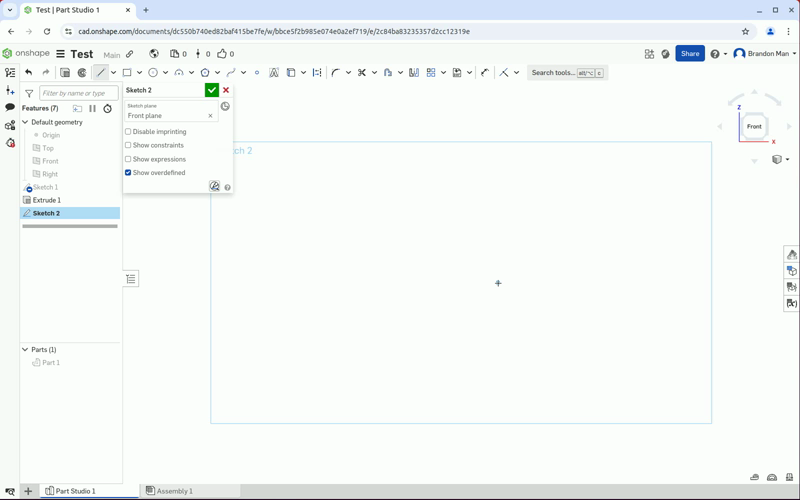
mouse_move(528, 282)
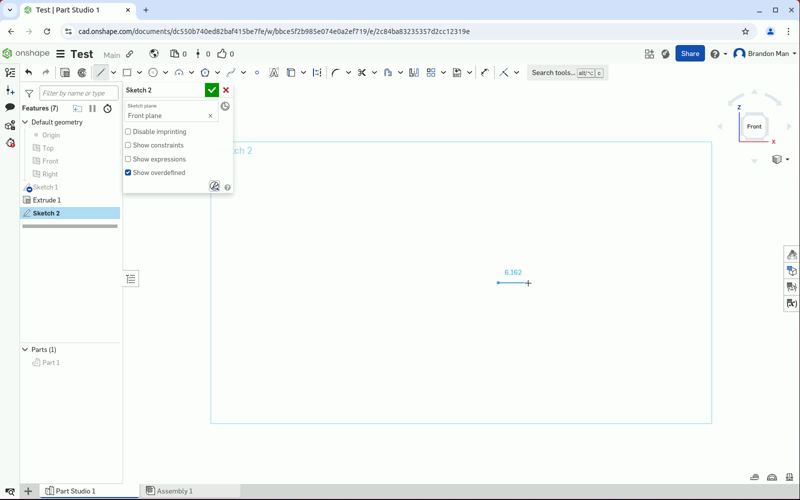
mouse_move(536, 282)
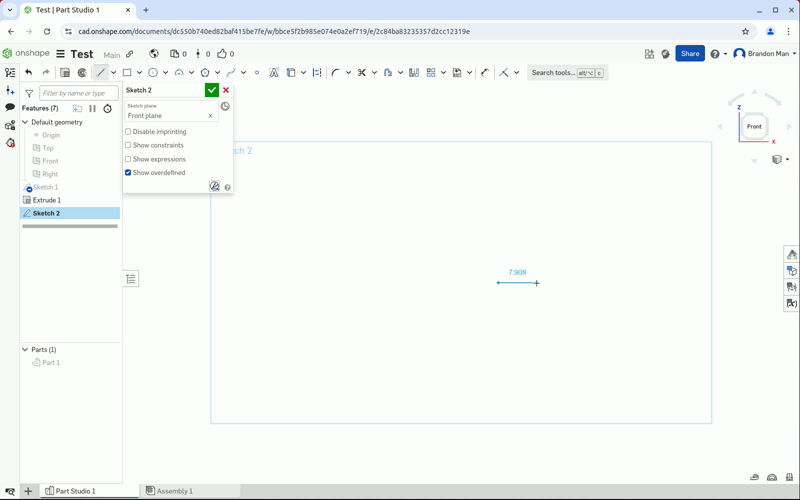
click(536, 282)
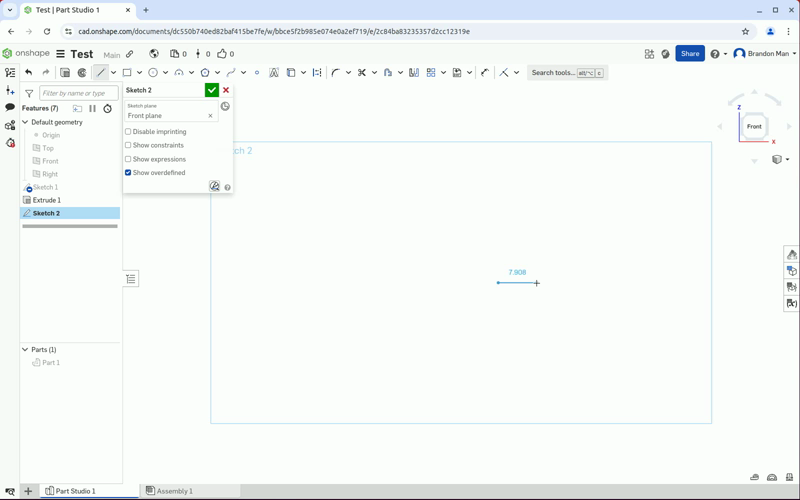
key_up(shift)
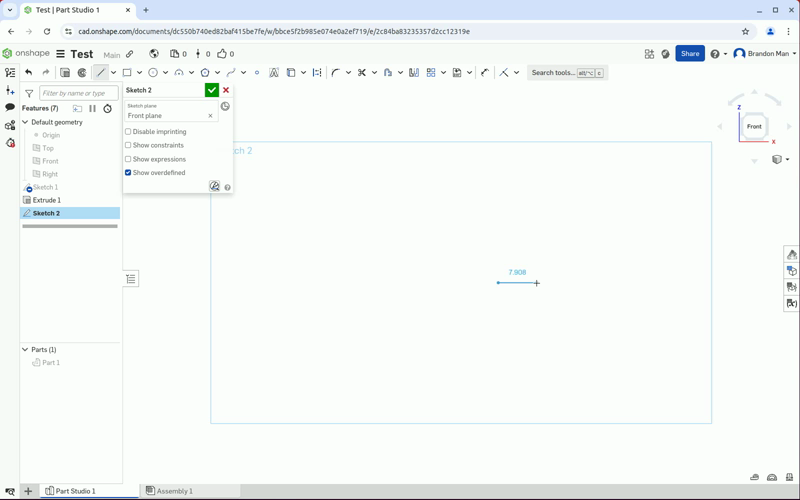
key_down(shift)
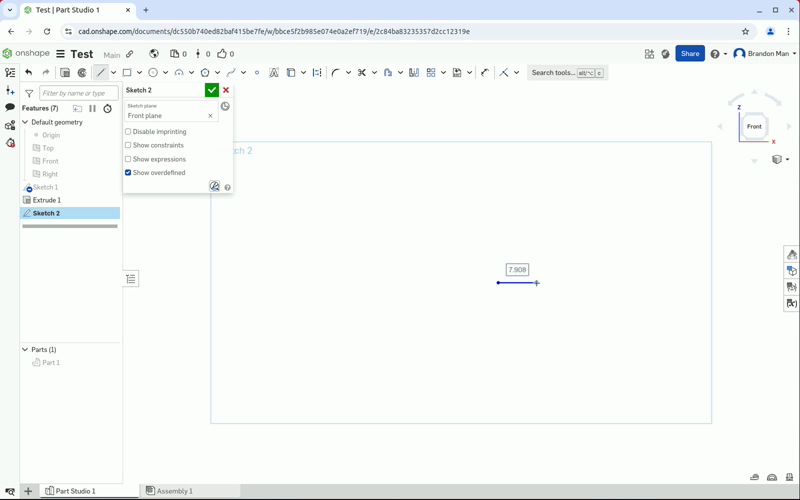
mouse_move(566, 282)
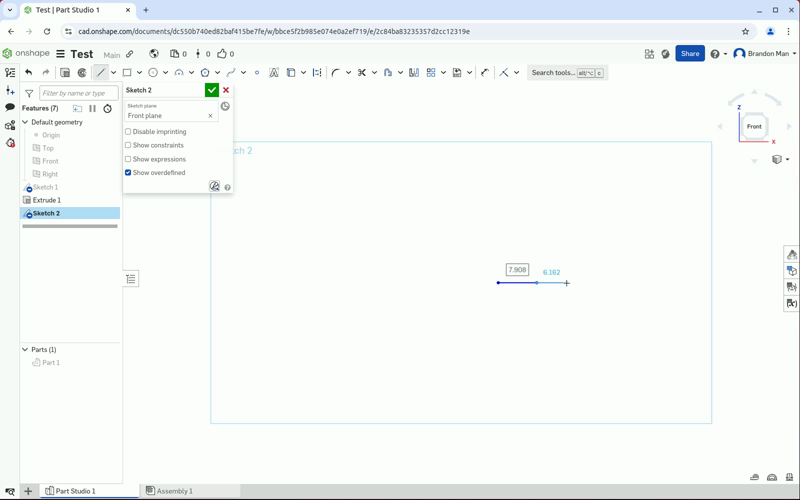
mouse_move(536, 263)
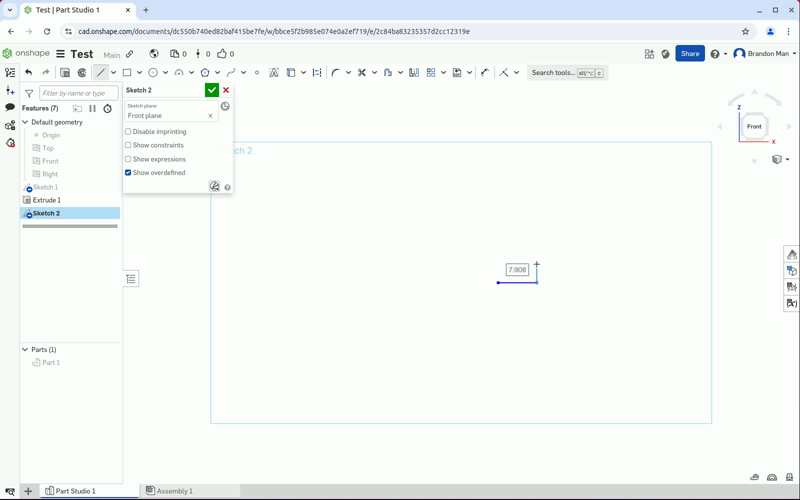
click(536, 263)
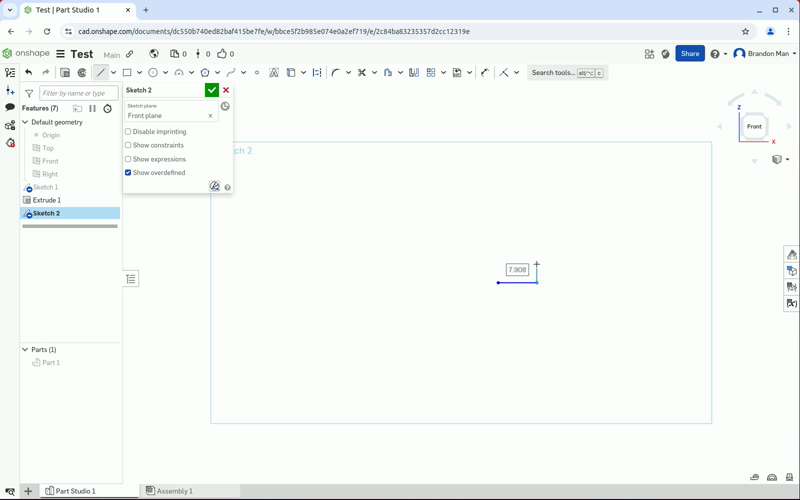
key_up(shift)
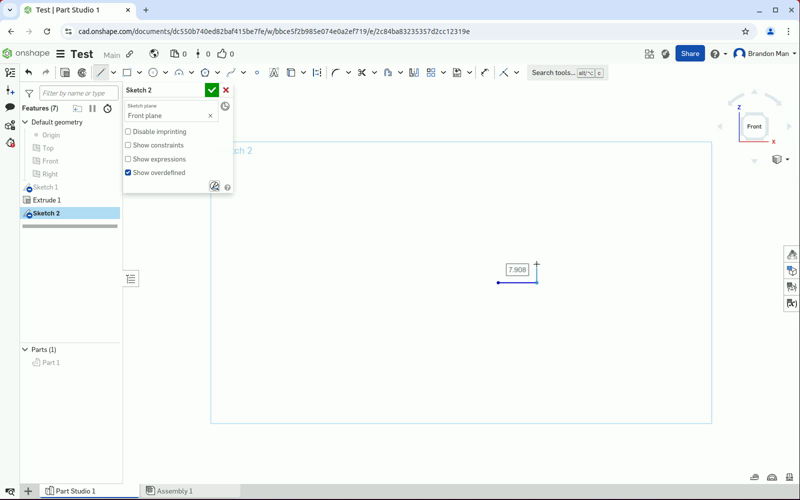
key_down(shift)
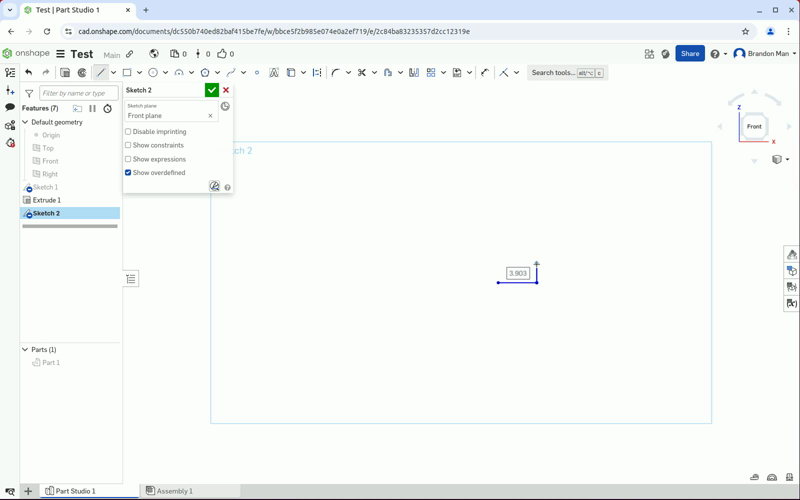
mouse_move(566, 263)
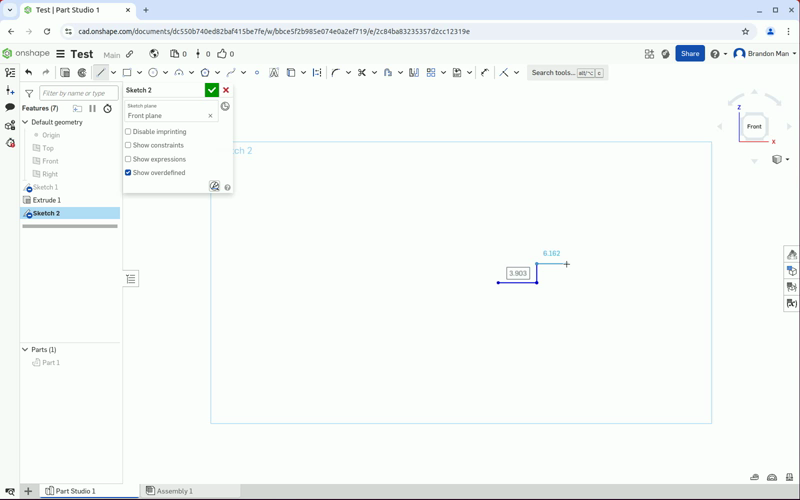
mouse_move(498, 263)
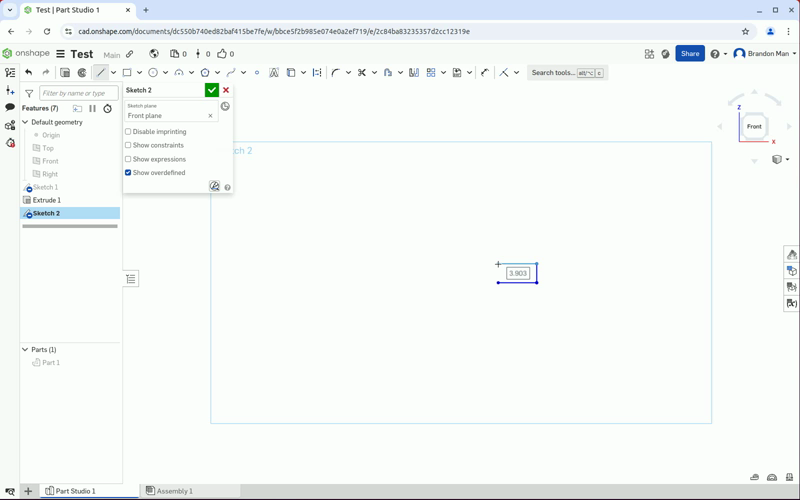
click(498, 263)
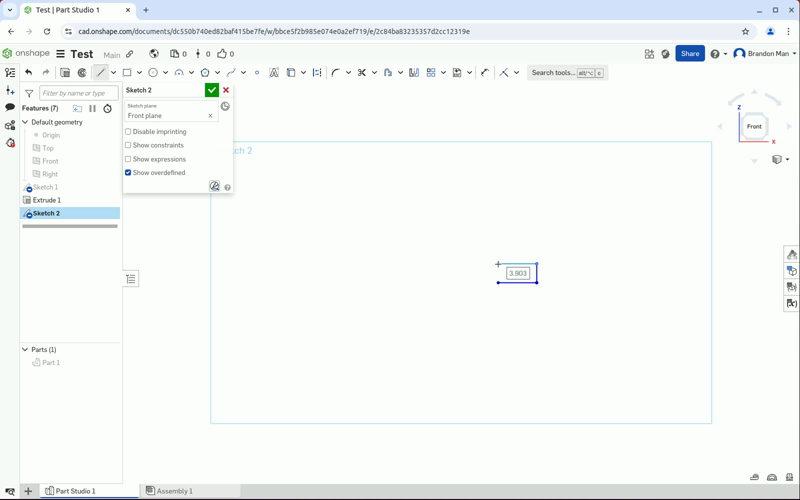
key_up(shift)
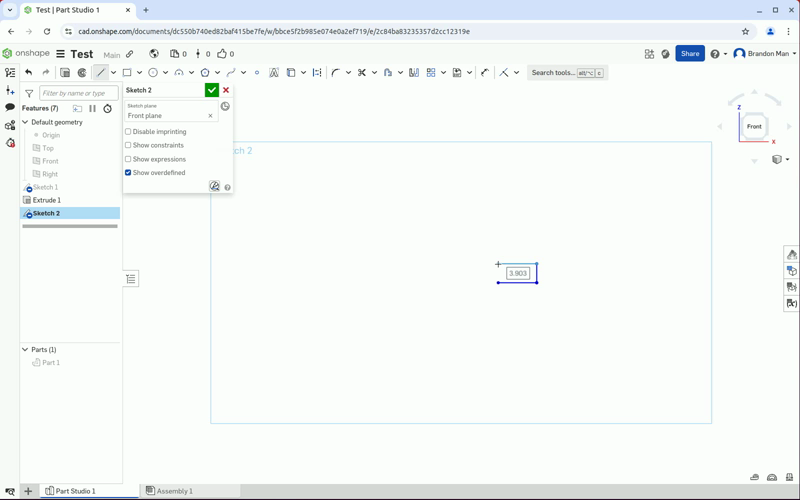
mouse_move(528, 263)
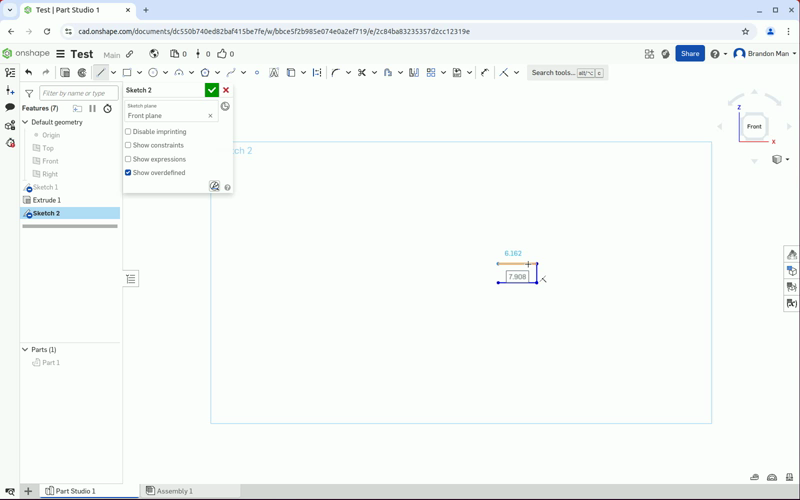
key_down(shift)
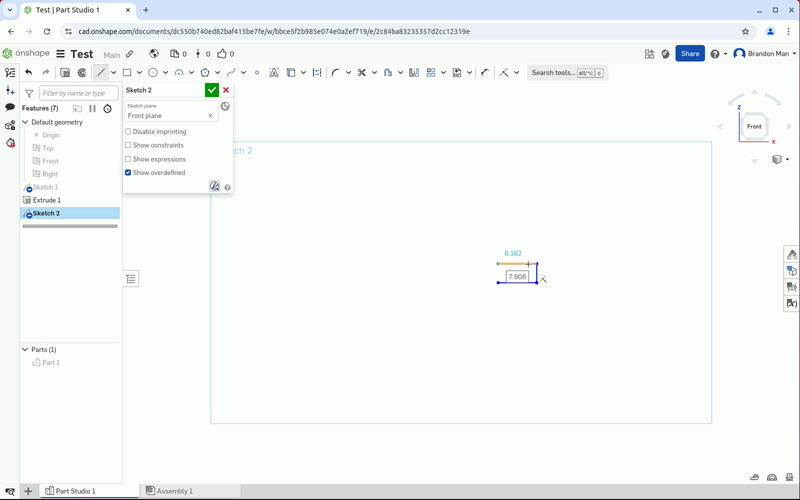
mouse_move(498, 282)
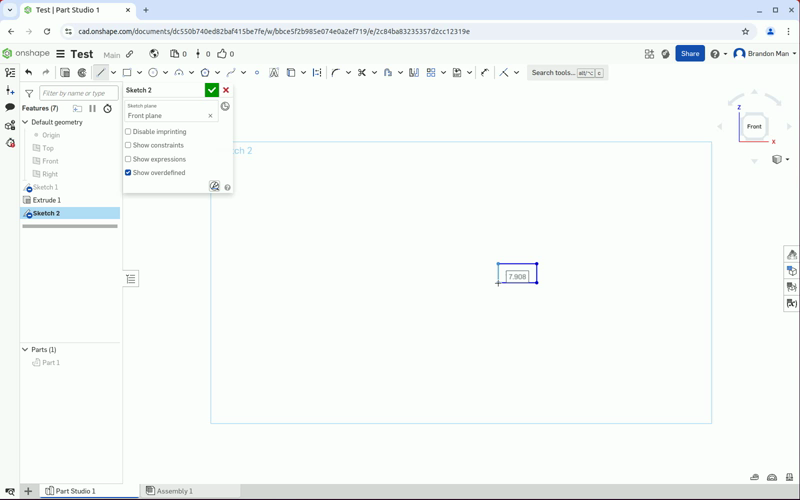
key_up(shift)
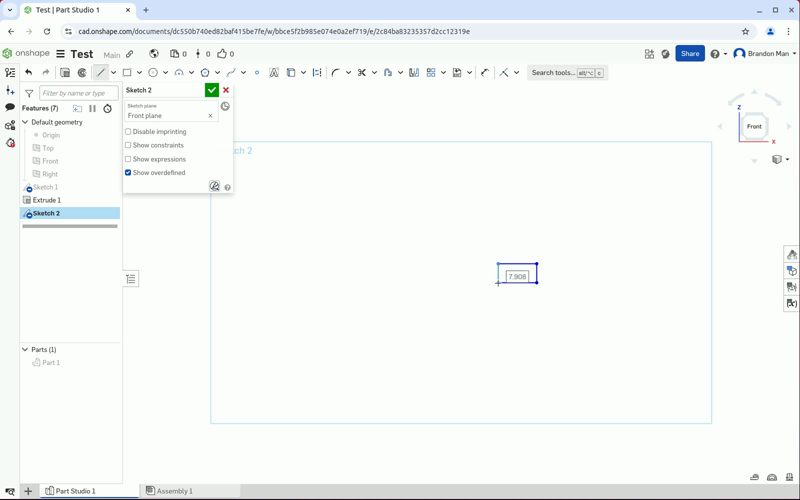
click(498, 282)
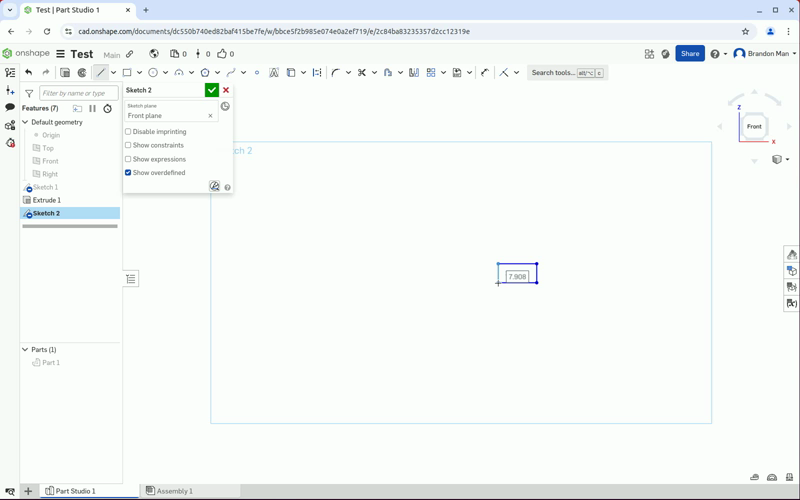
key(esc)
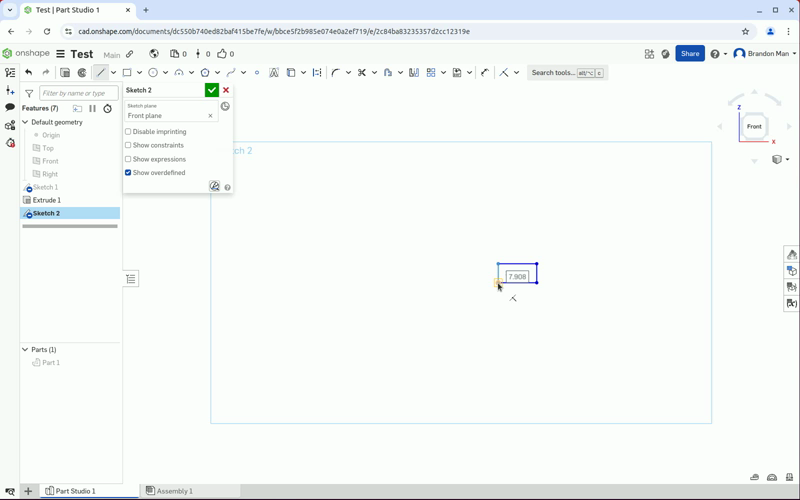
mouse_move(505, 268)
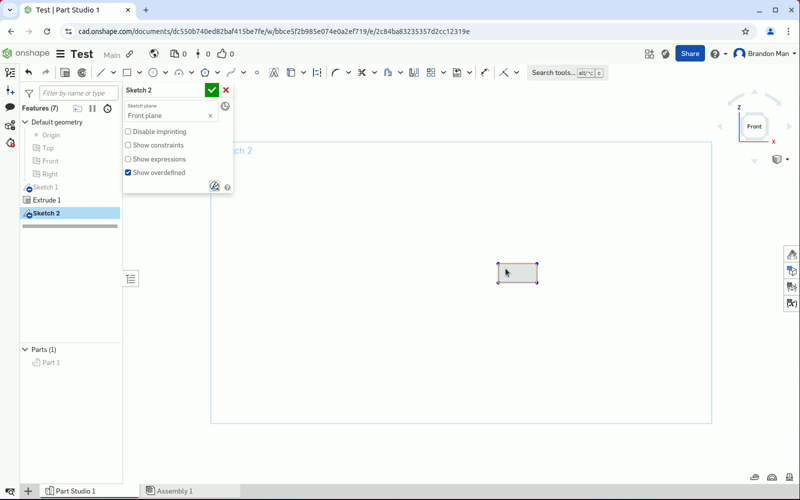
scroll(6)
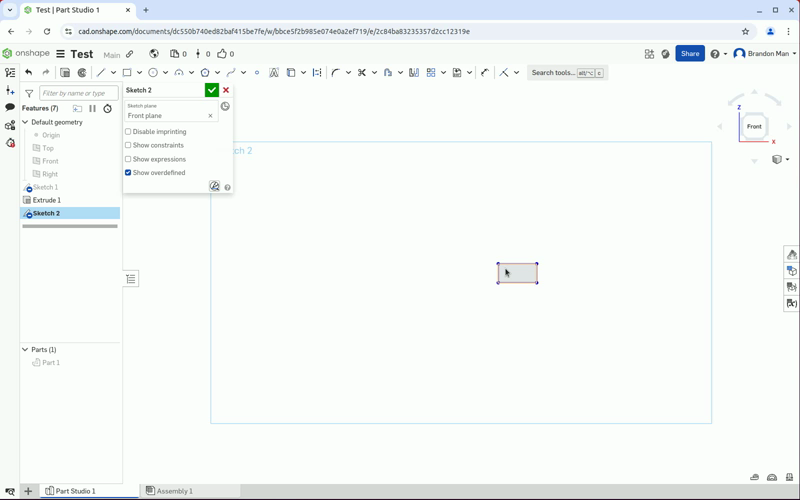
scroll(6)
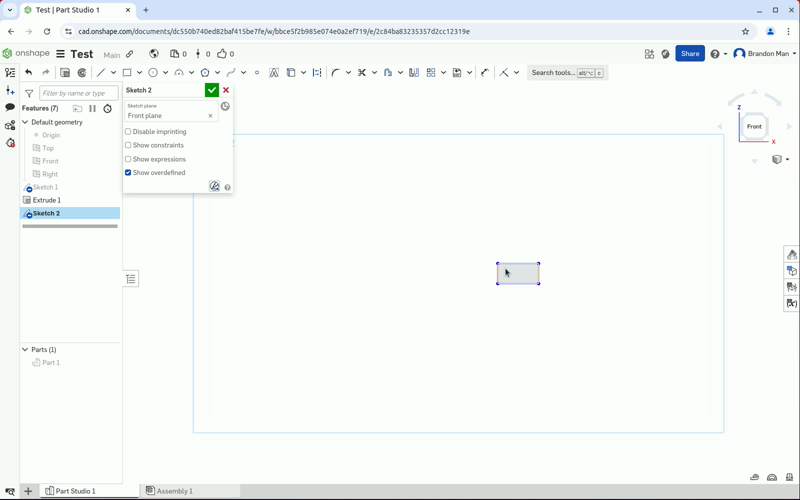
scroll(6)
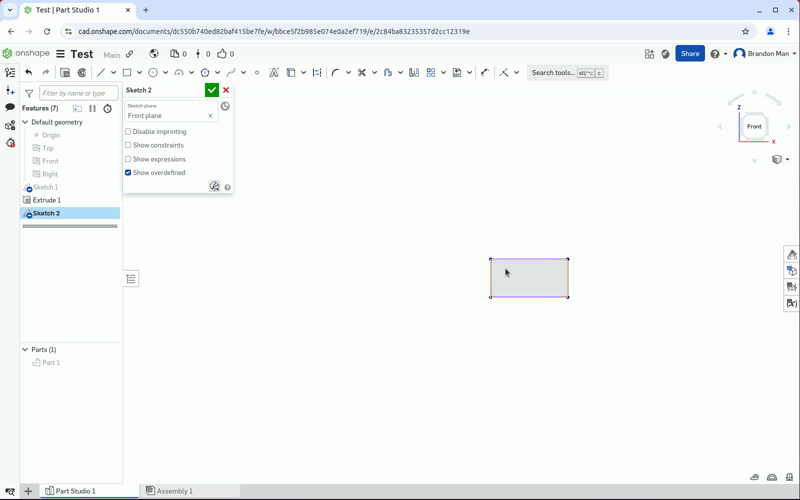
scroll(6)
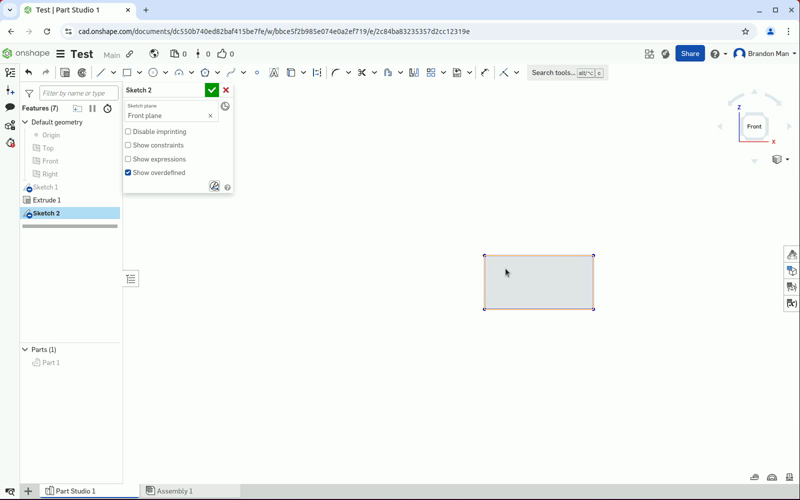
scroll(6)
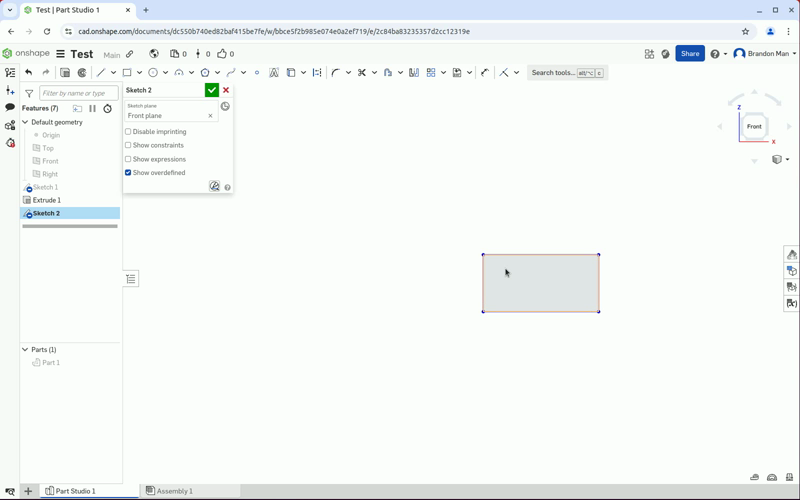
scroll(6)
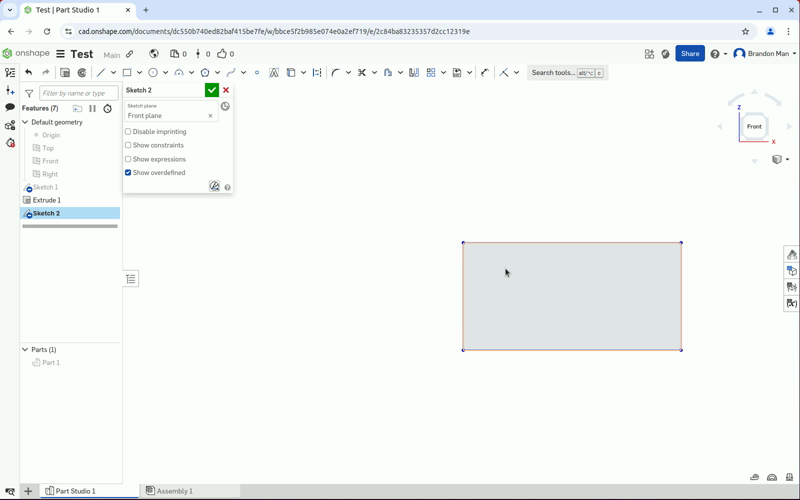
scroll(6)
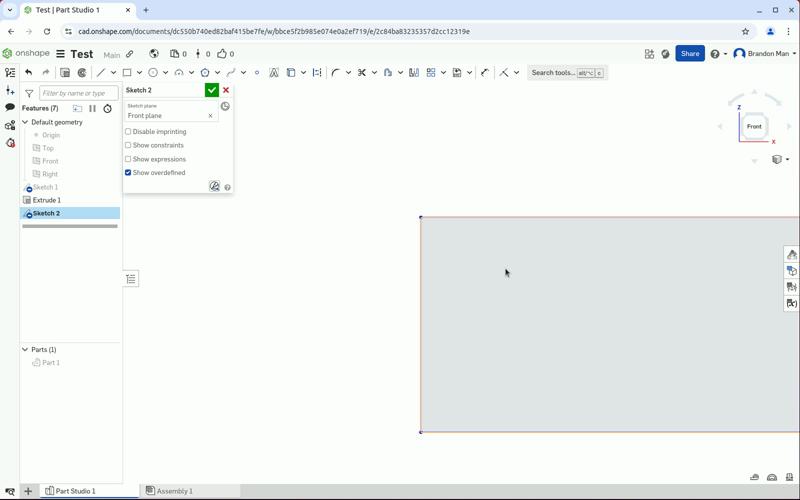
click(505, 268)
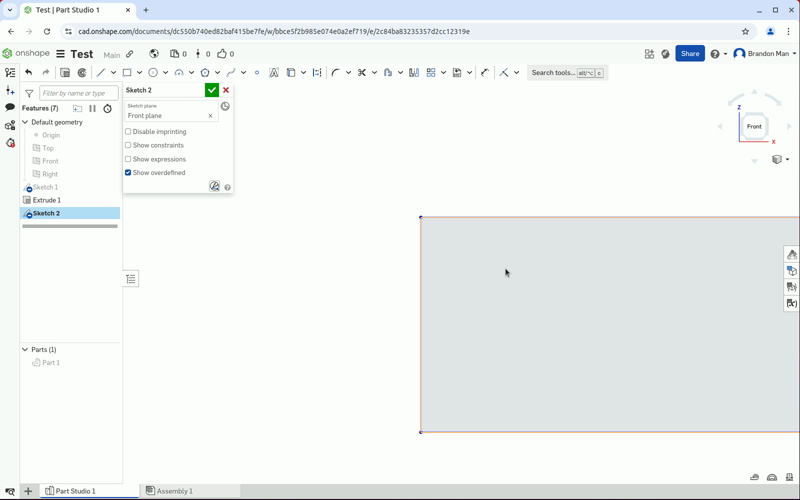
scroll(-6)
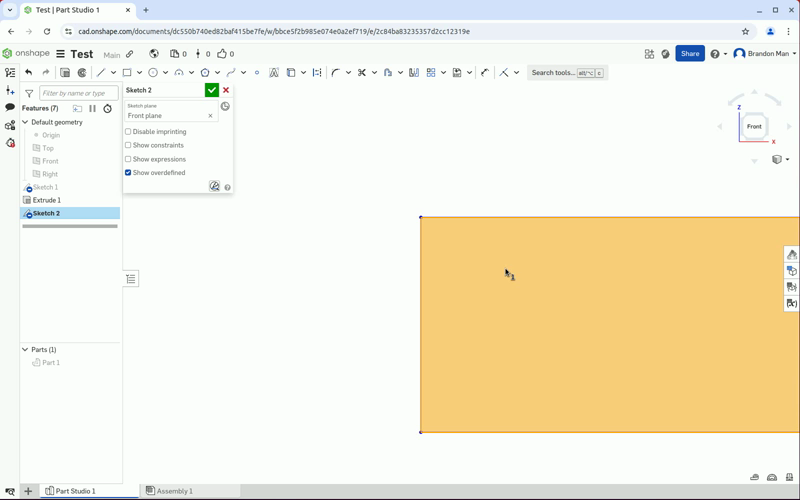
scroll(-6)
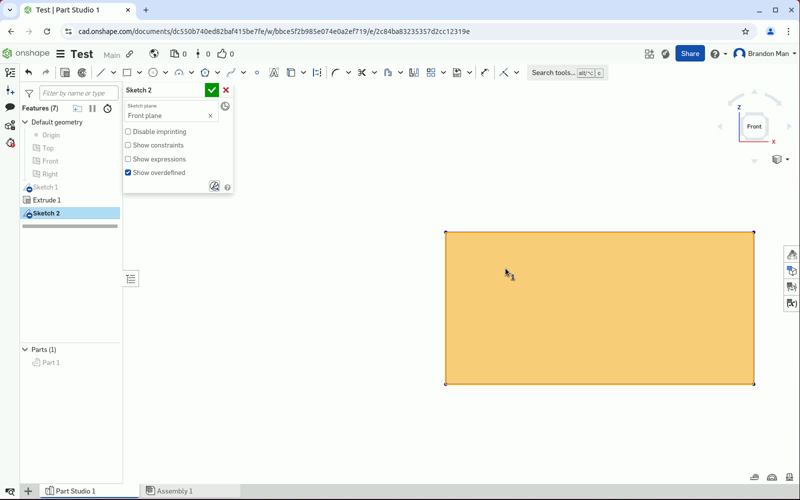
scroll(-6)
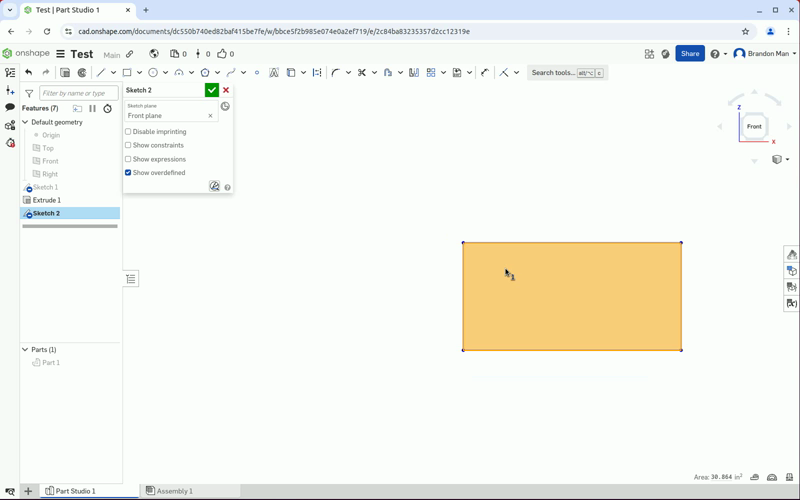
scroll(-6)
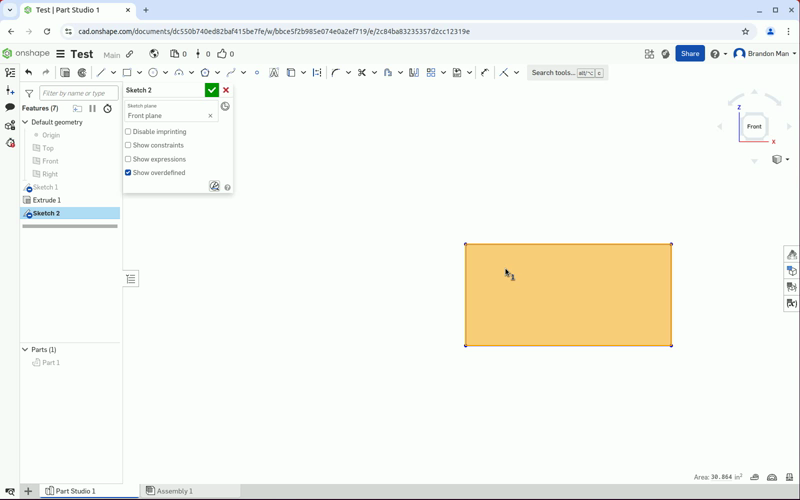
scroll(-6)
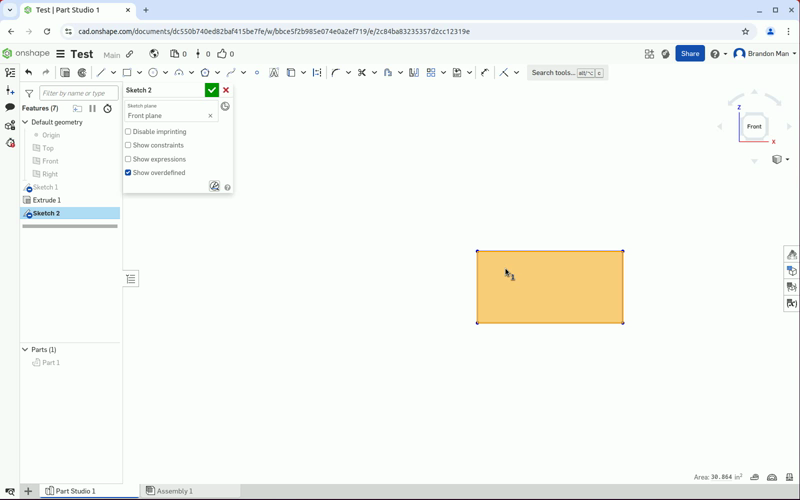
scroll(-6)
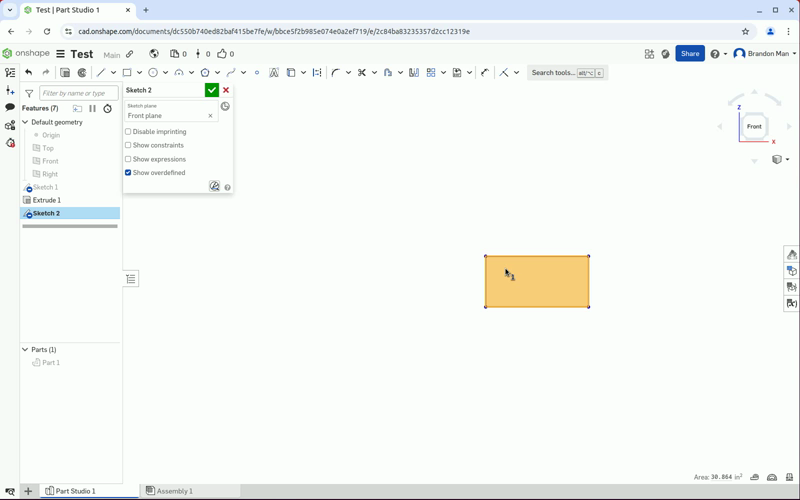
scroll(-6)
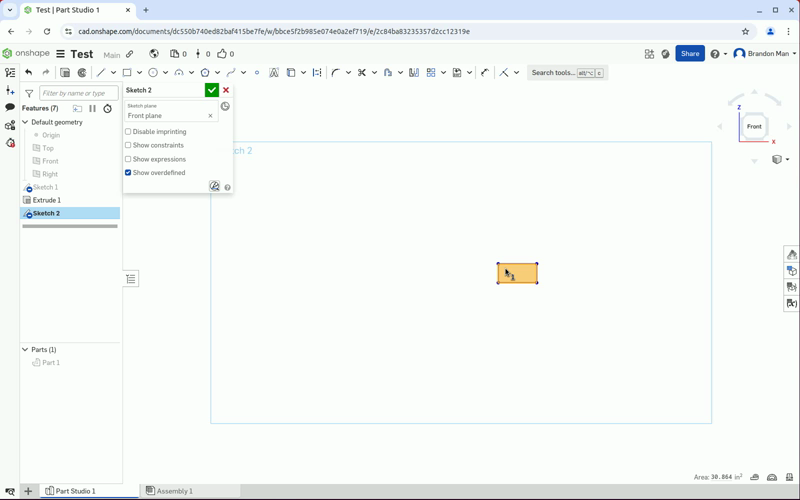
mouse_move(73, 352)
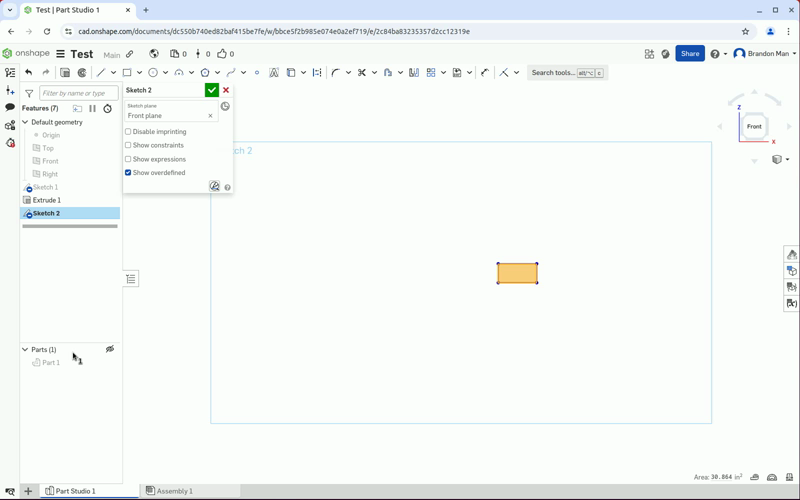
key(shift+y)
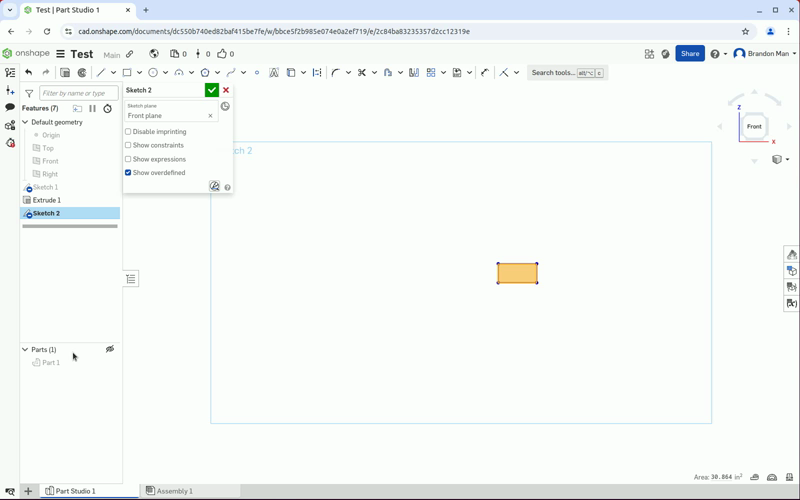
key(shift+e)
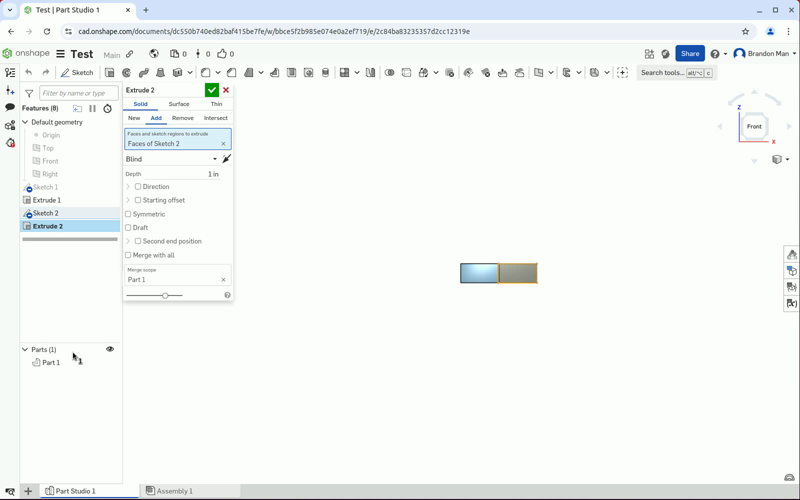
mouse_move(143, 106)
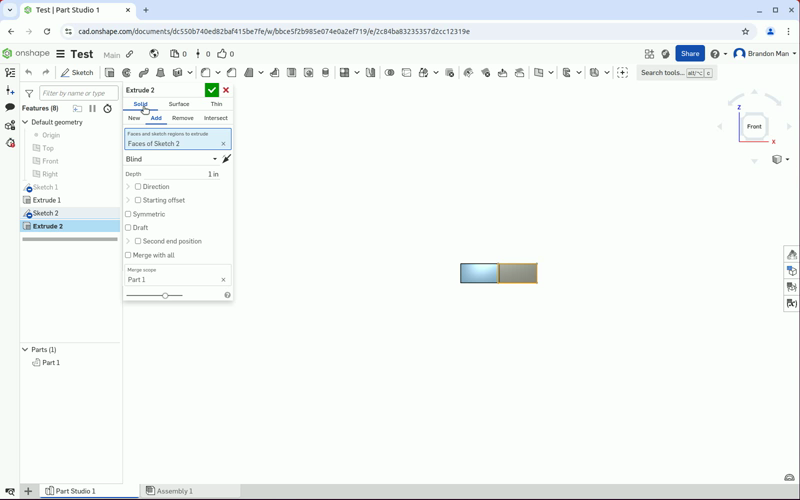
click(143, 106)
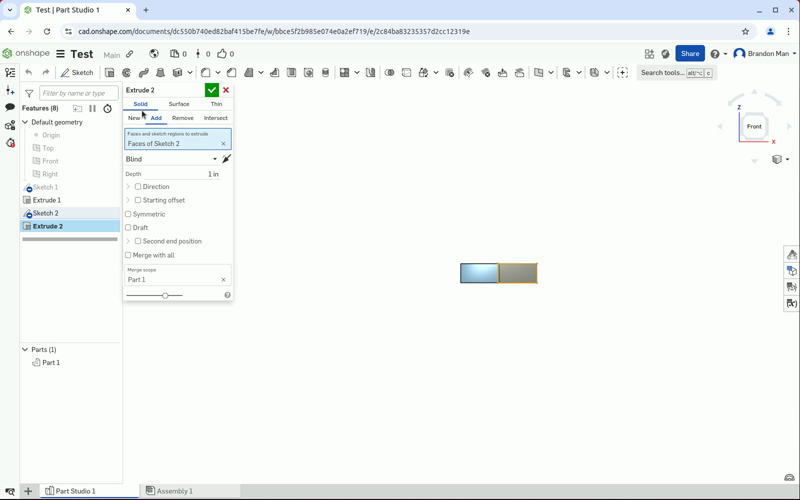
mouse_move(137, 120)
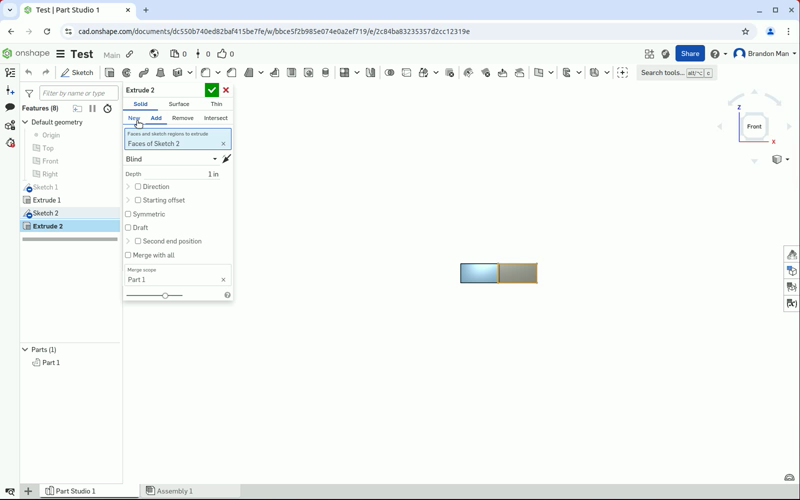
click(137, 120)
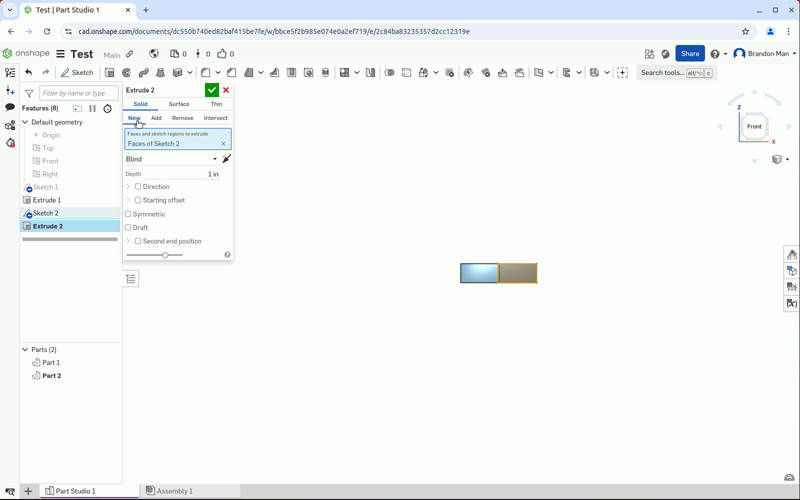
key(tab, 4)
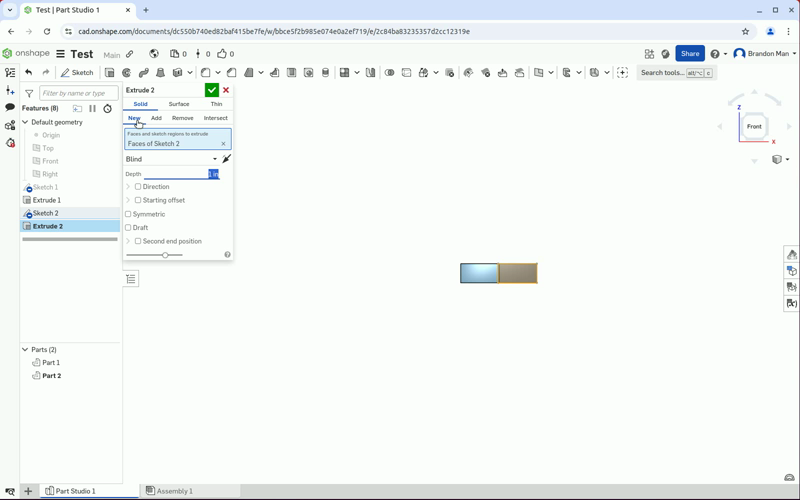
text(7.703)
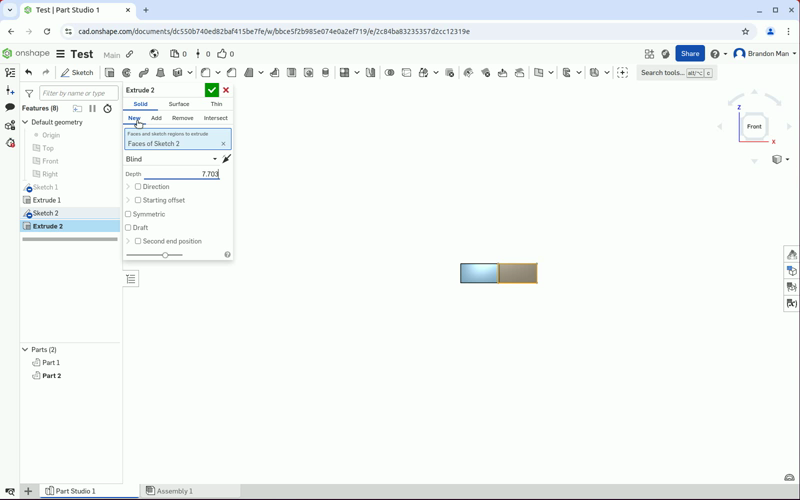
key(enter)
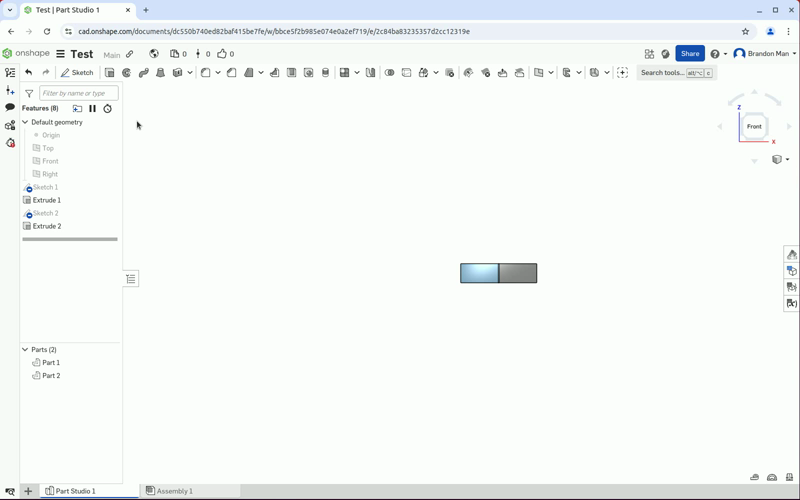
key(shift+h)
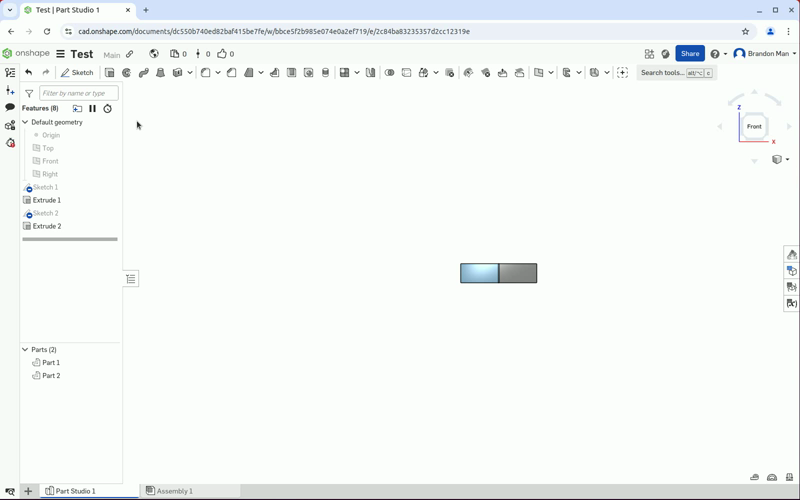
key(shift+h)
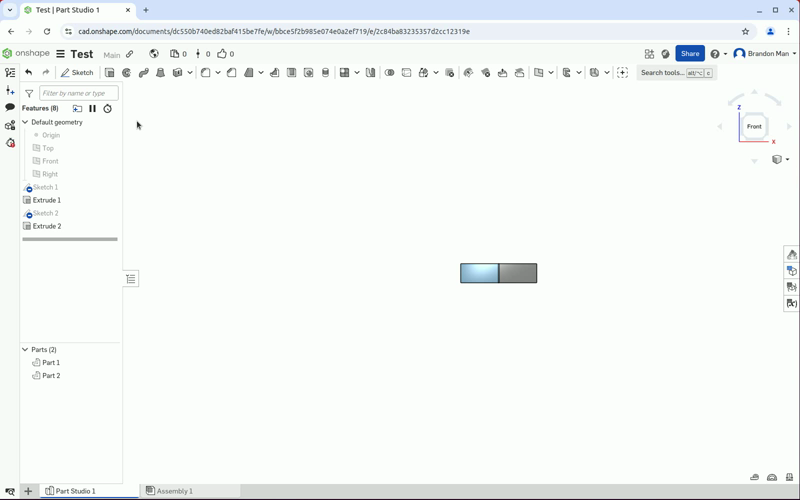
mouse_move(73, 189)
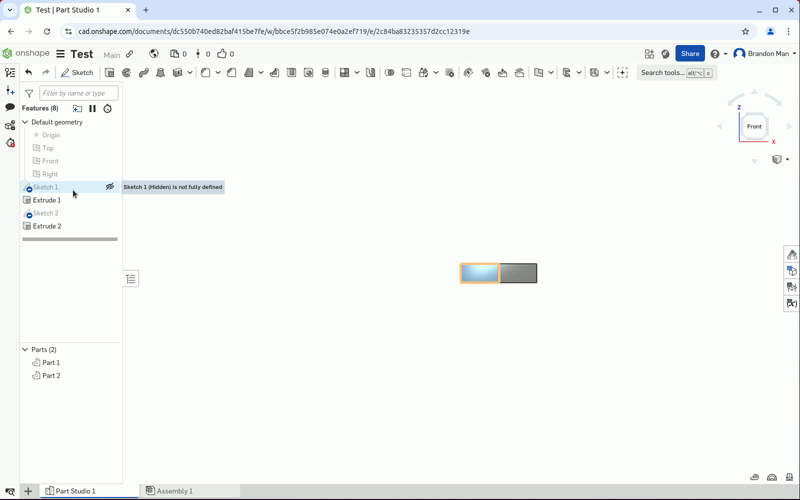
click(73, 189)
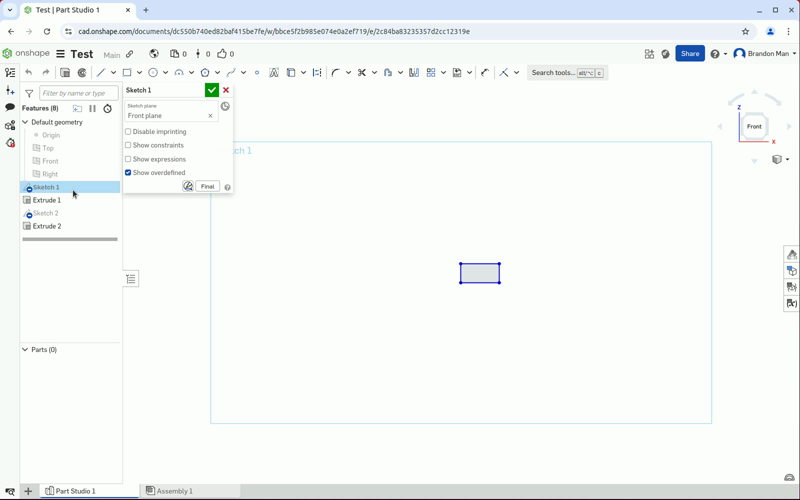
mouse_move(229, 92)
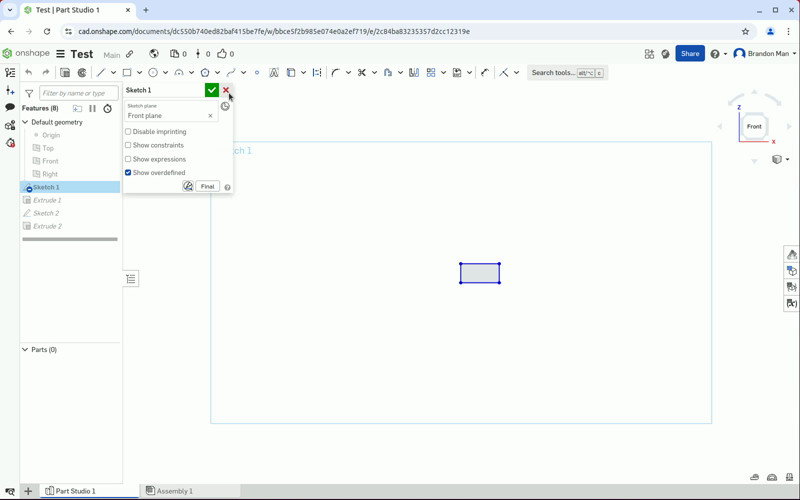
click(229, 92)
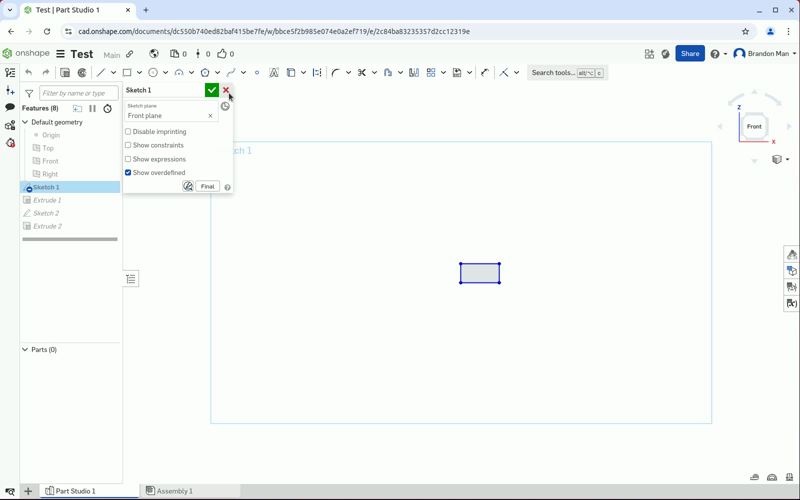
key(shift+s)
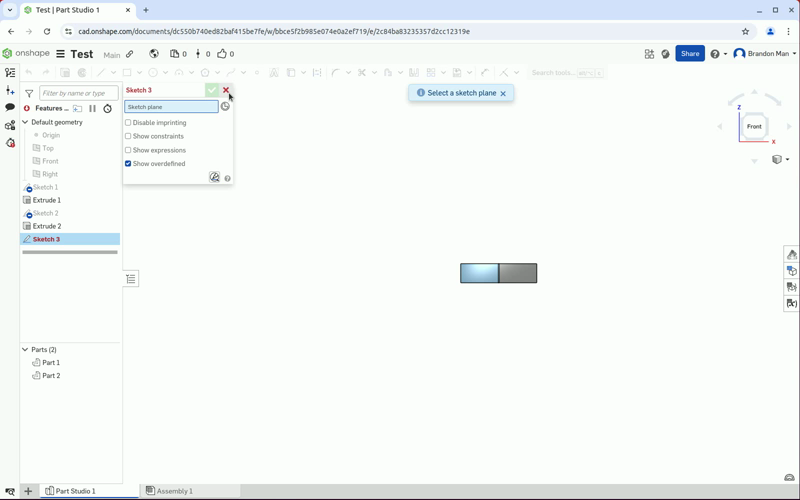
mouse_move(73, 163)
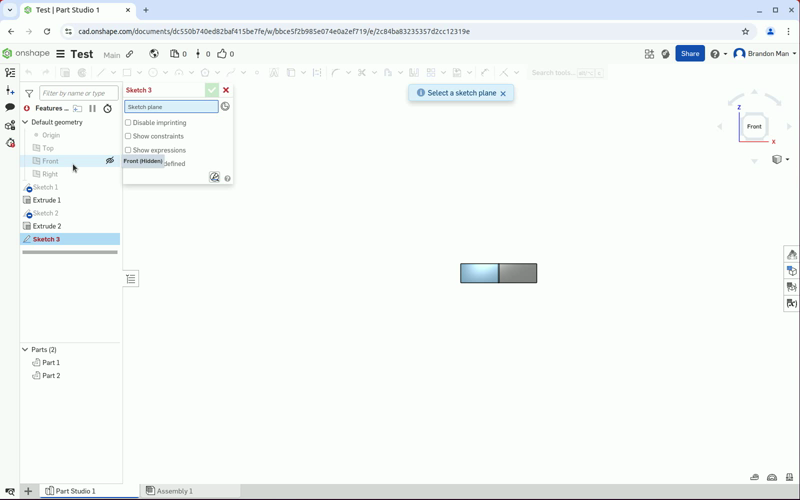
click(73, 163)
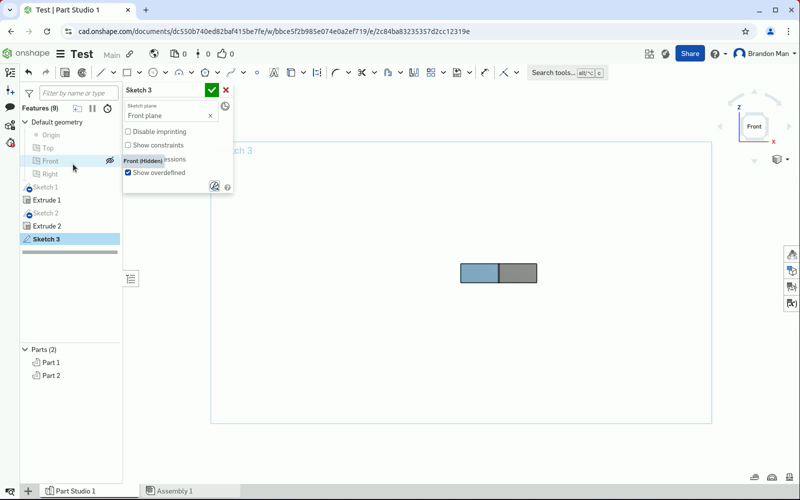
mouse_move(73, 352)
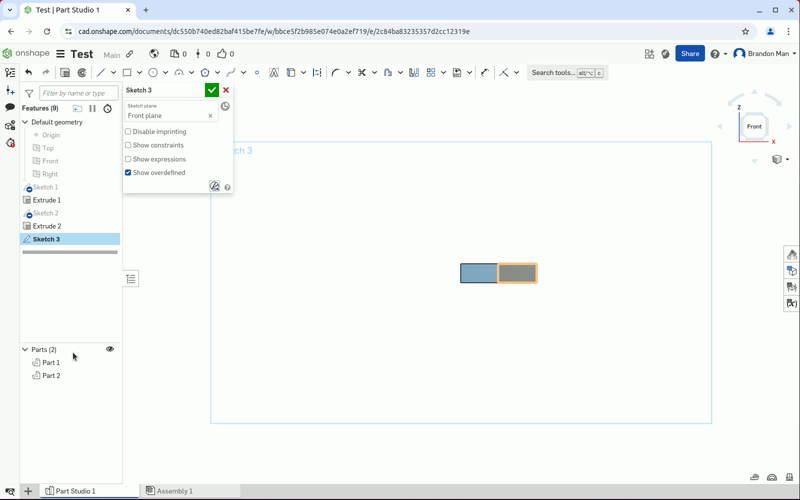
key(y)
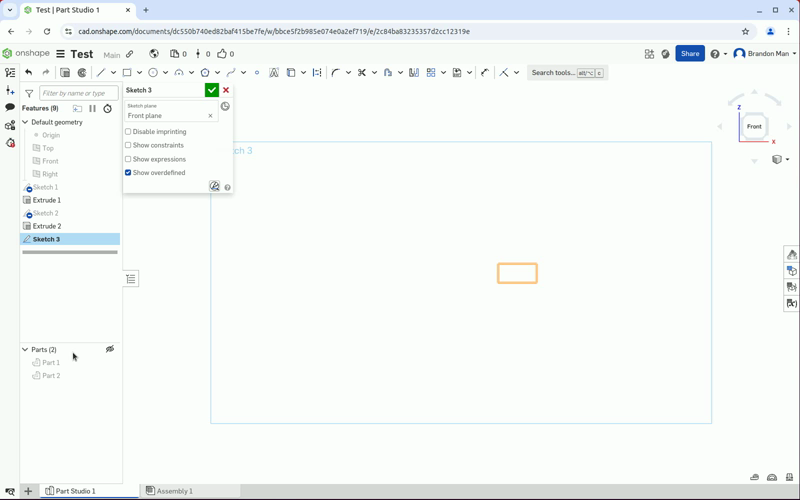
key(l)
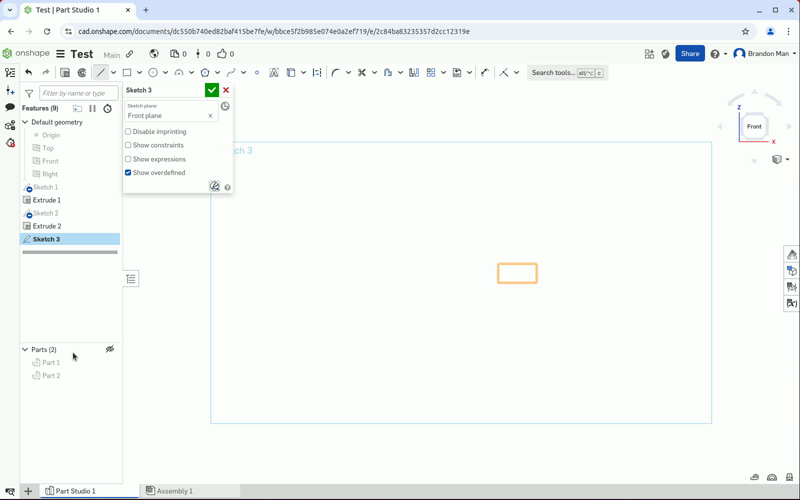
key_down(shift)
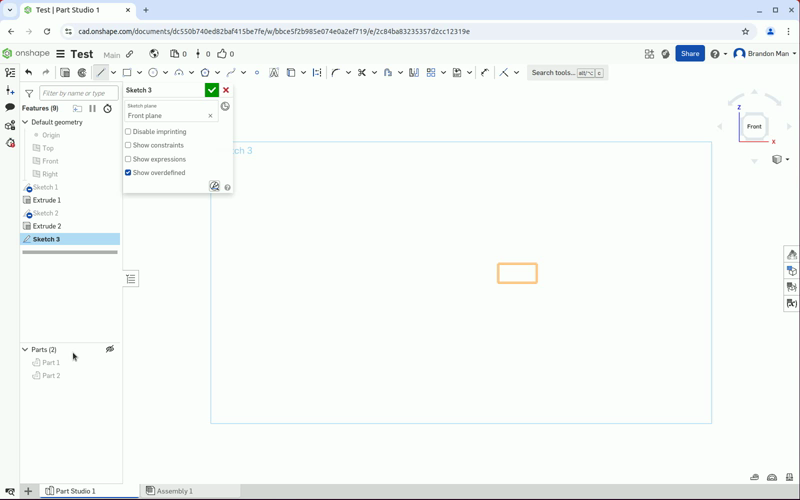
mouse_move(535, 282)
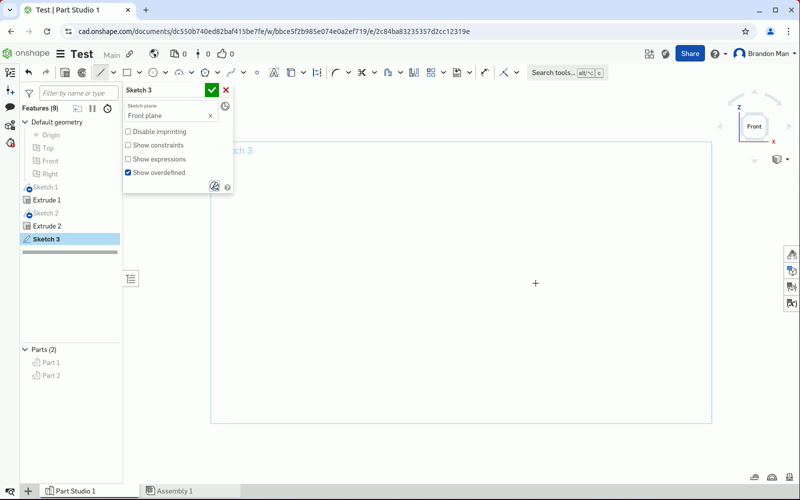
click(535, 282)
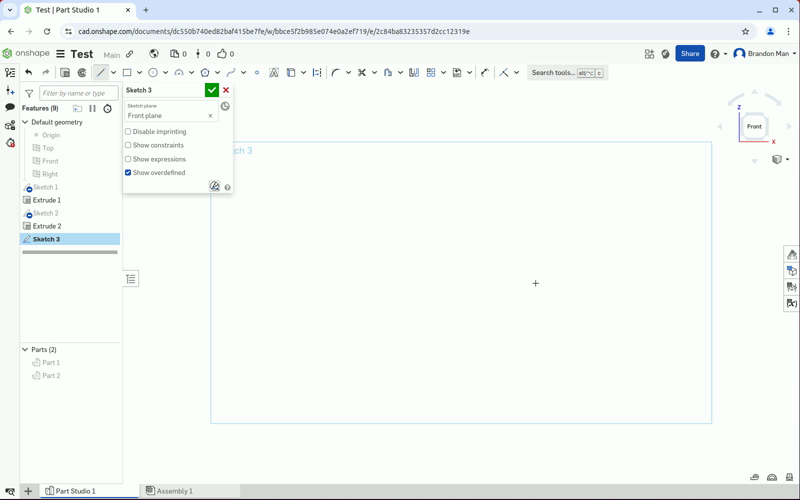
key_up(shift)
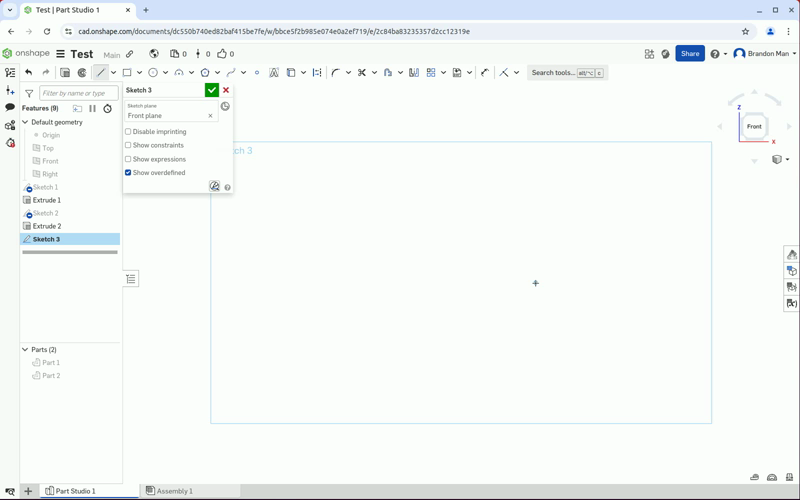
key_down(shift)
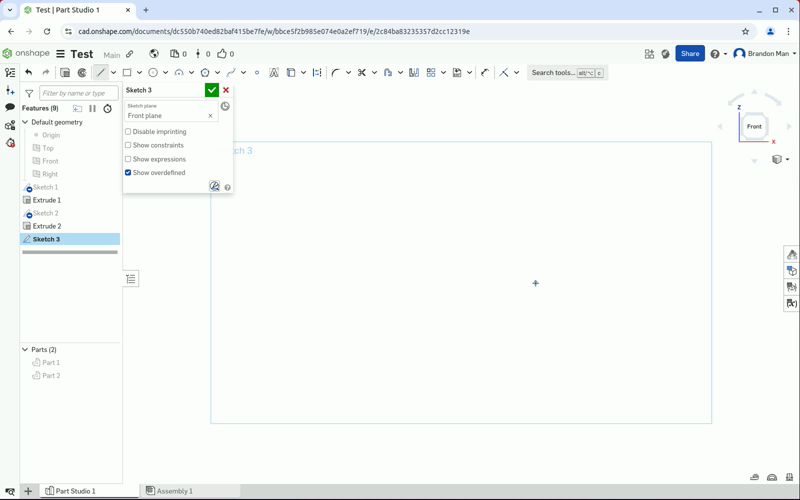
mouse_move(565, 282)
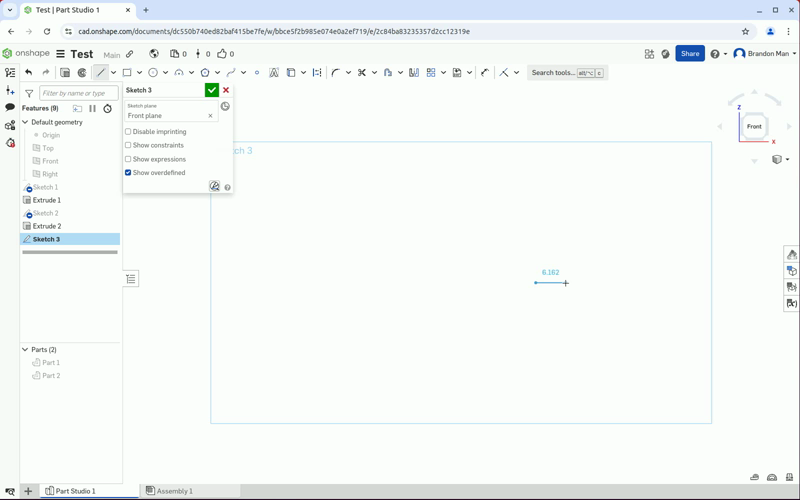
mouse_move(574, 282)
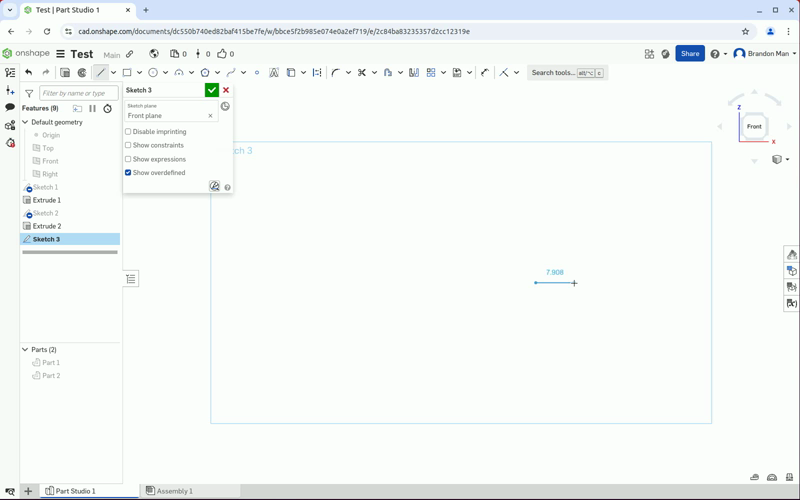
click(574, 282)
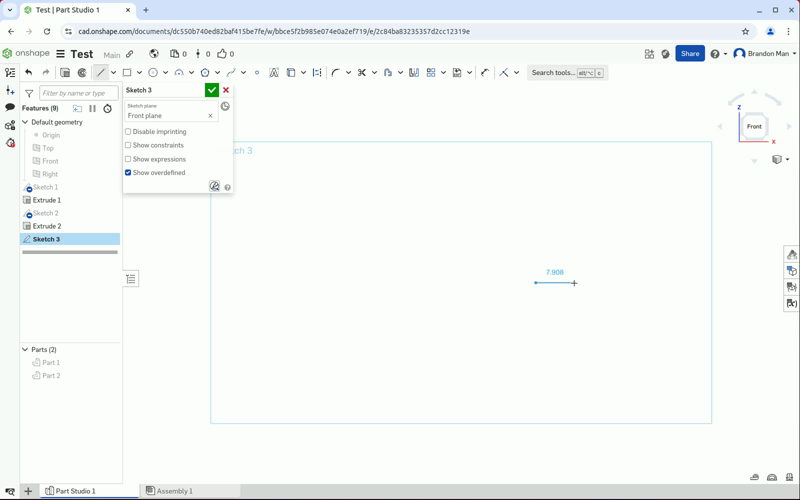
key_up(shift)
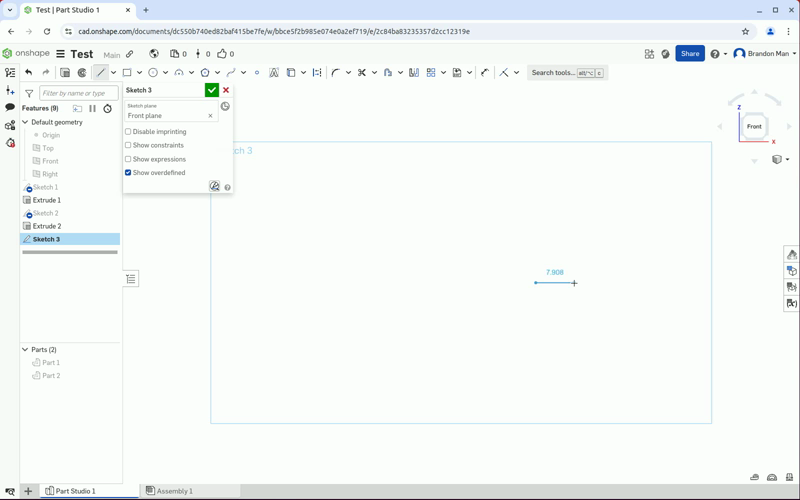
key_down(shift)
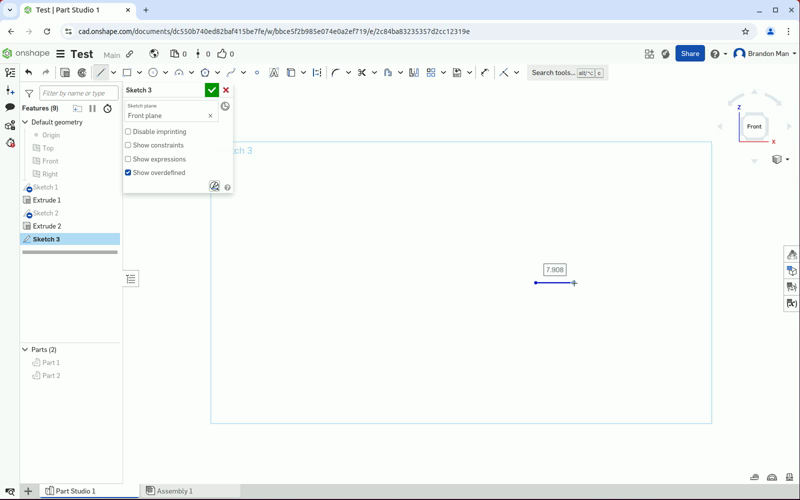
mouse_move(589, 282)
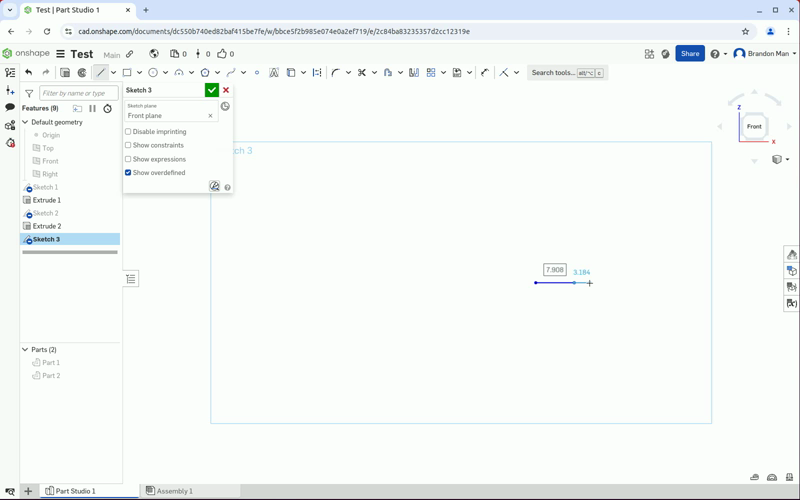
mouse_move(574, 263)
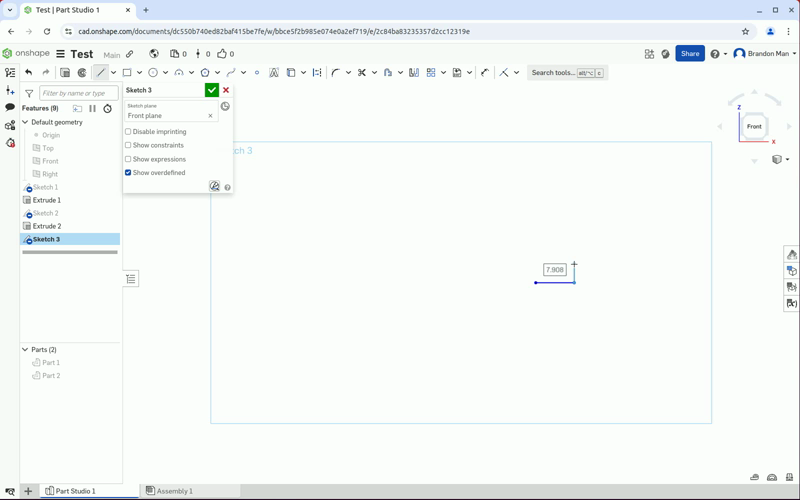
click(574, 263)
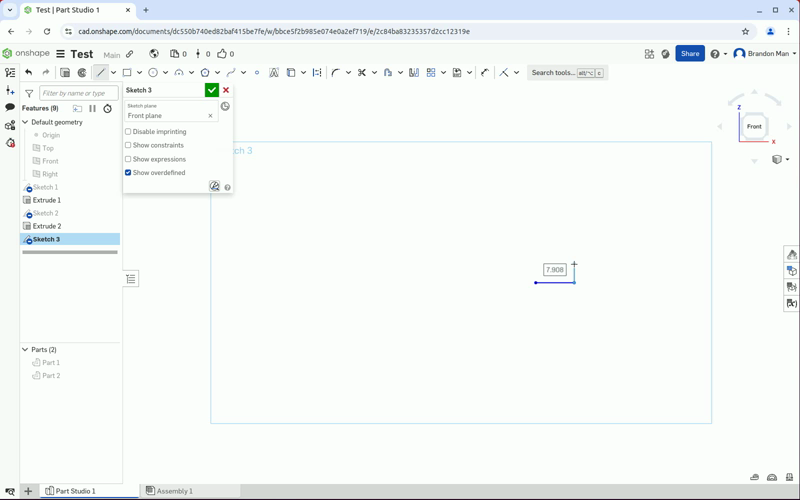
key_up(shift)
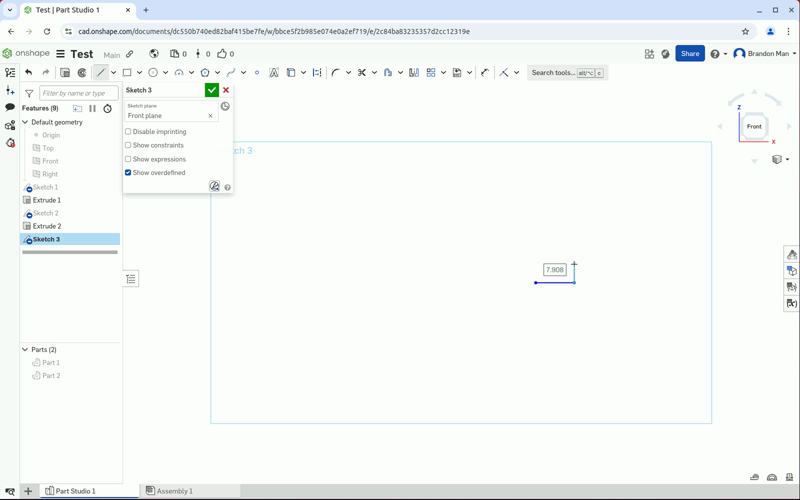
key_down(shift)
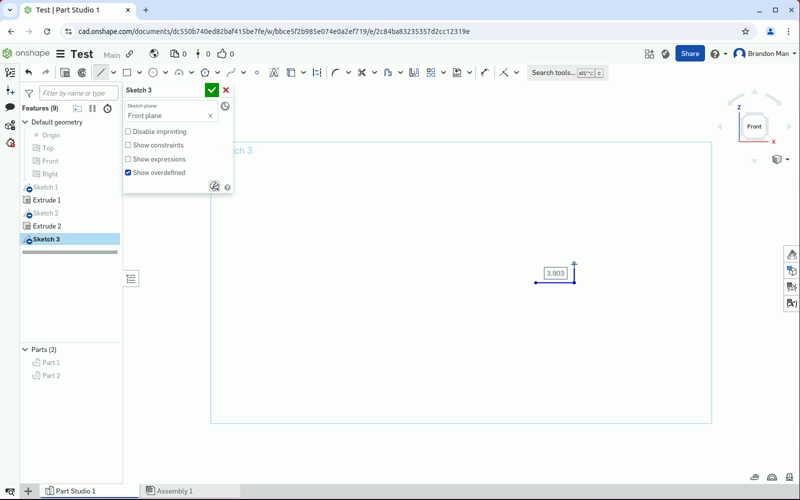
mouse_move(589, 263)
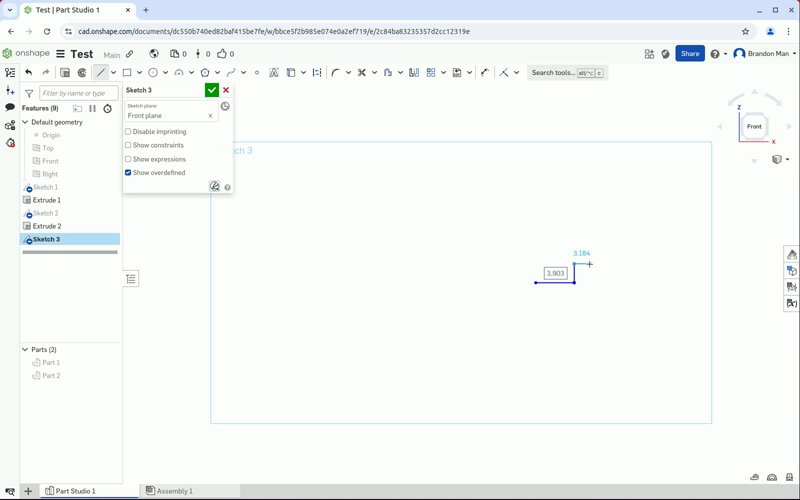
mouse_move(535, 263)
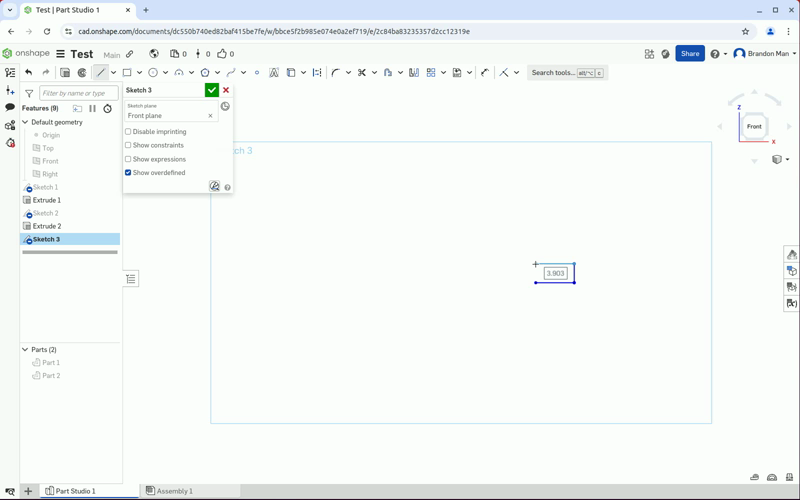
click(535, 263)
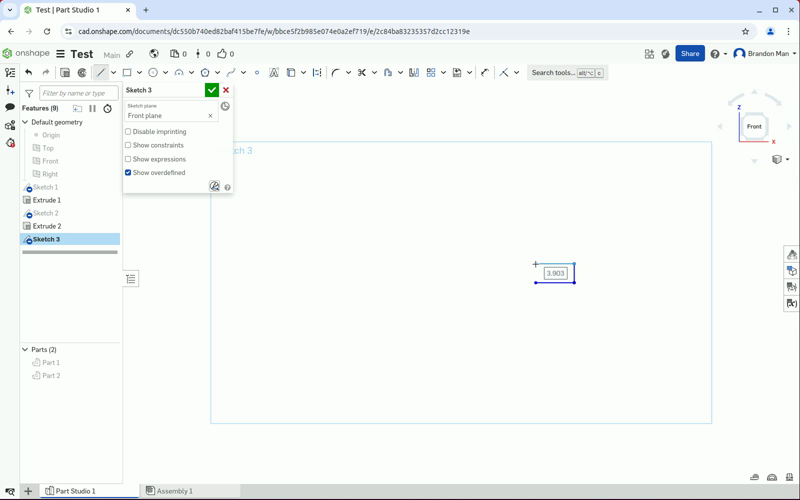
key_up(shift)
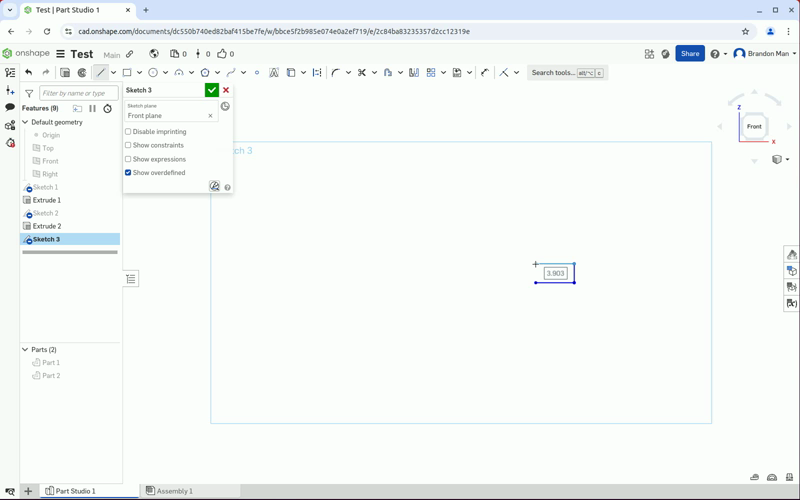
mouse_move(565, 263)
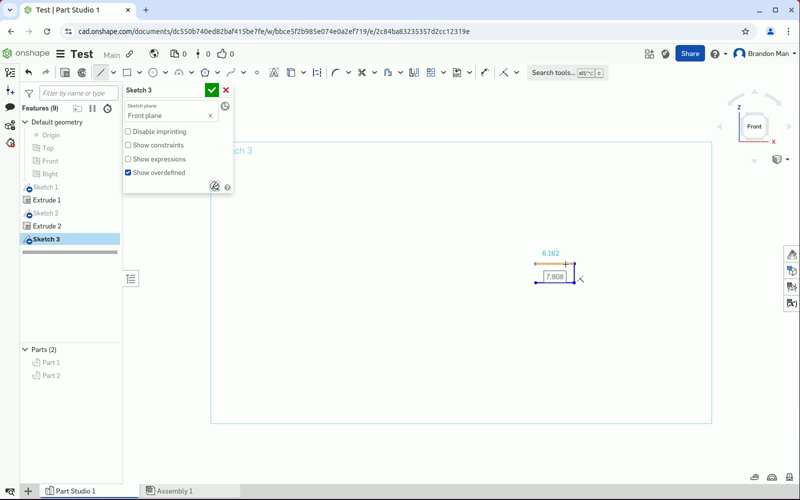
key_down(shift)
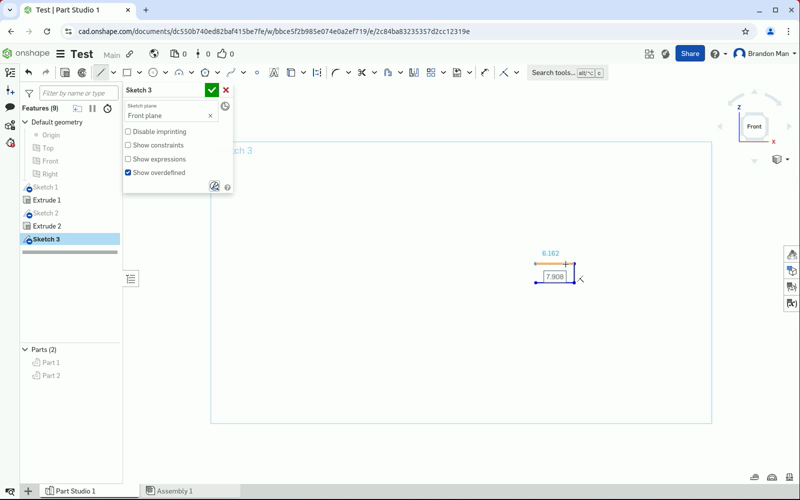
mouse_move(535, 282)
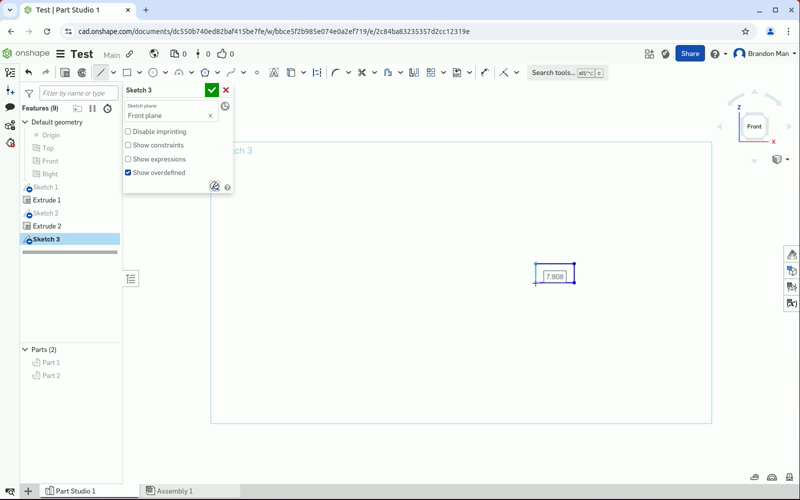
key_up(shift)
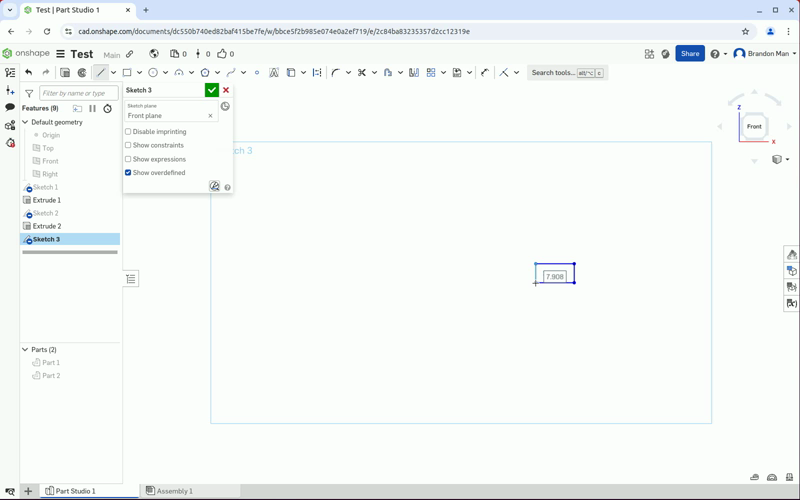
click(535, 282)
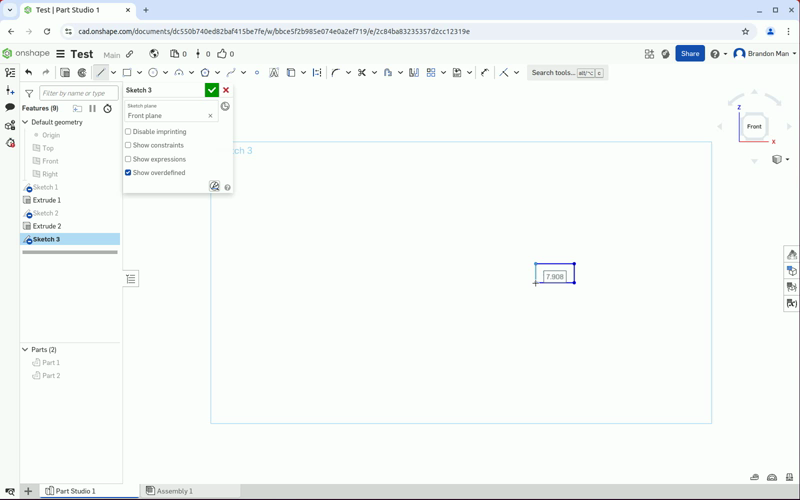
key(esc)
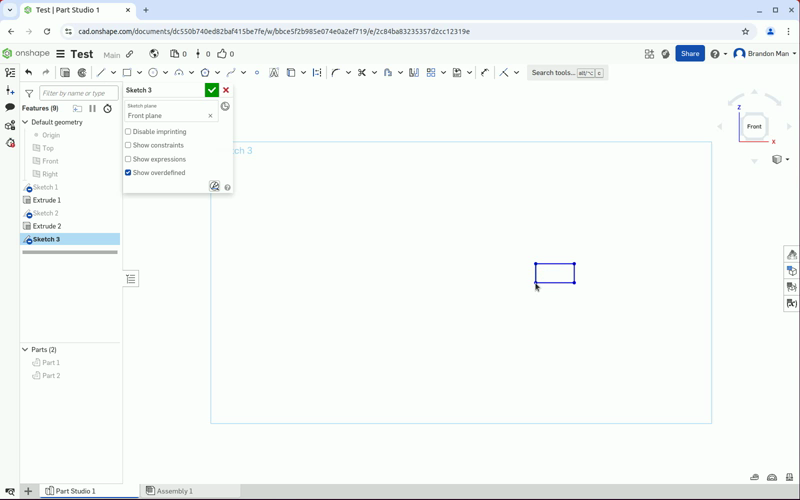
mouse_move(554, 270)
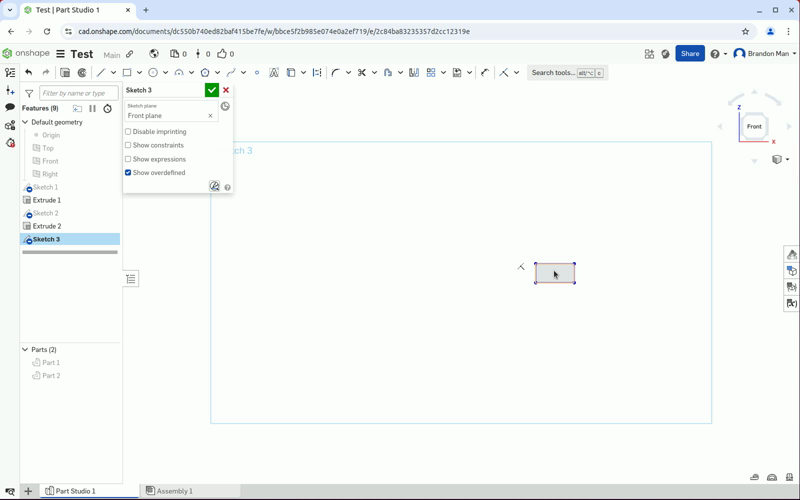
scroll(6)
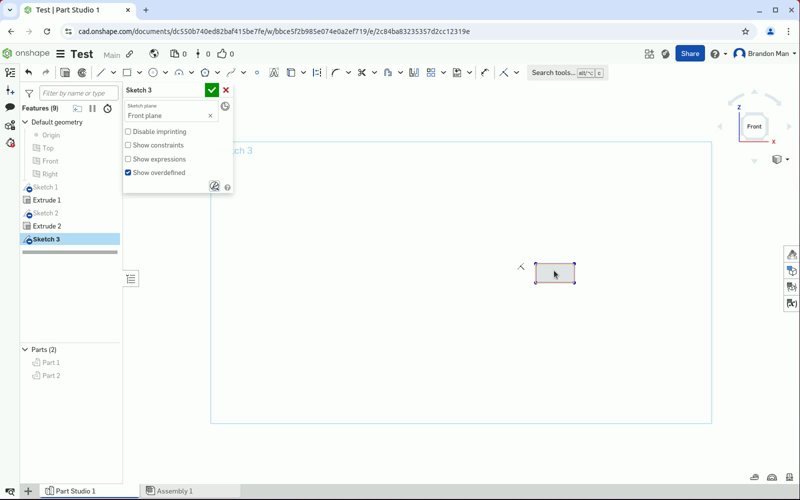
scroll(6)
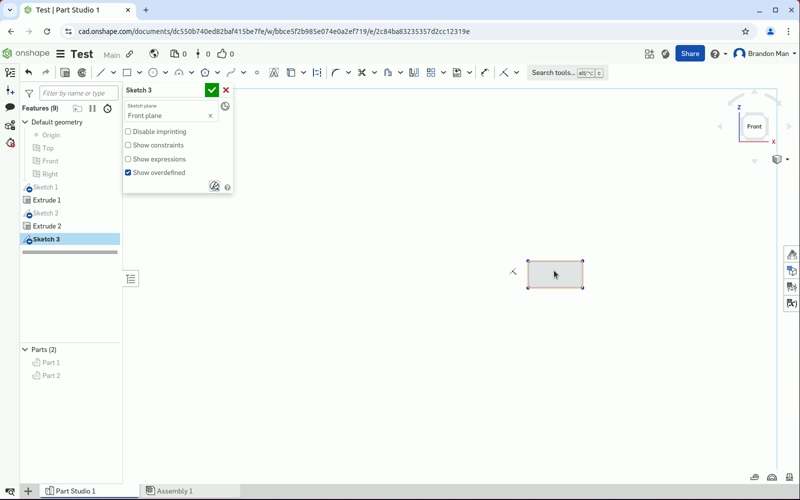
scroll(6)
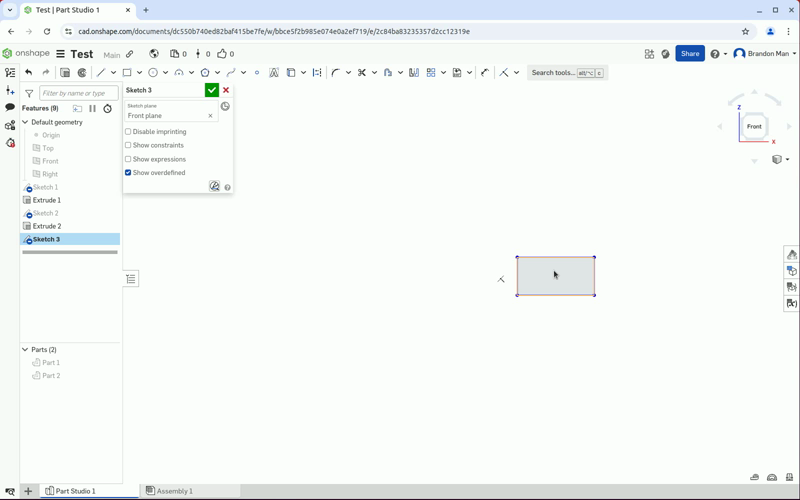
scroll(6)
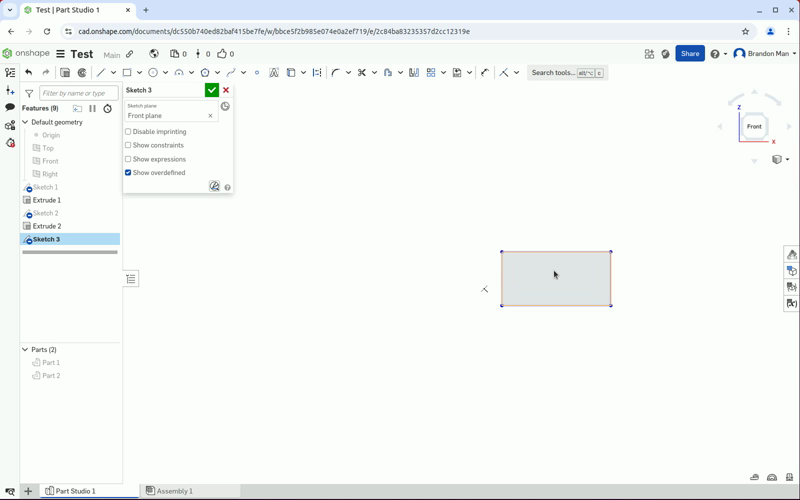
scroll(6)
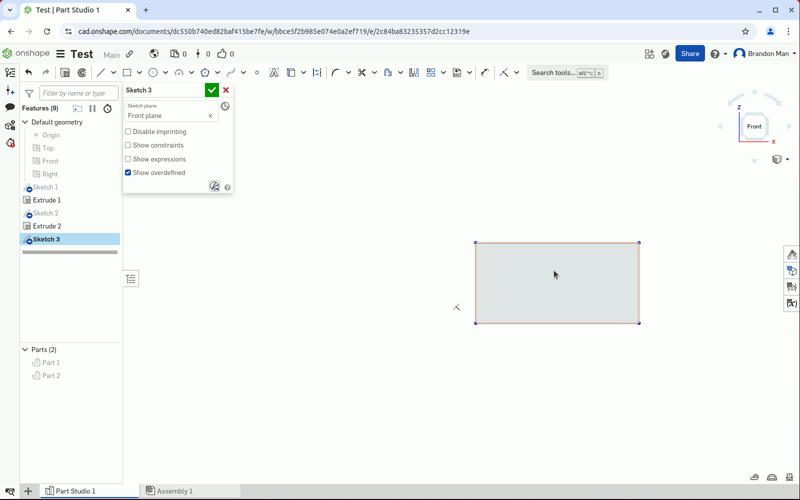
scroll(6)
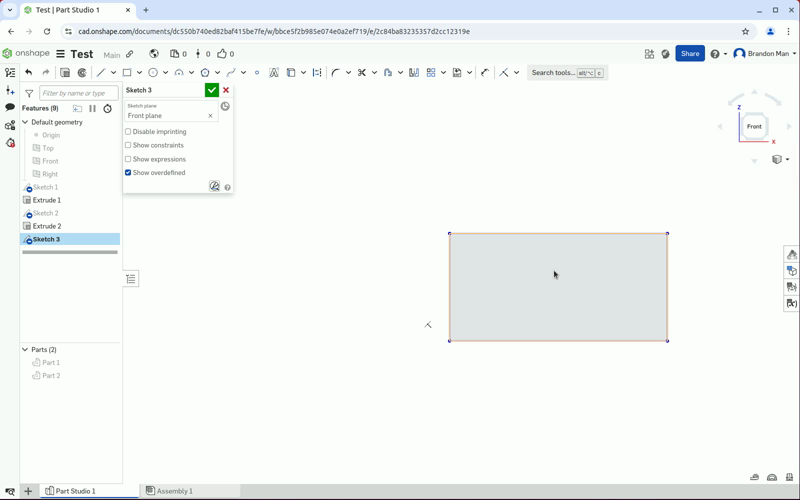
scroll(6)
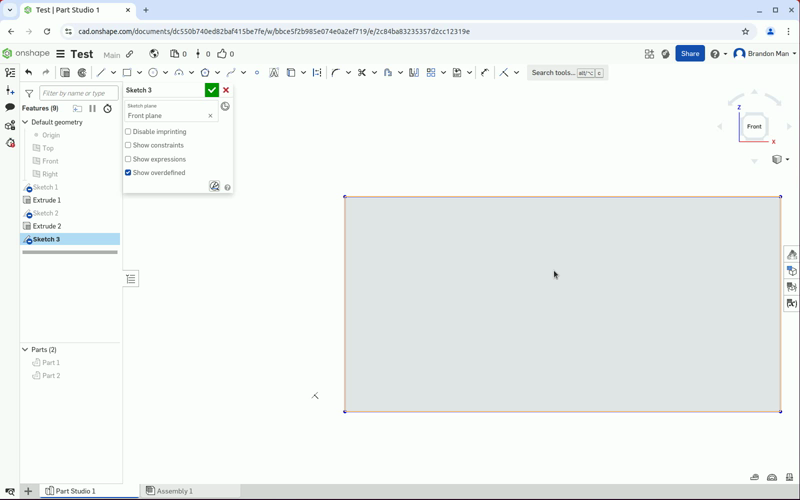
click(554, 270)
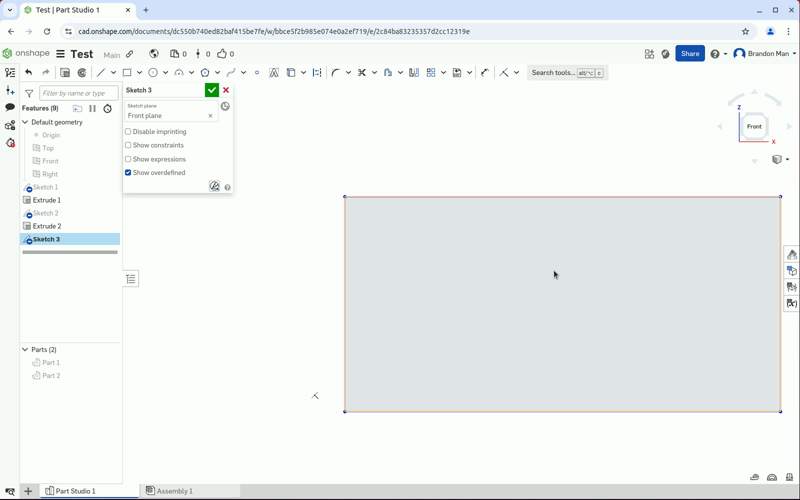
scroll(-6)
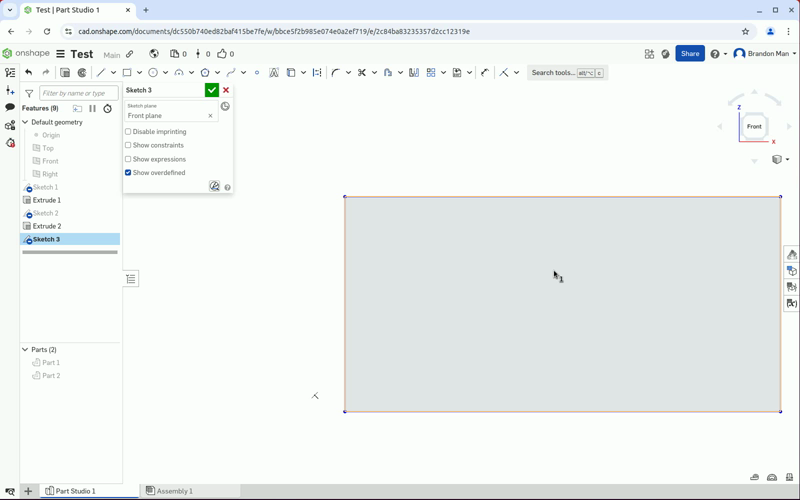
scroll(-6)
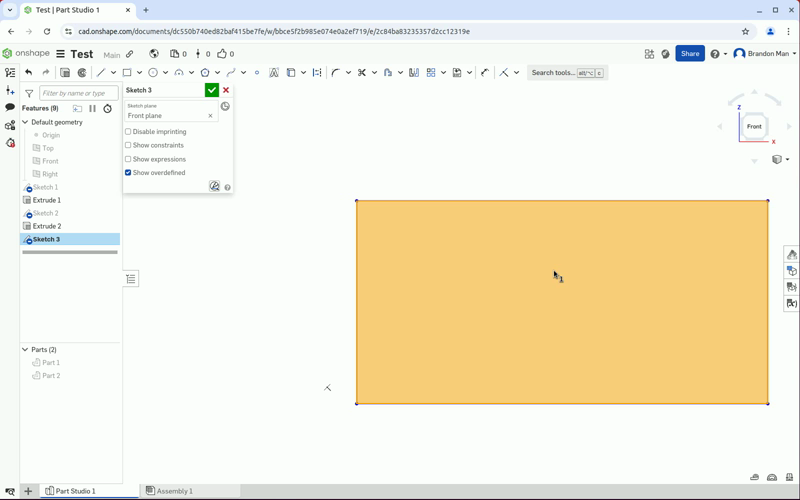
scroll(-6)
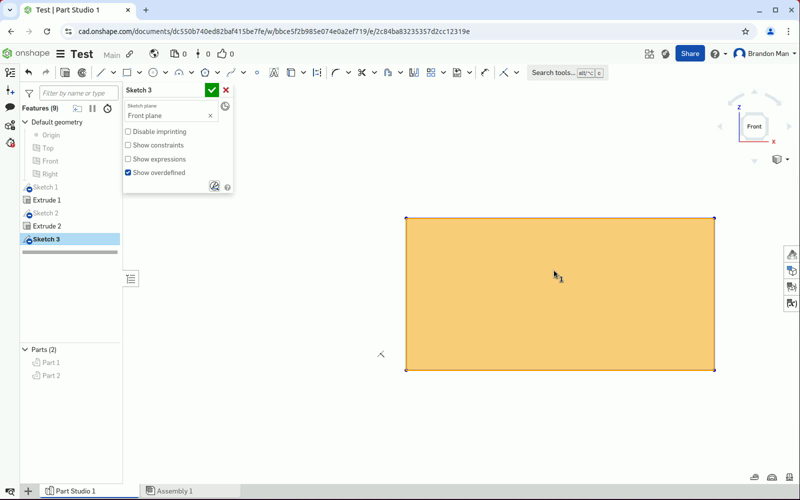
scroll(-6)
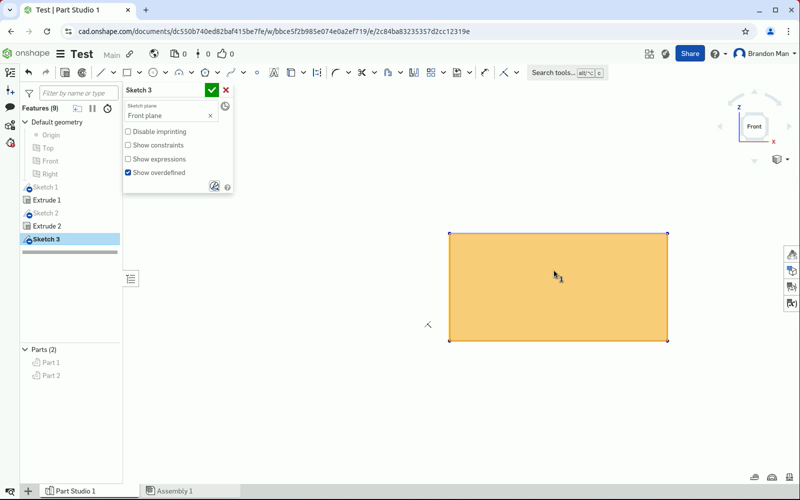
scroll(-6)
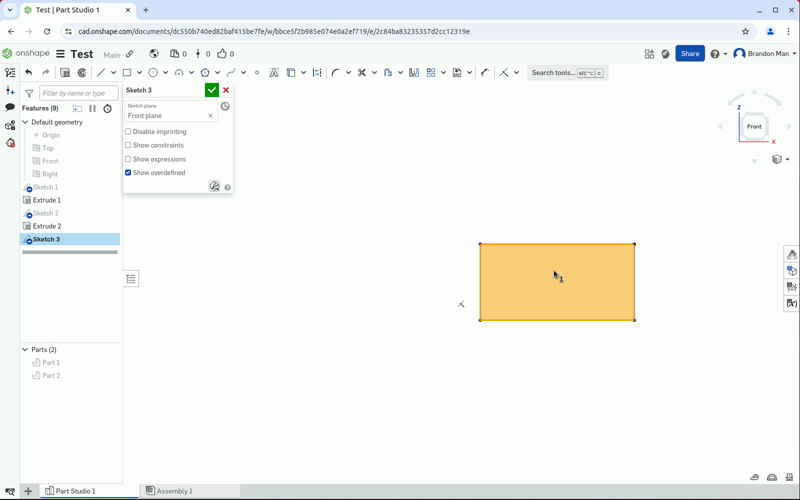
scroll(-6)
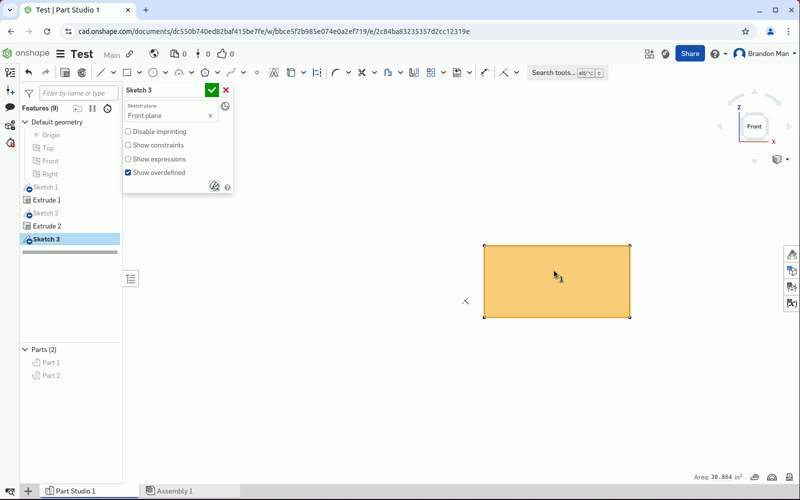
scroll(-6)
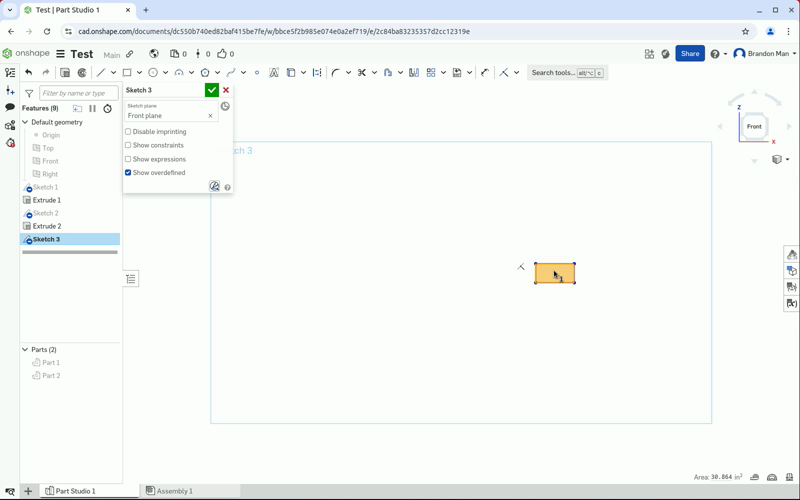
mouse_move(73, 352)
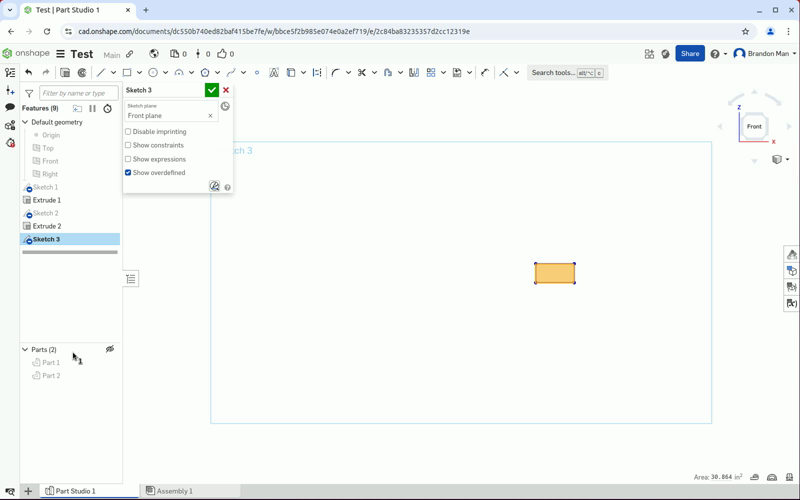
key(shift+y)
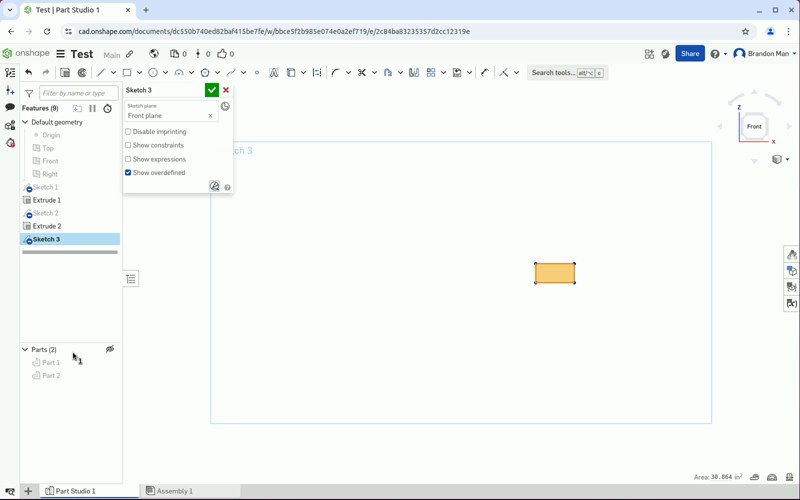
key(shift+e)
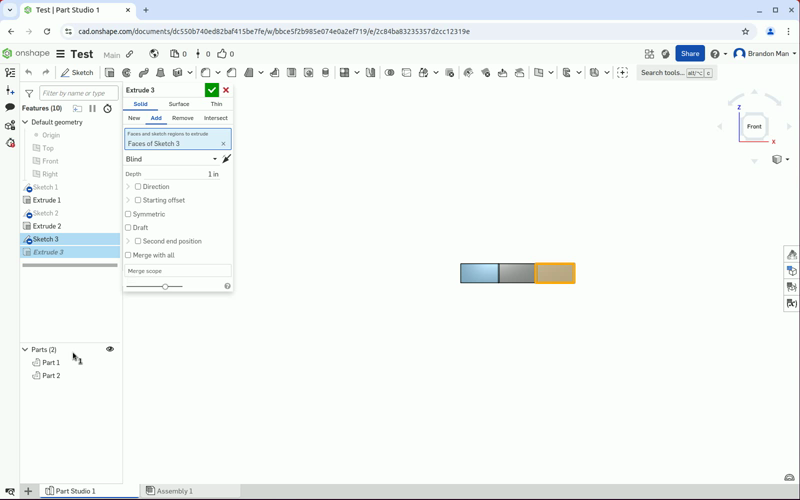
mouse_move(143, 106)
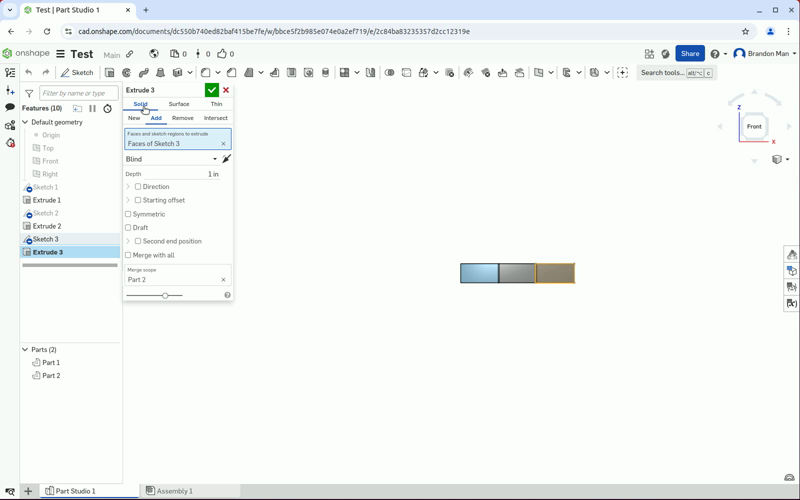
click(143, 106)
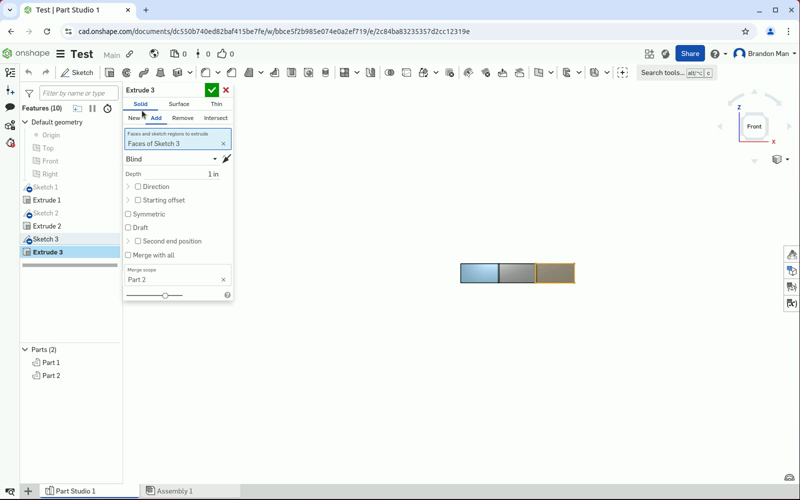
mouse_move(137, 120)
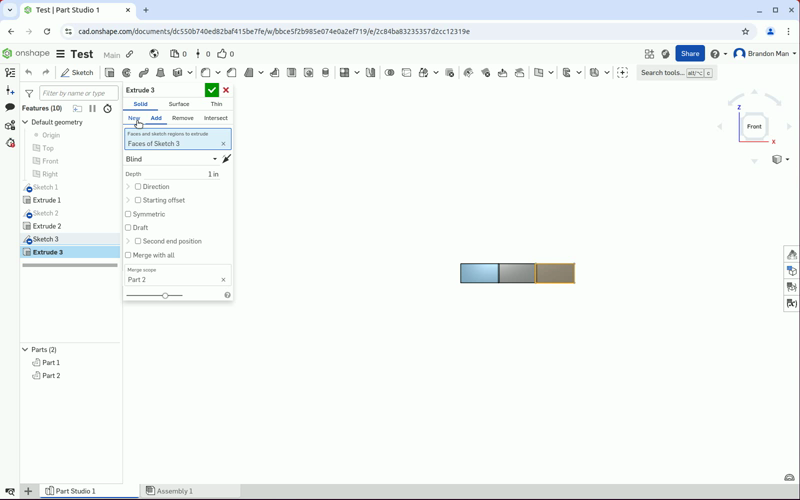
click(137, 120)
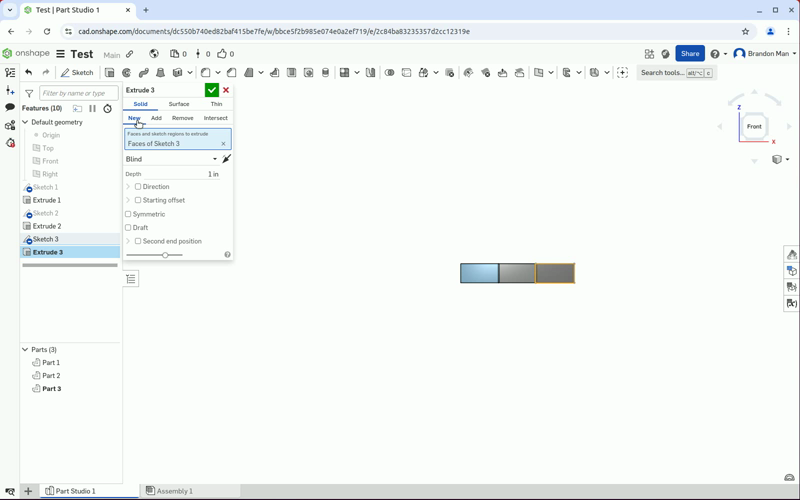
key(tab, 4)
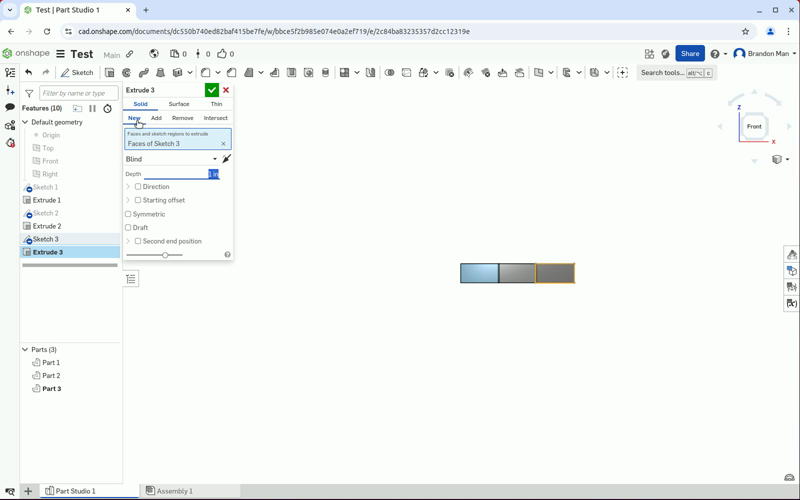
text(7.703)
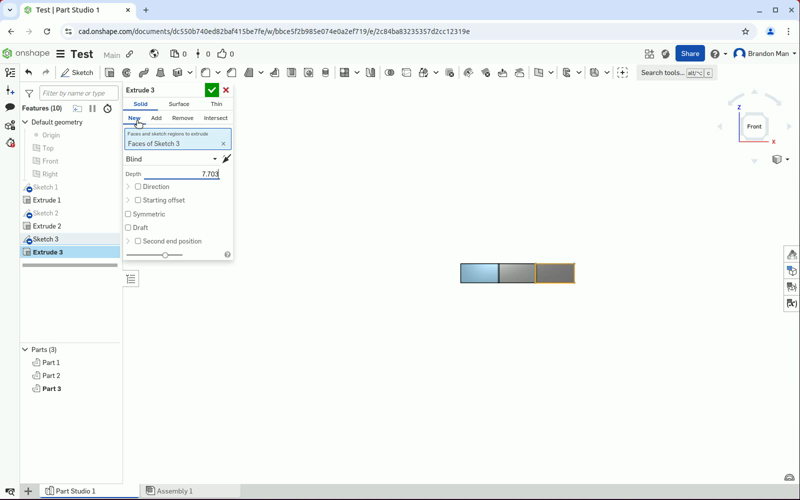
key(enter)
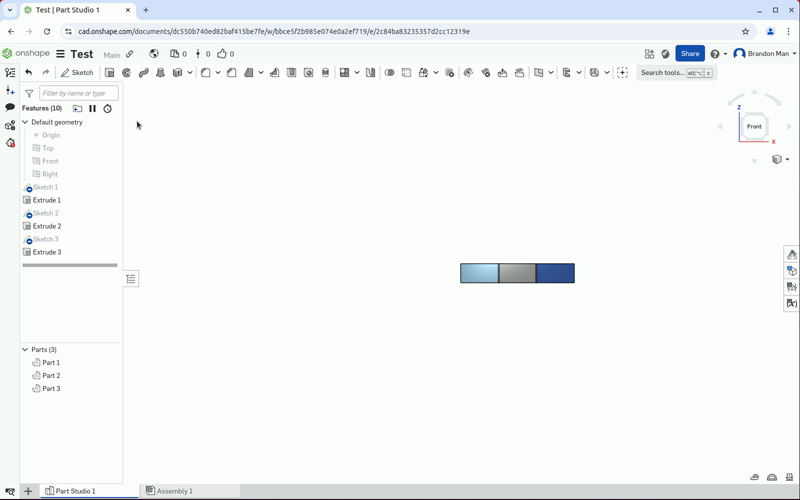
key(shift+h)
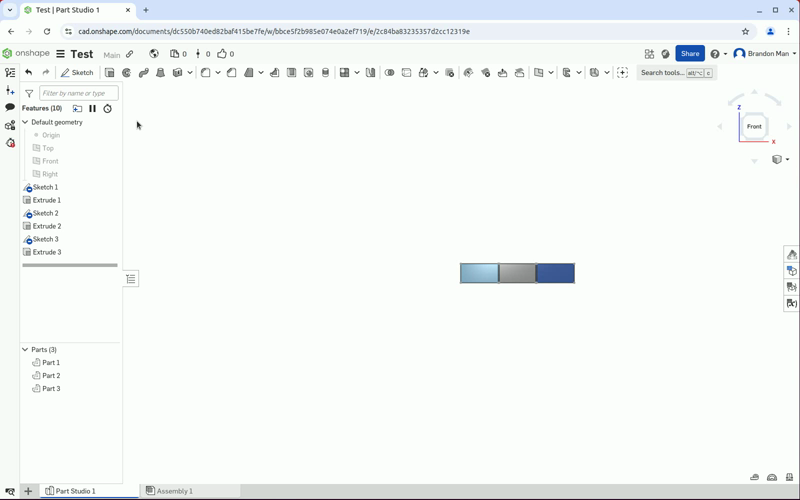
key(shift+h)
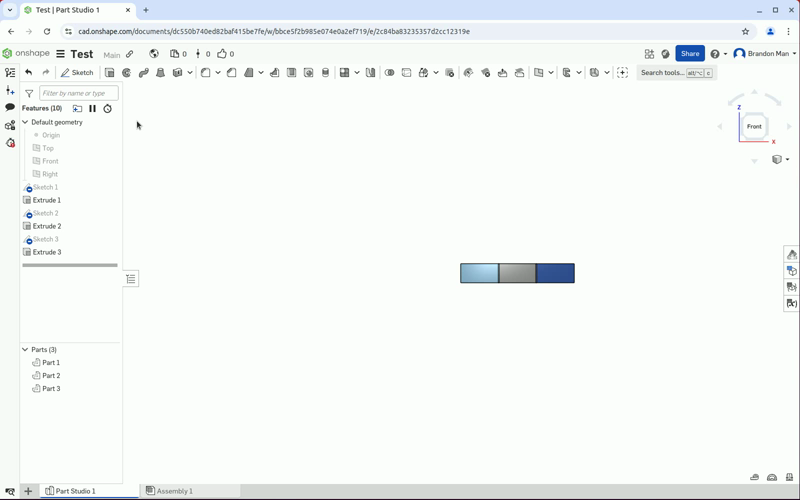
mouse_move(73, 189)
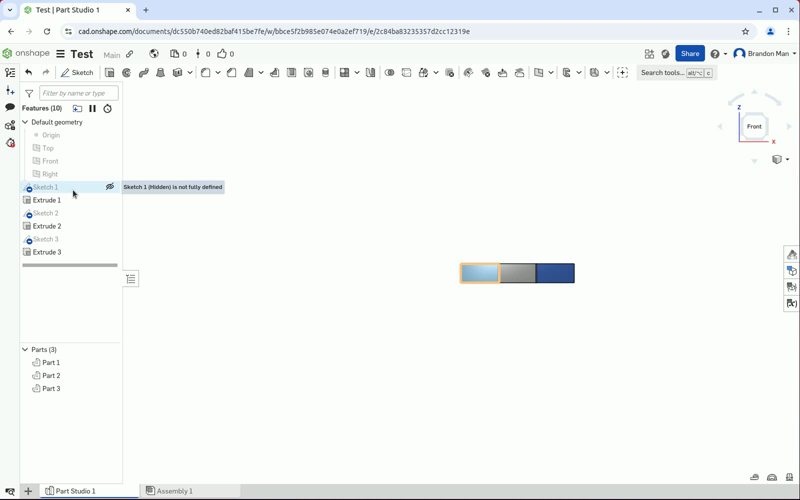
click(73, 189)
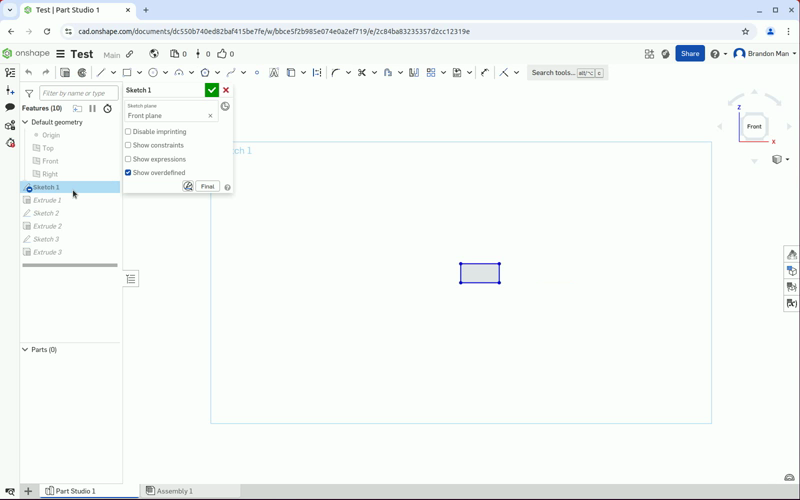
mouse_move(229, 92)
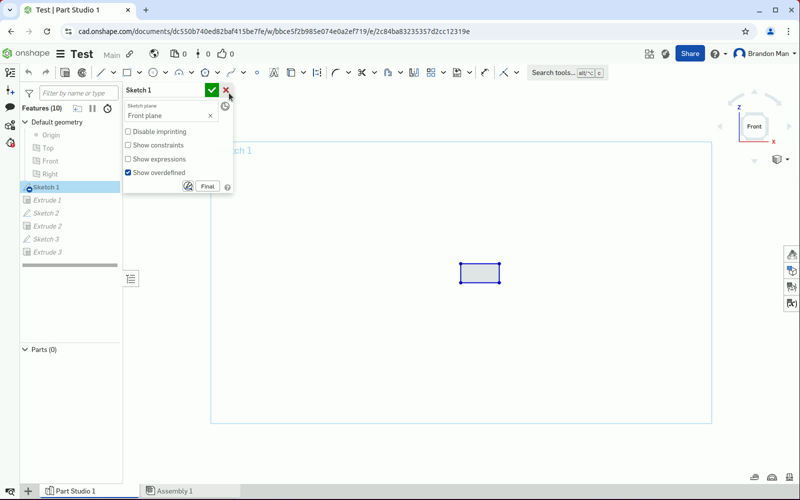
click(229, 92)
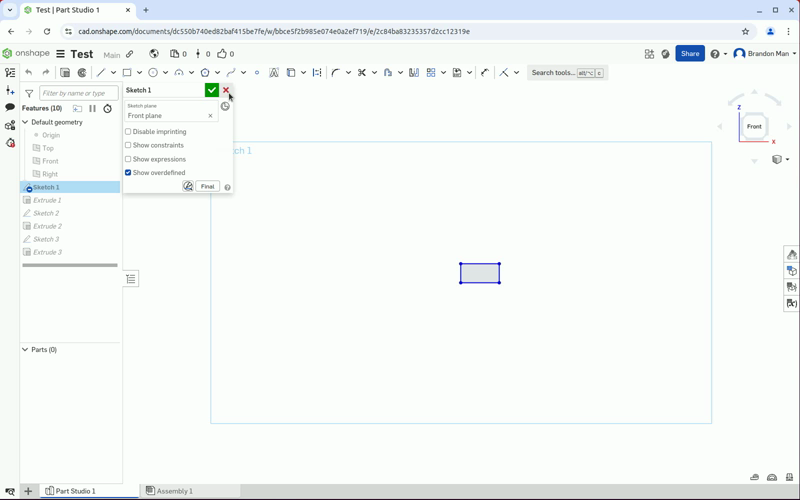
key(shift+s)
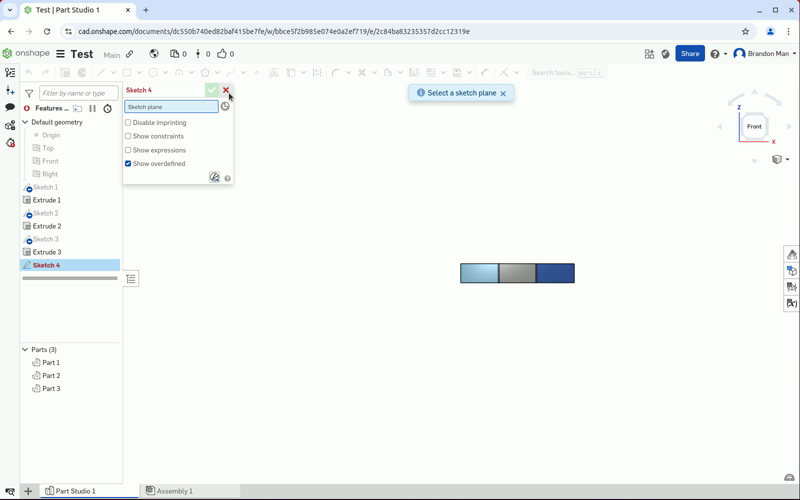
mouse_move(73, 163)
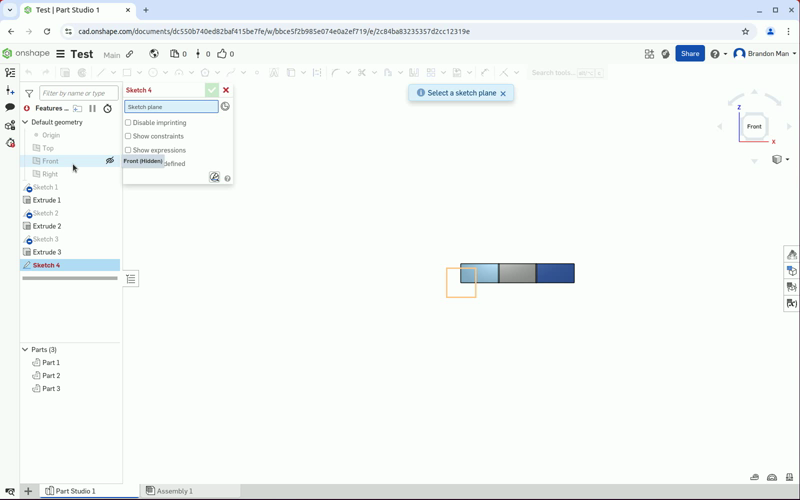
click(73, 163)
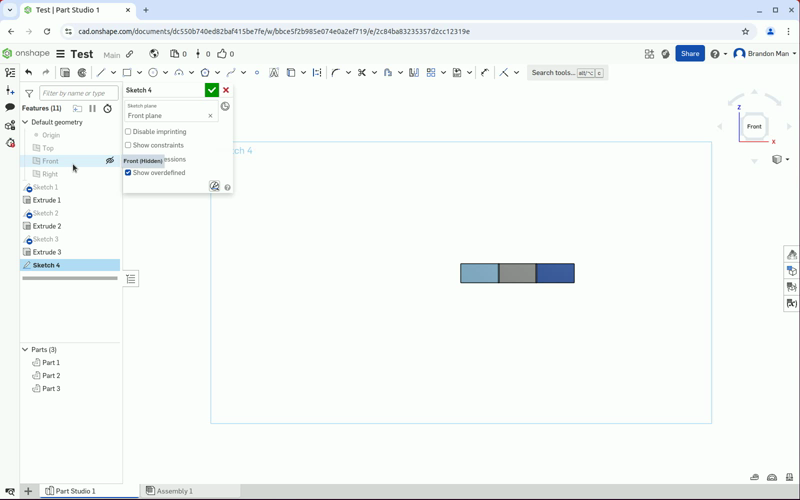
mouse_move(73, 352)
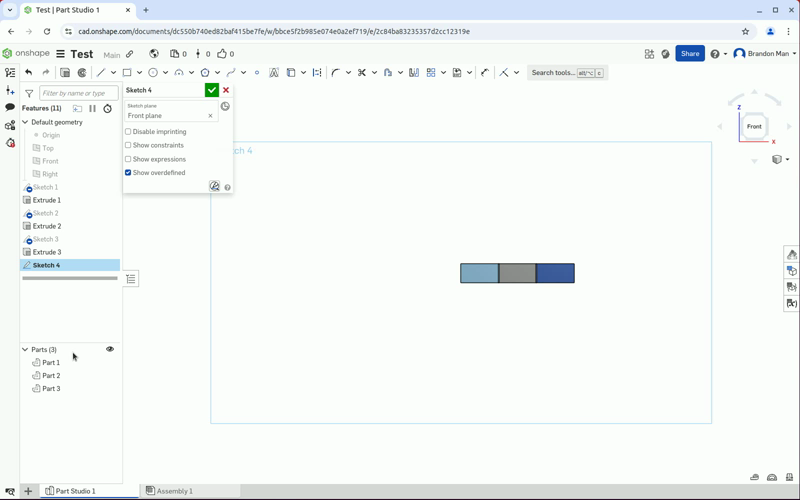
key(y)
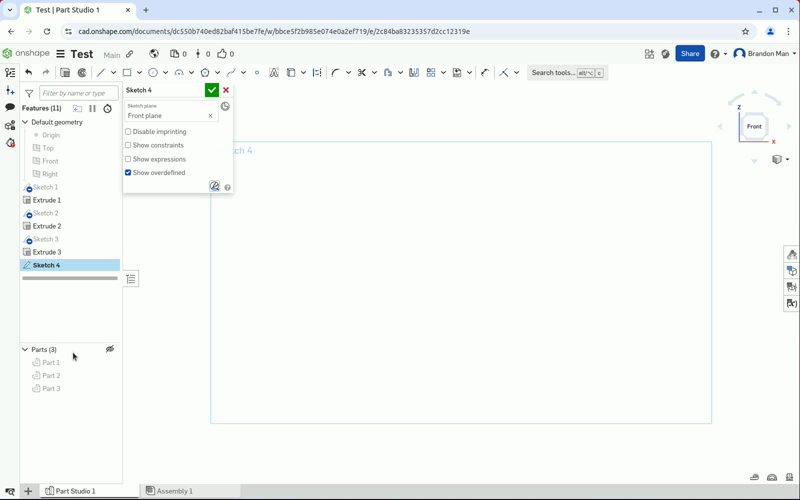
key(l)
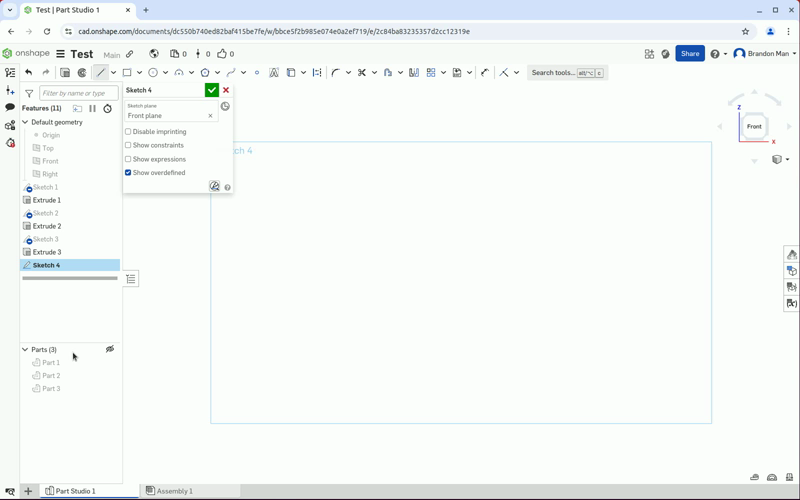
key_down(shift)
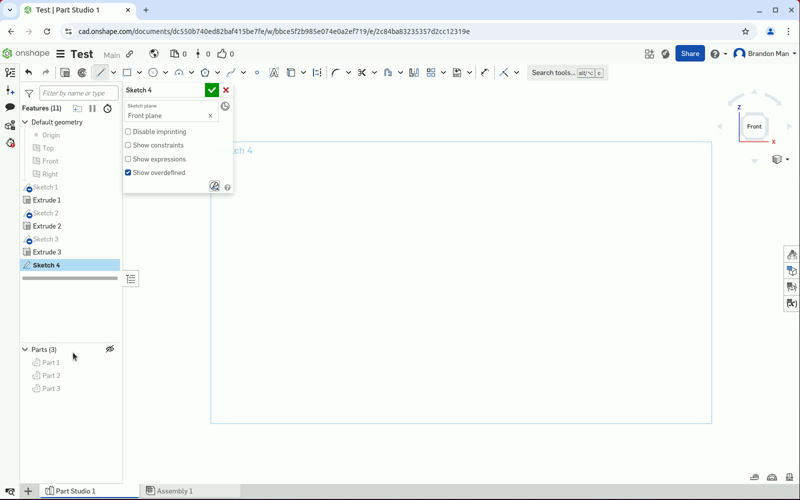
mouse_move(498, 264)
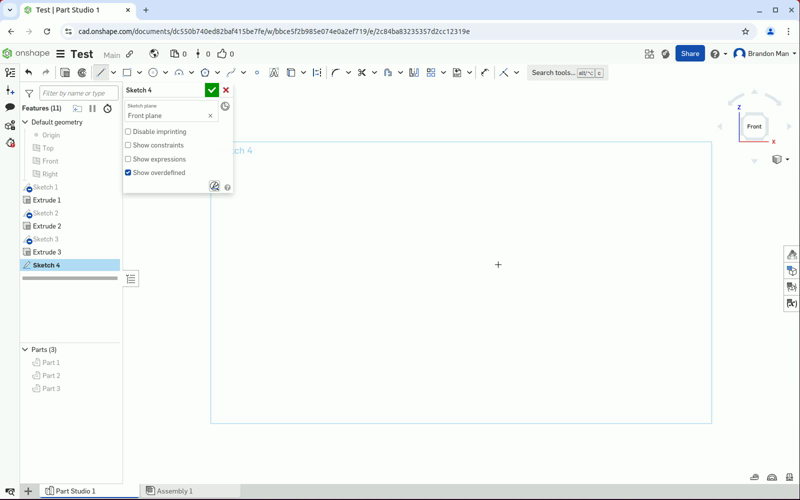
click(498, 264)
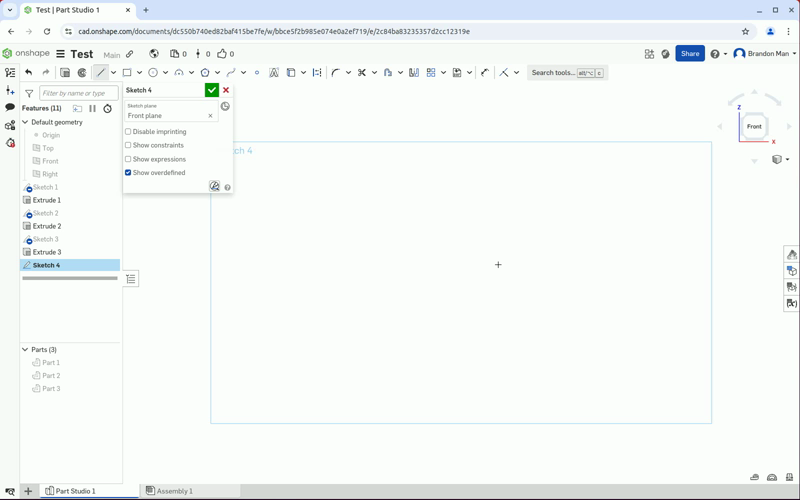
key_up(shift)
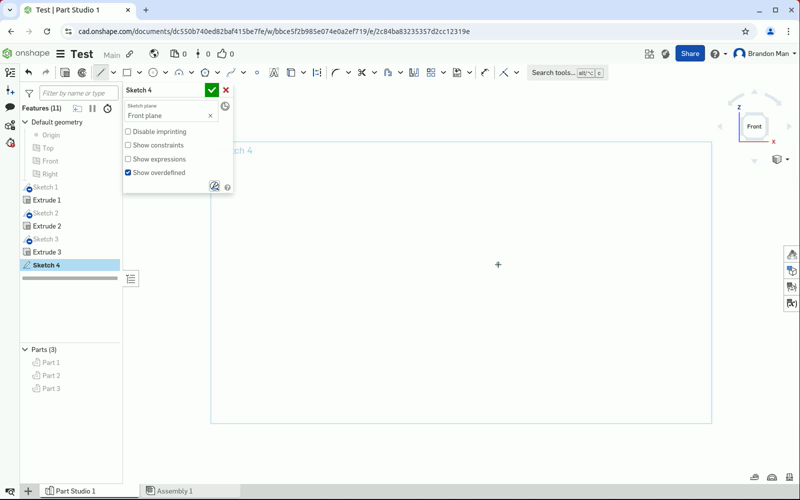
key_down(shift)
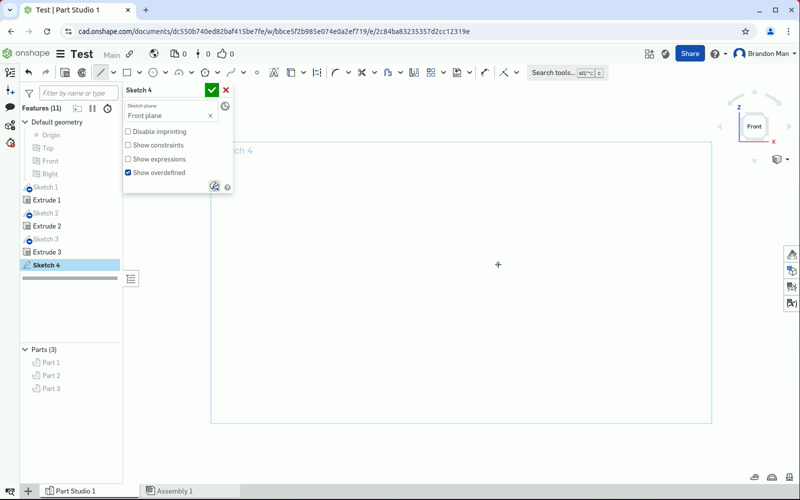
mouse_move(528, 264)
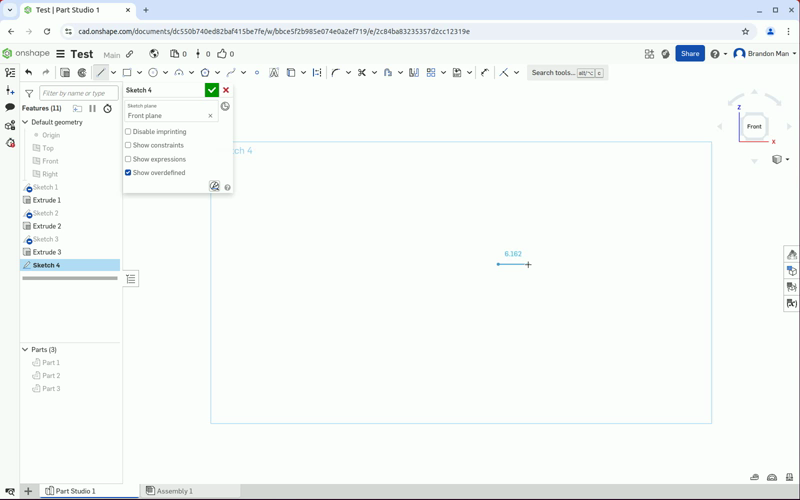
mouse_move(536, 264)
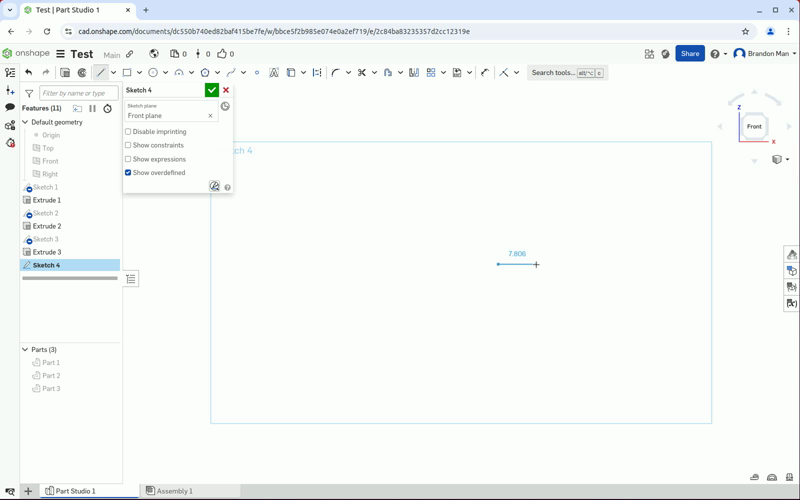
click(536, 264)
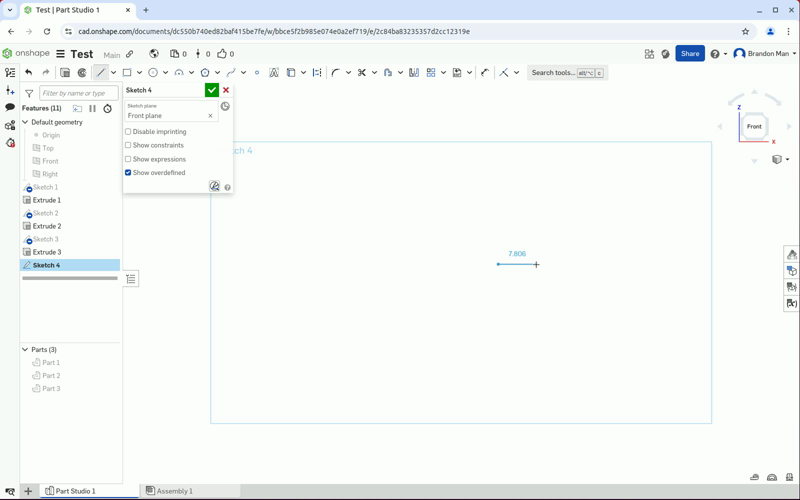
key_up(shift)
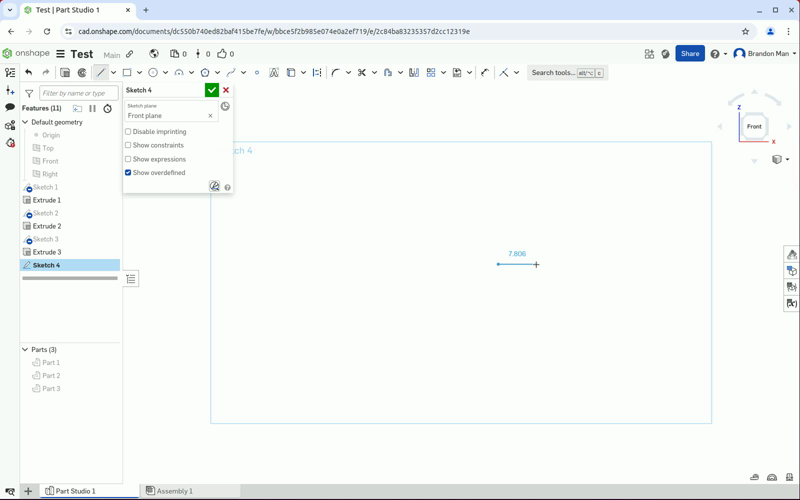
key_down(shift)
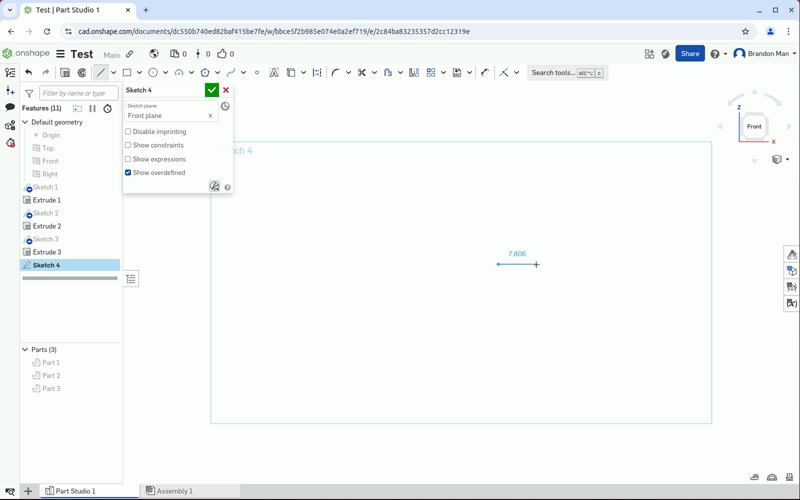
mouse_move(566, 264)
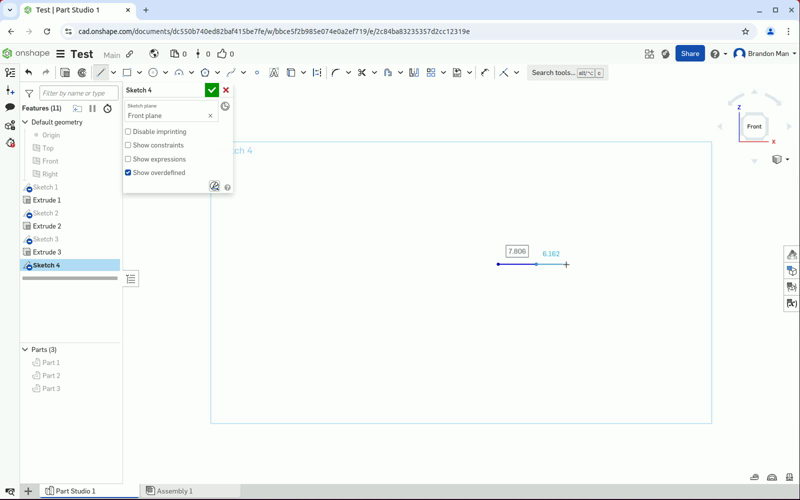
mouse_move(536, 216)
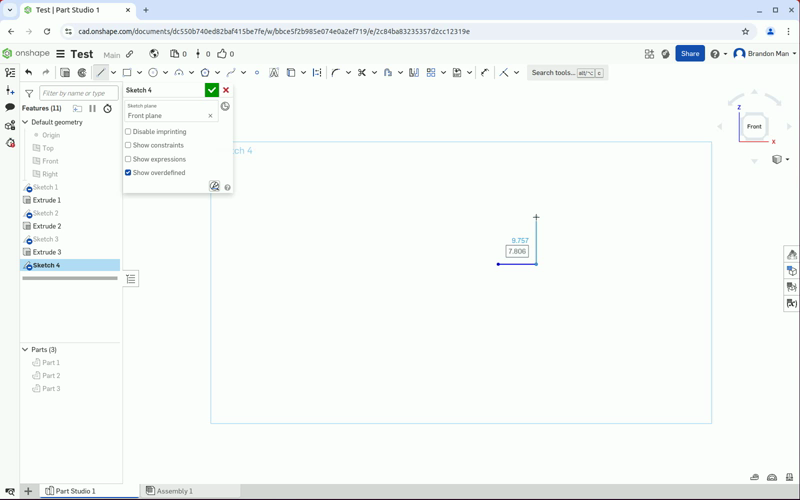
click(536, 216)
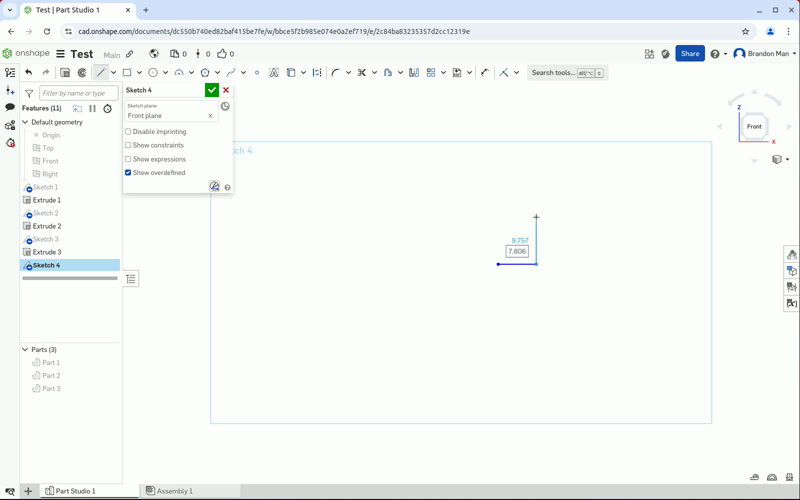
key_up(shift)
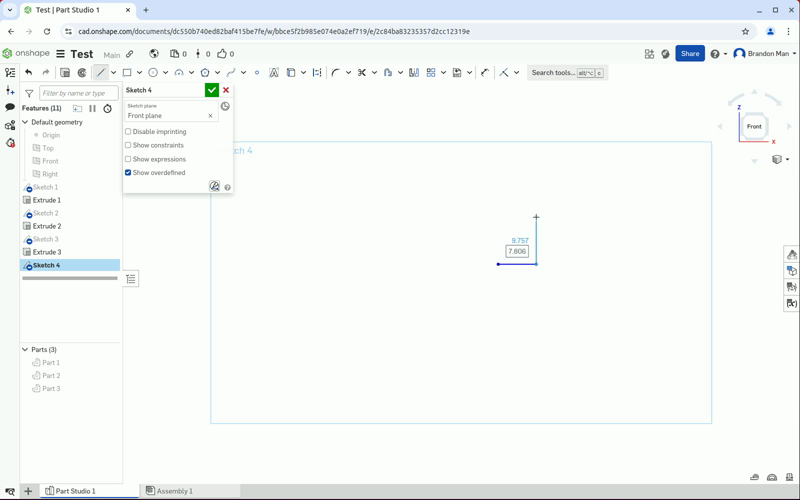
key_down(shift)
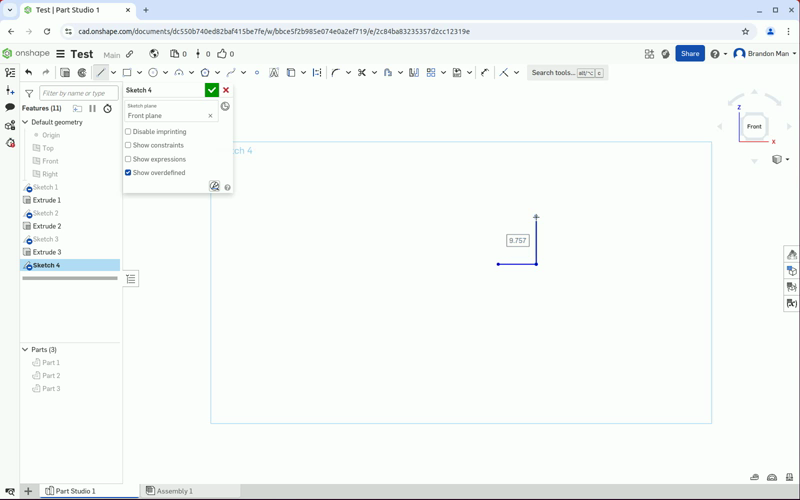
mouse_move(566, 216)
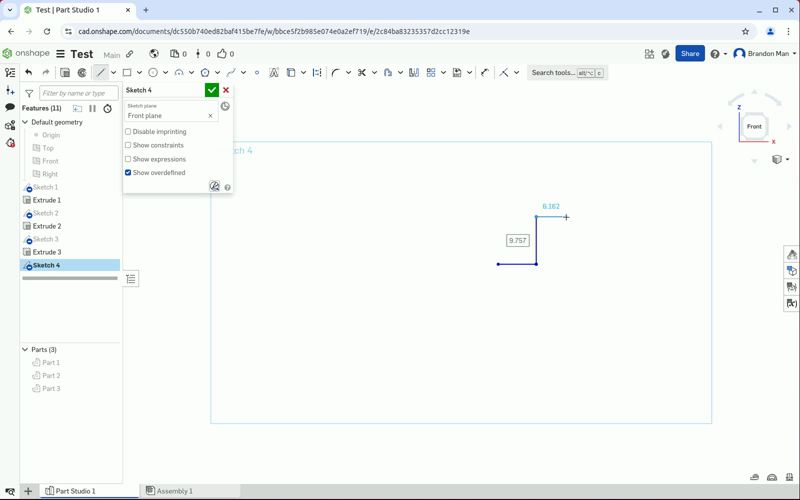
mouse_move(498, 216)
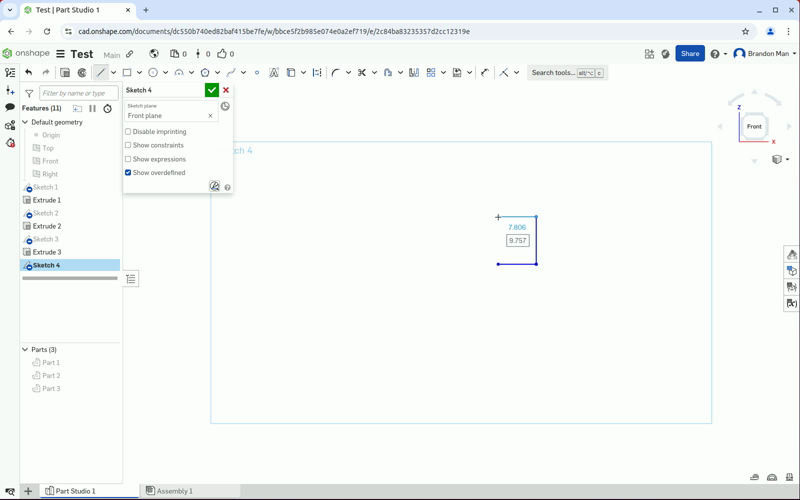
click(498, 216)
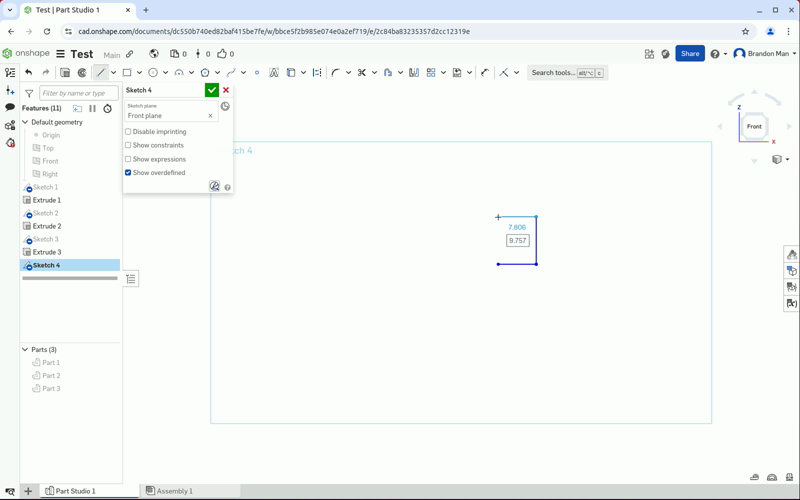
key_up(shift)
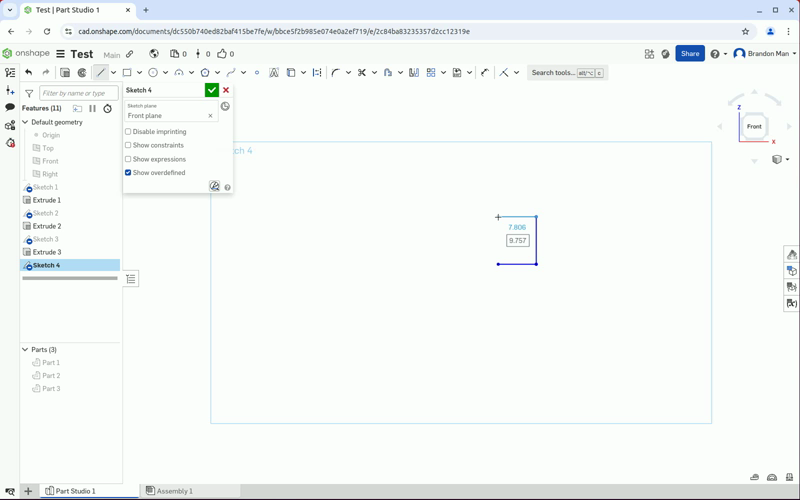
mouse_move(528, 216)
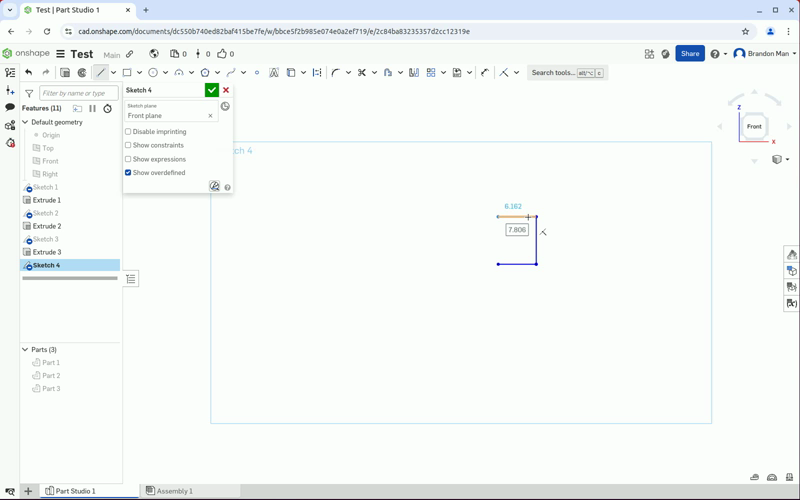
key_down(shift)
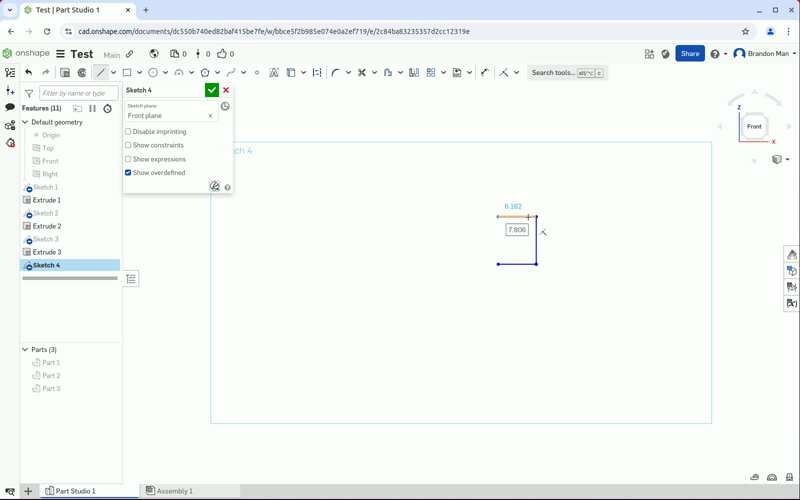
mouse_move(498, 264)
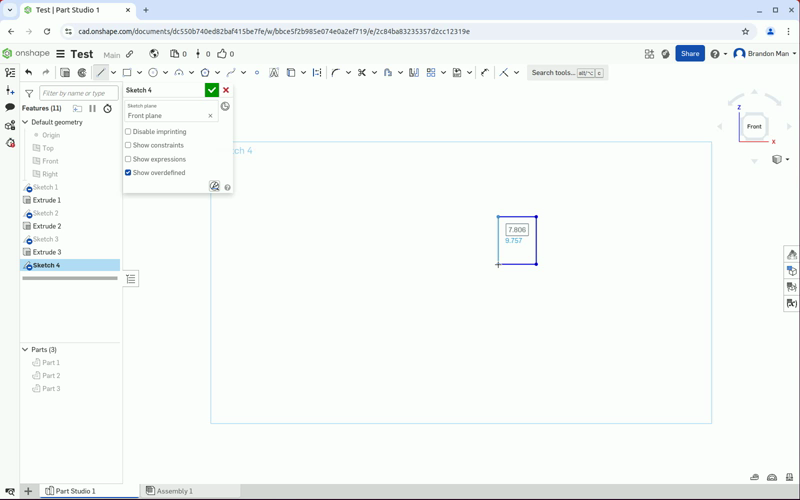
key_up(shift)
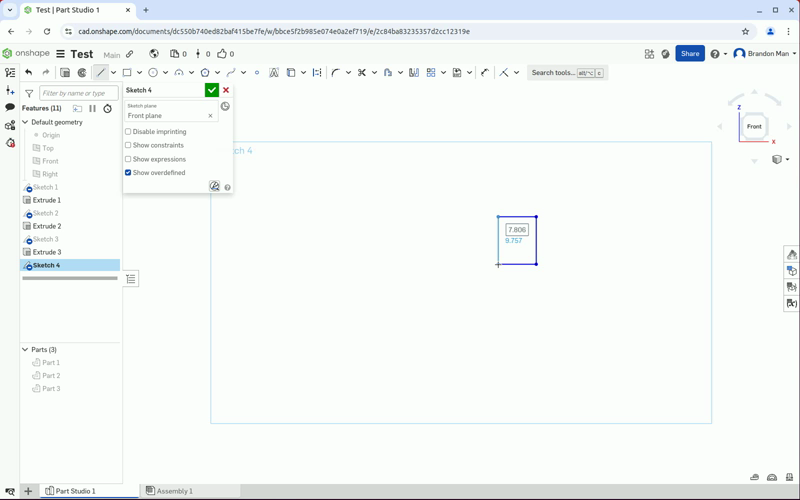
click(498, 264)
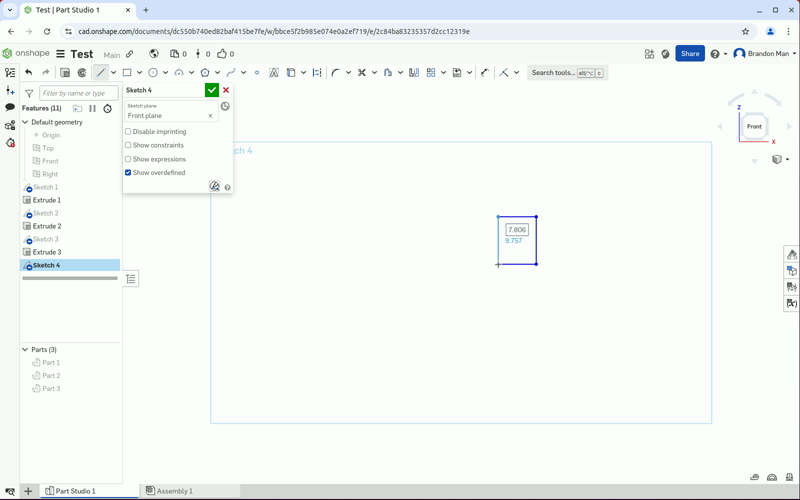
key(esc)
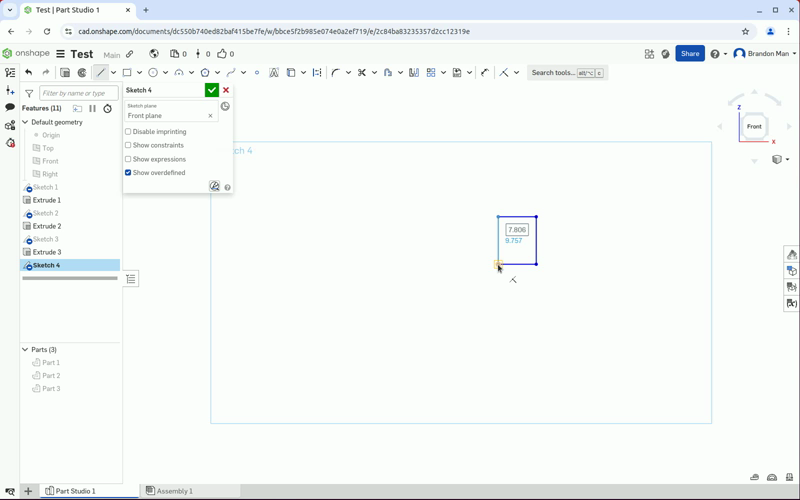
mouse_move(505, 233)
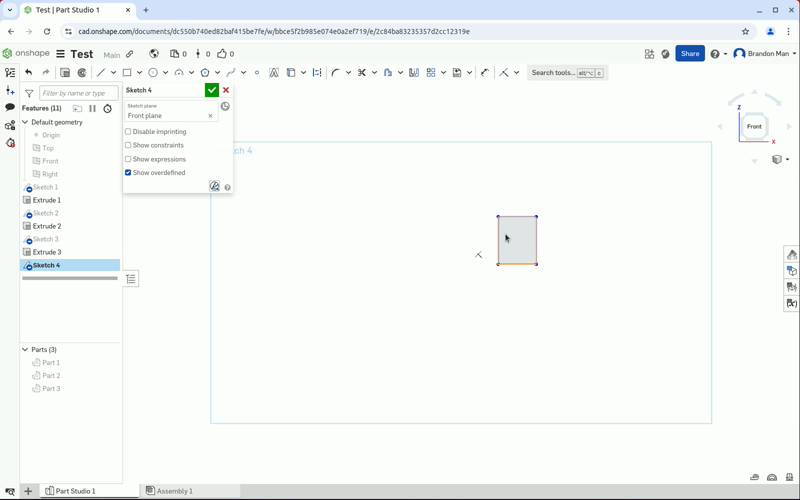
click(505, 233)
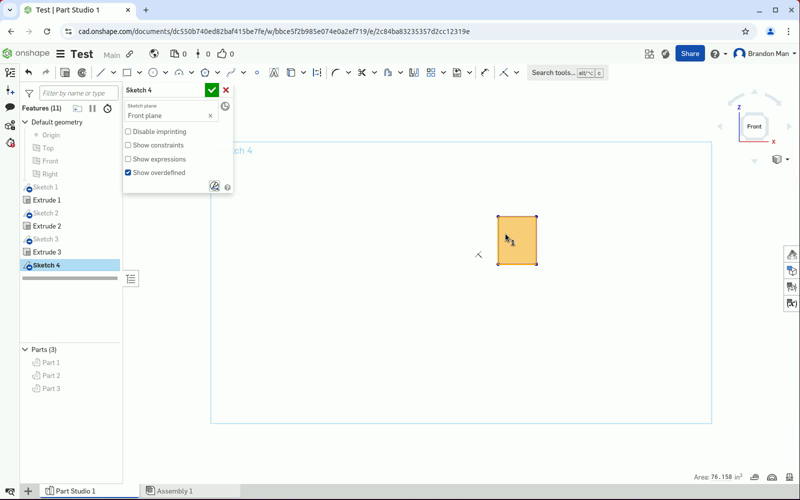
mouse_move(73, 352)
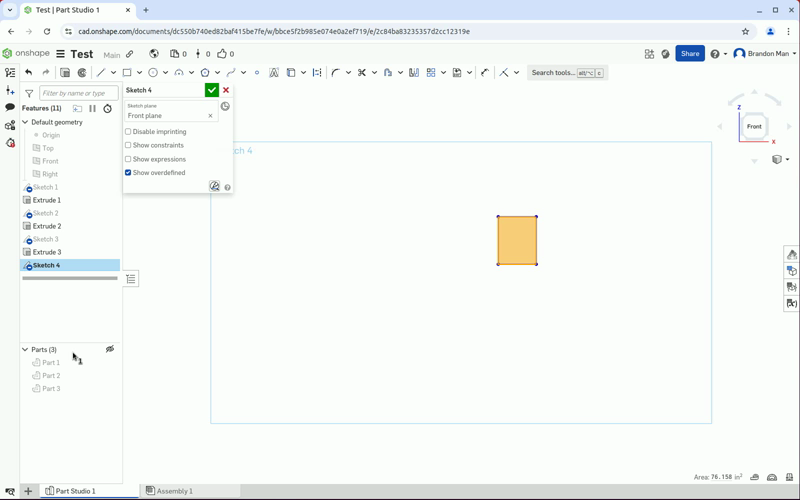
key(shift+y)
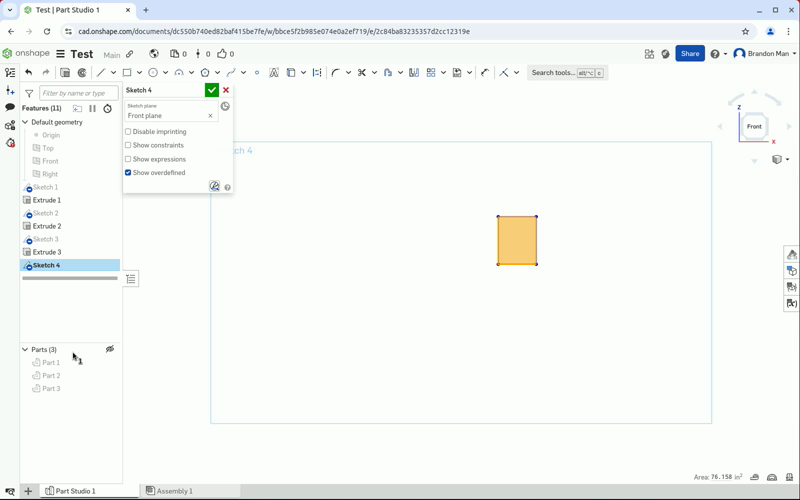
key(shift+e)
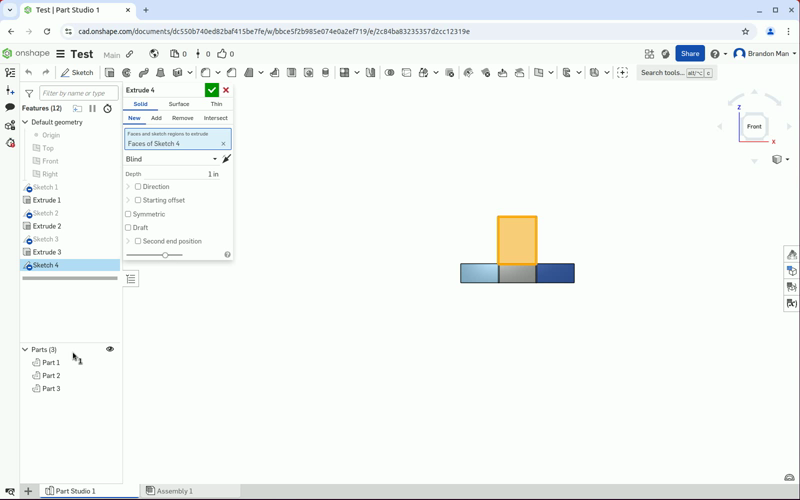
mouse_move(143, 106)
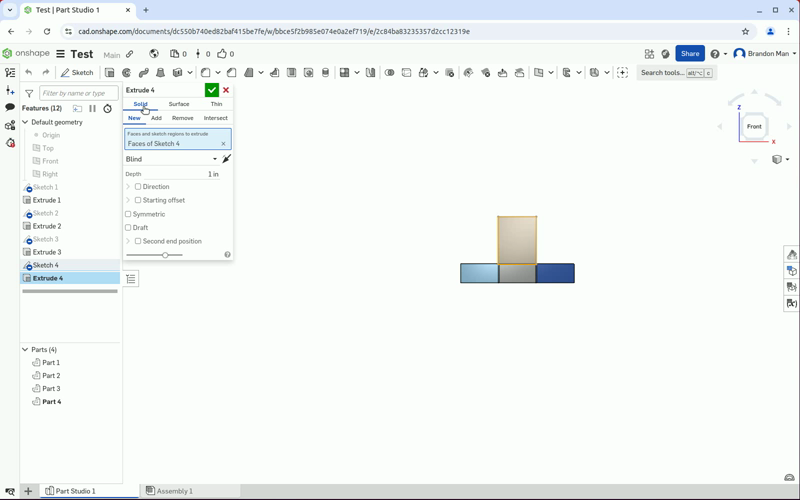
click(143, 106)
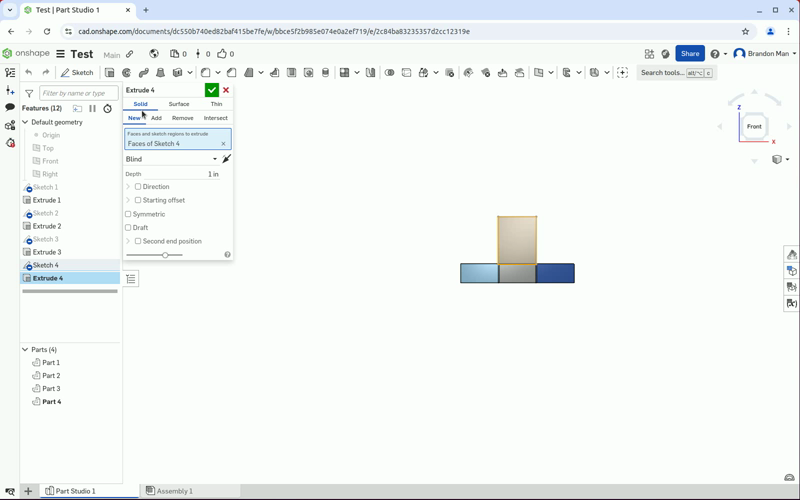
mouse_move(137, 120)
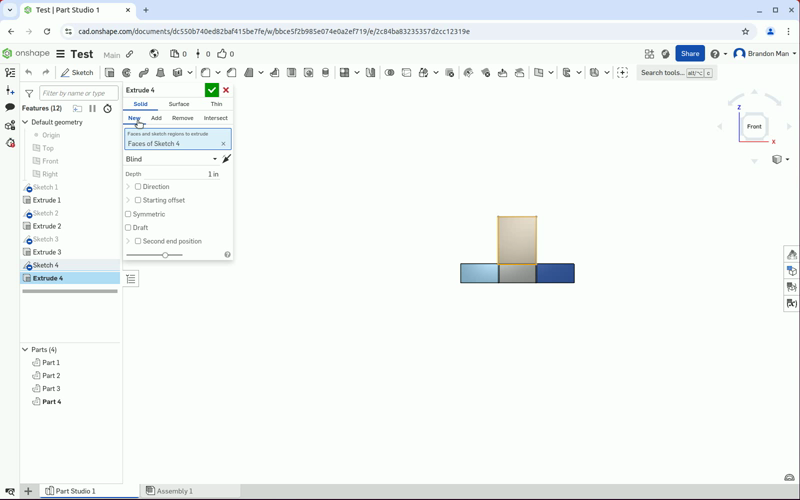
click(137, 120)
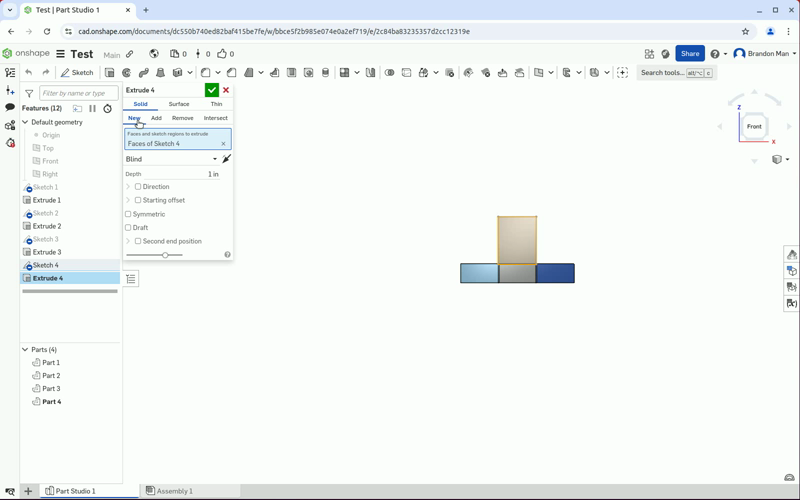
key(tab, 4)
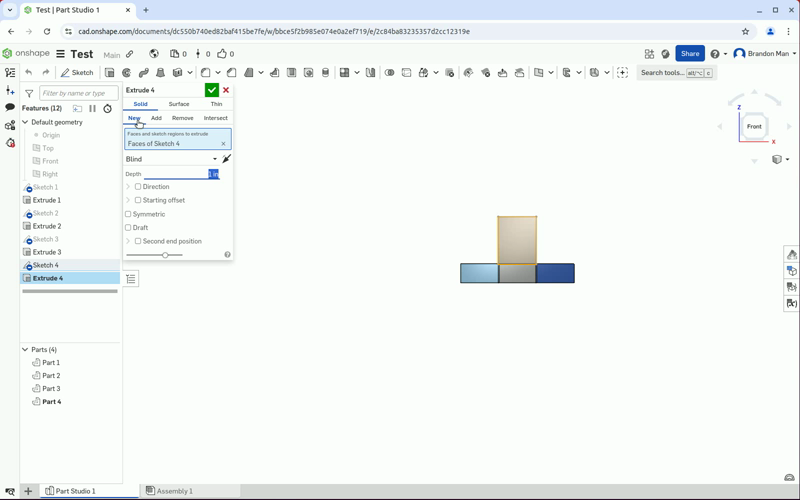
text(7.703)
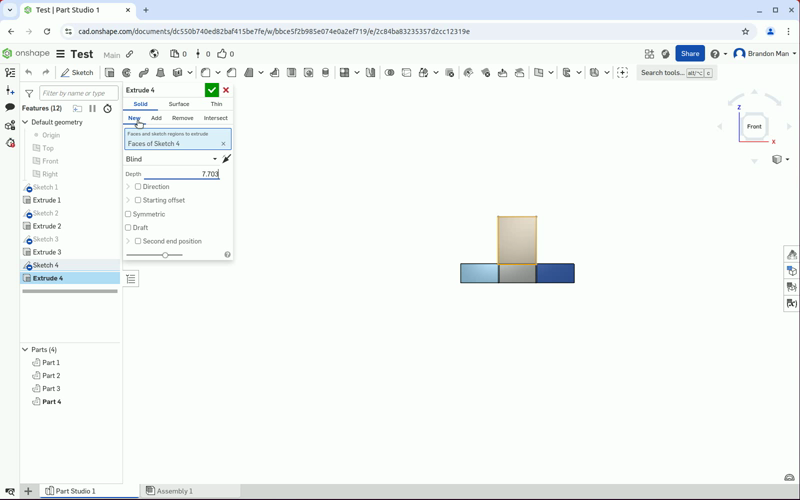
key(enter)
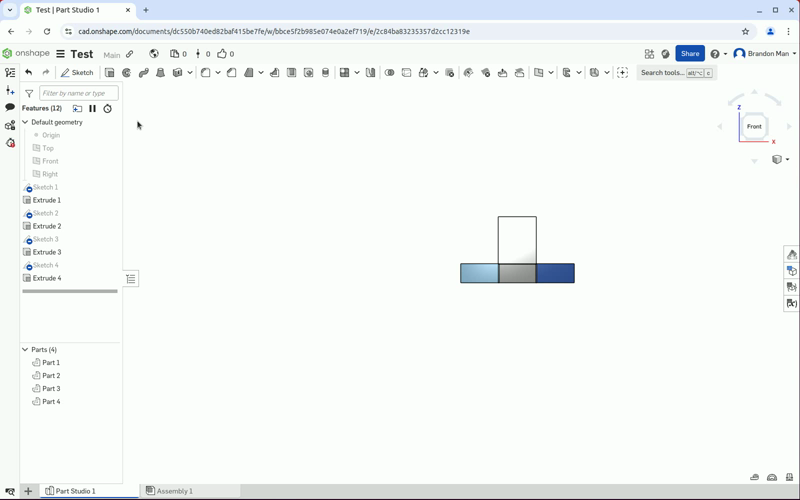
key(shift+h)
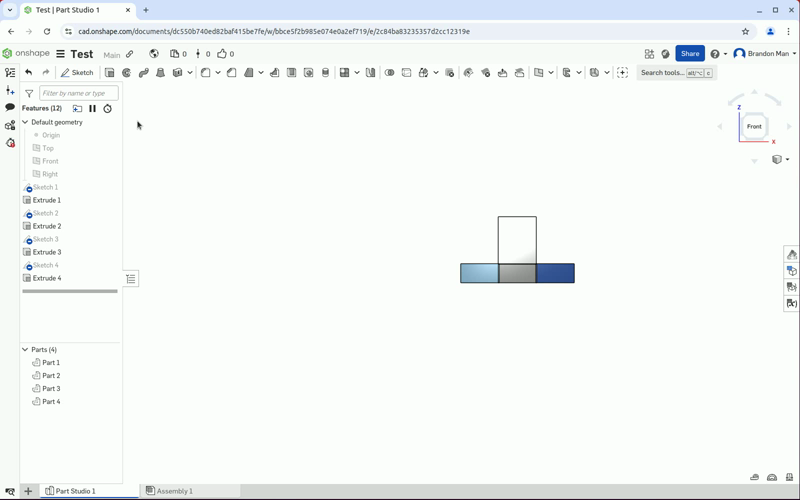
key(shift+h)
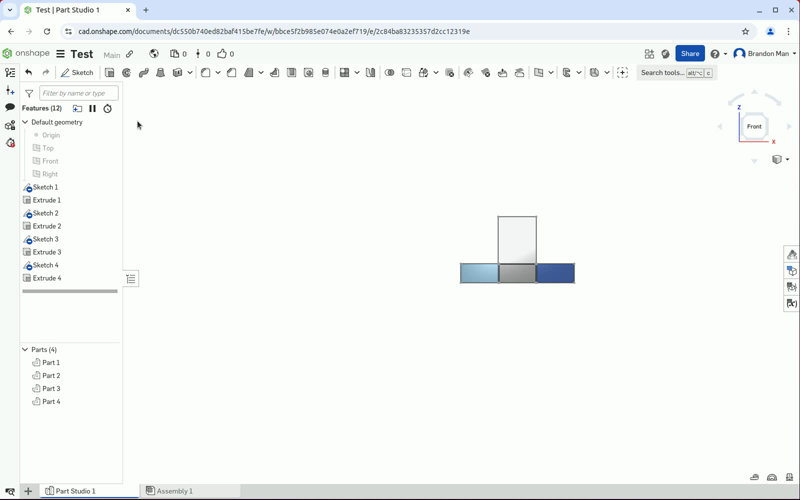
key(shift+7)
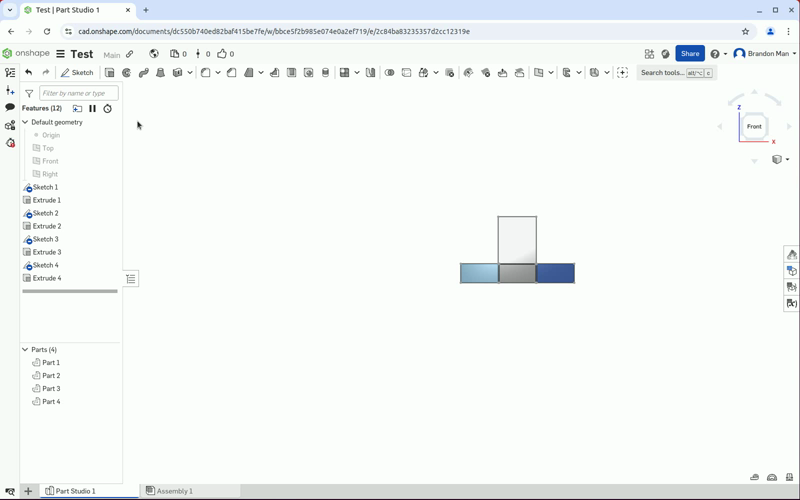
key(left, 2)
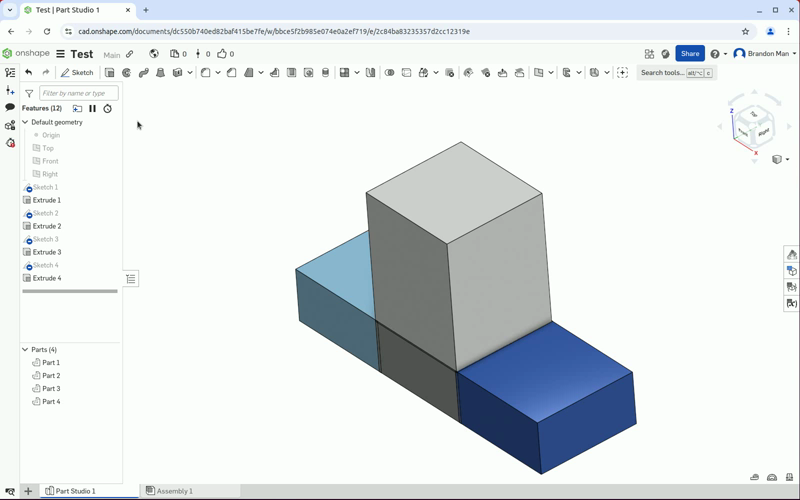
key(down, 2)
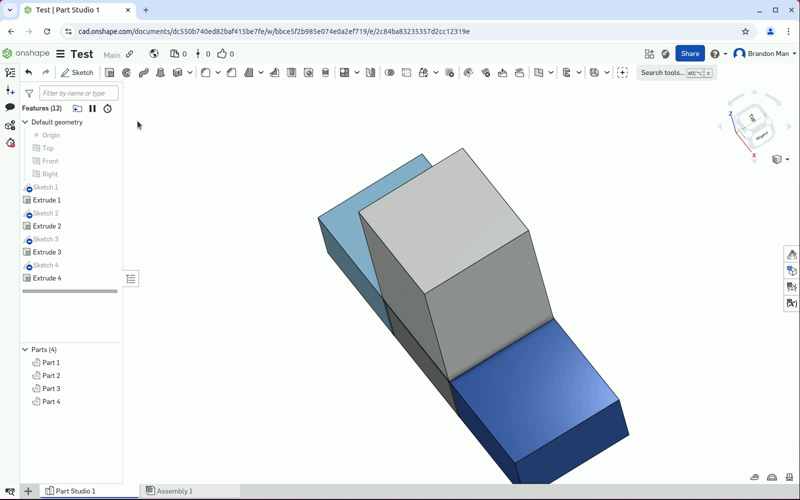
key(up, 2)
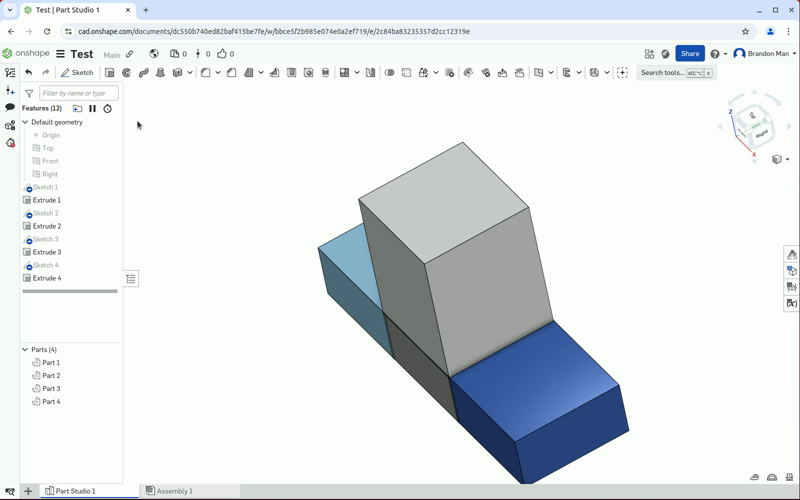
key(right, 2)
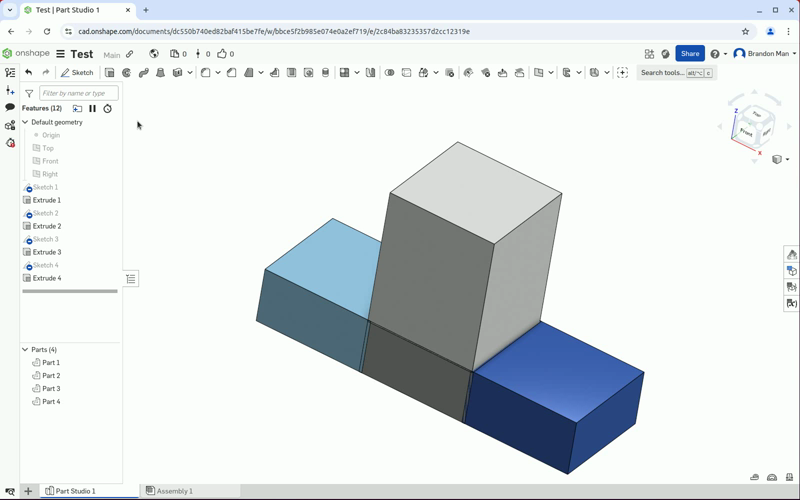
mouse_move(73, 189)
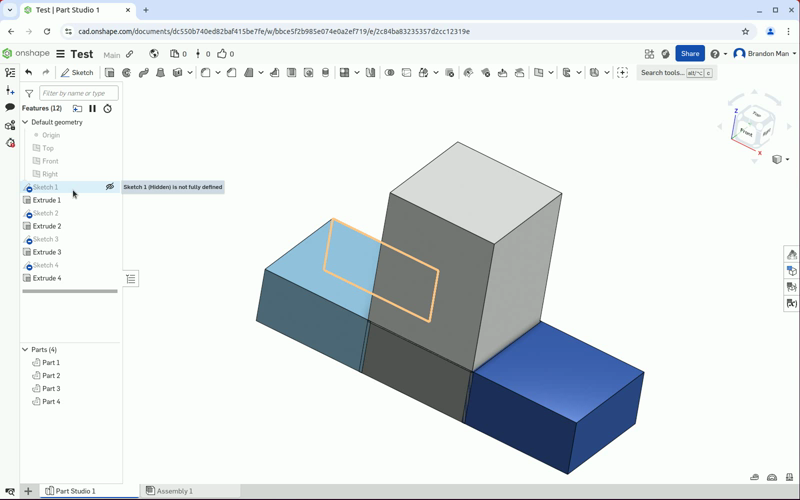
click(73, 189)